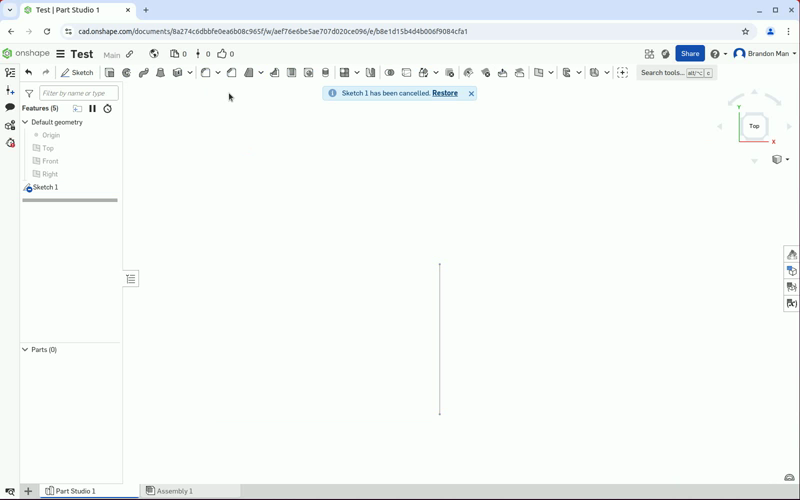
key(shift+h)
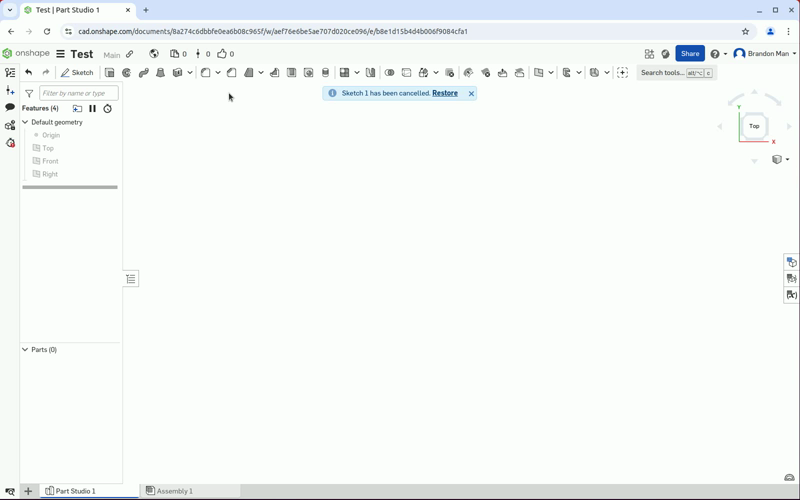
mouse_move(73, 352)
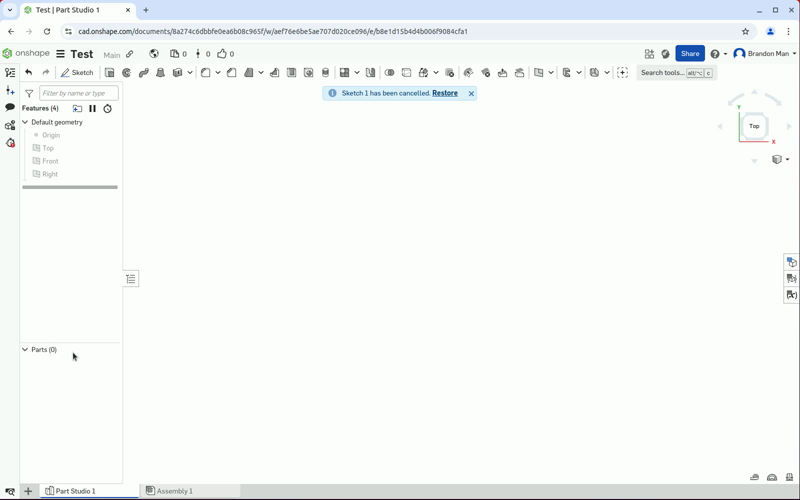
key(y)
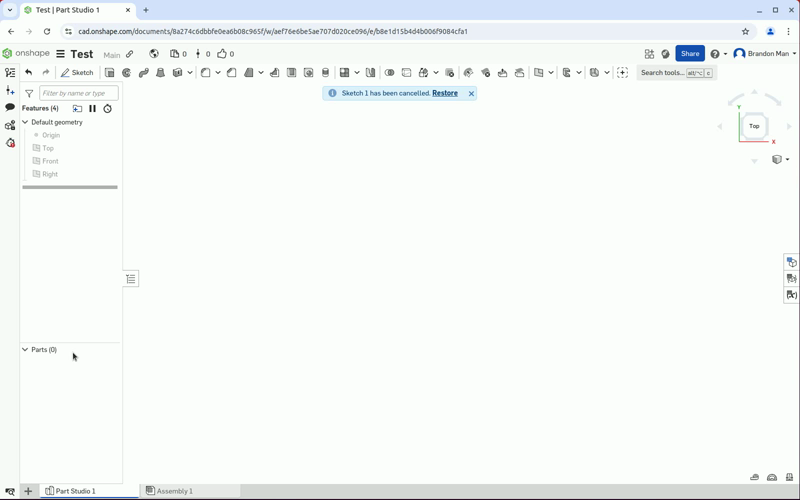
key(shift+p)
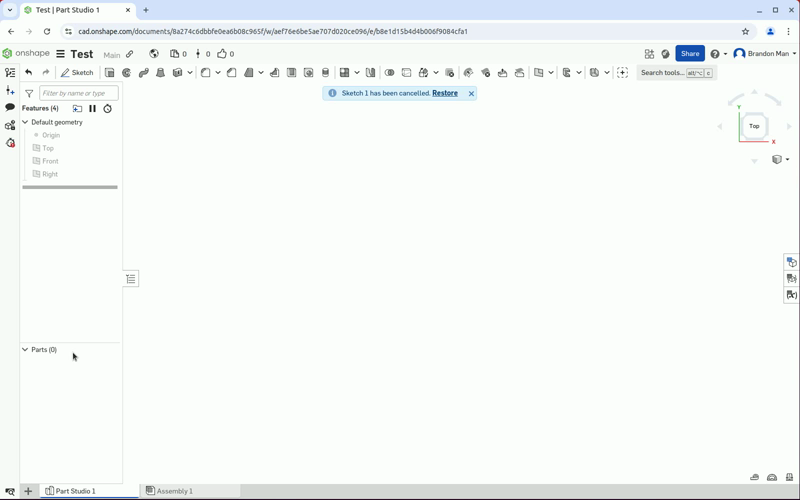
key(space)
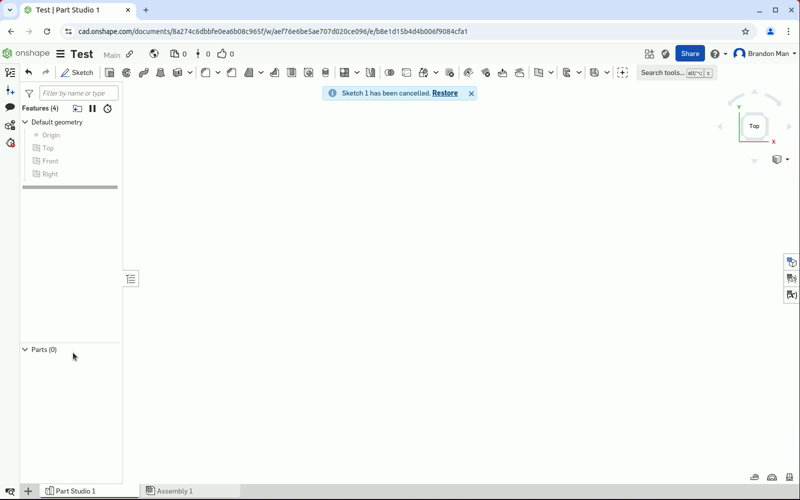
key_down(shift)
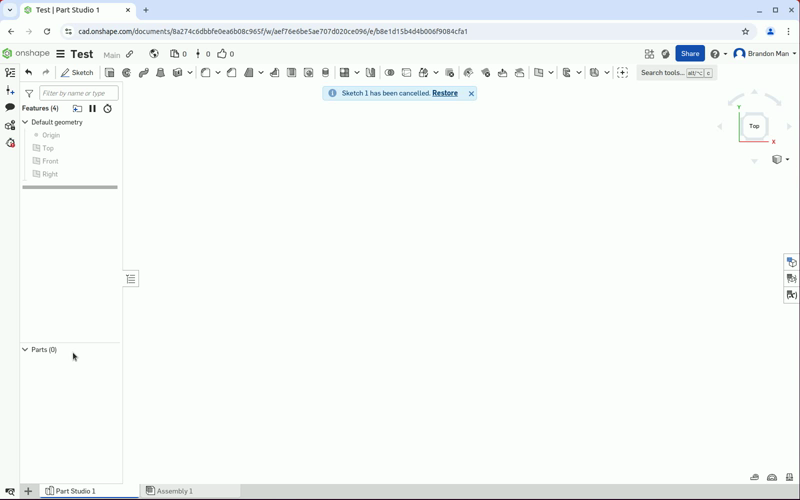
key(up)
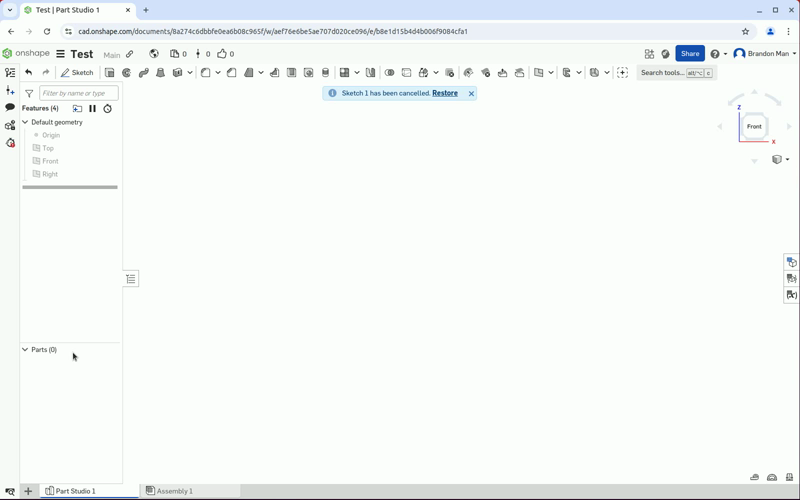
key_up(shift)
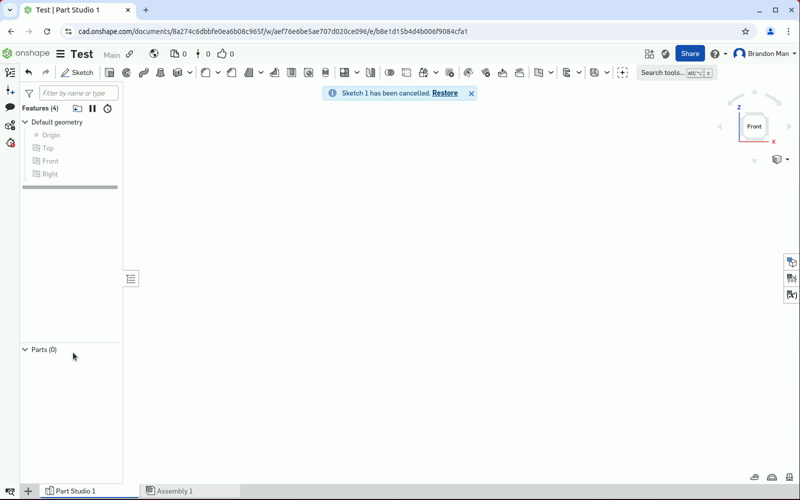
mouse_move(73, 352)
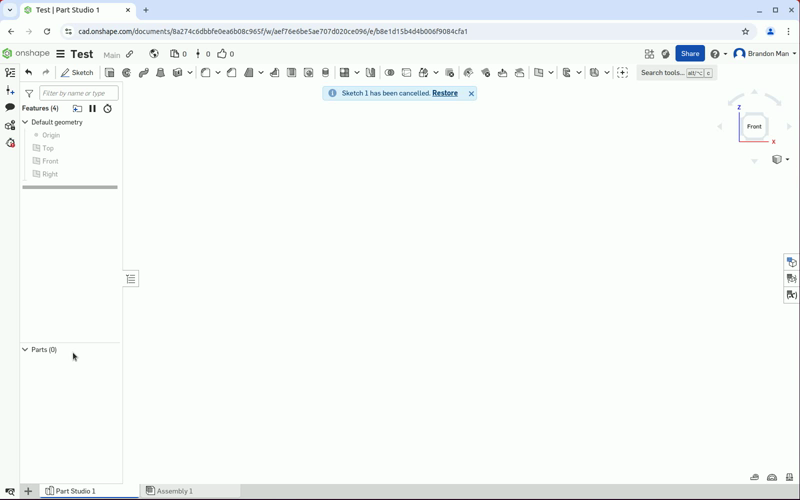
key(shift+y)
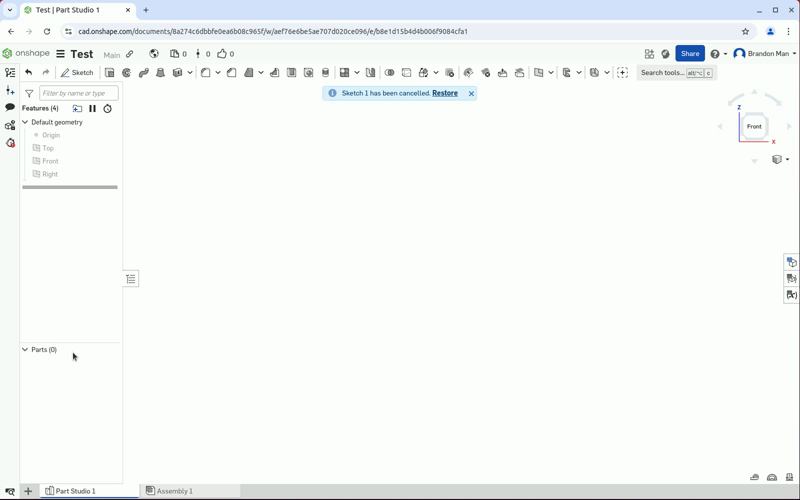
key(shift+s)
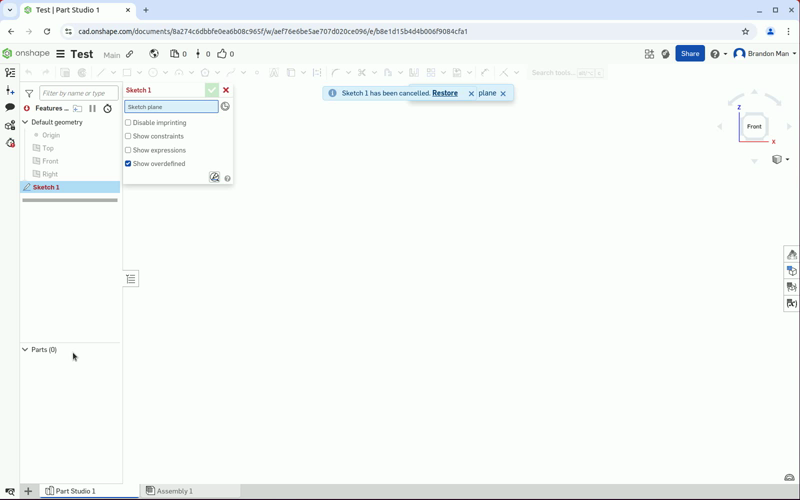
mouse_move(73, 163)
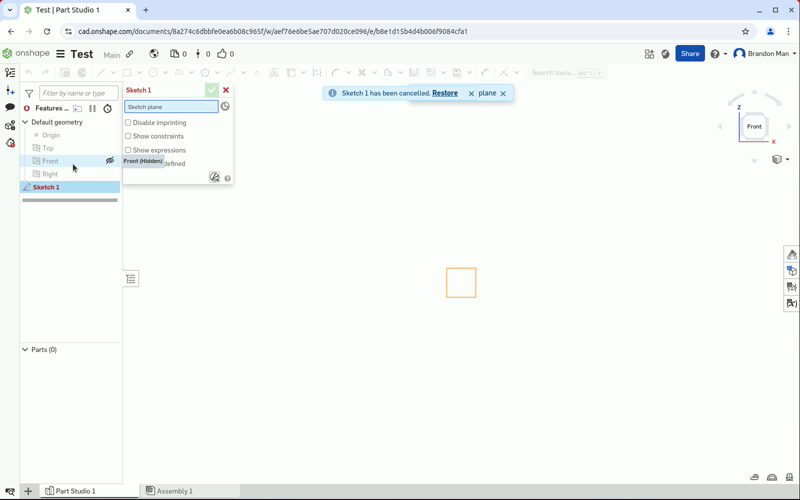
click(73, 163)
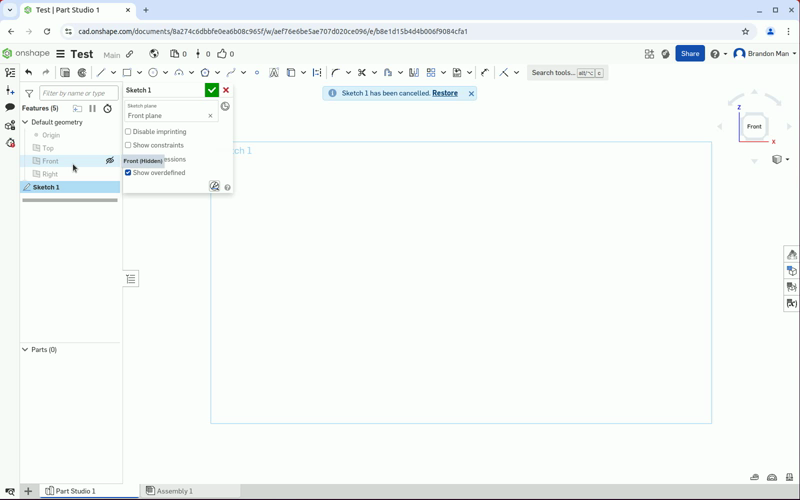
mouse_move(73, 352)
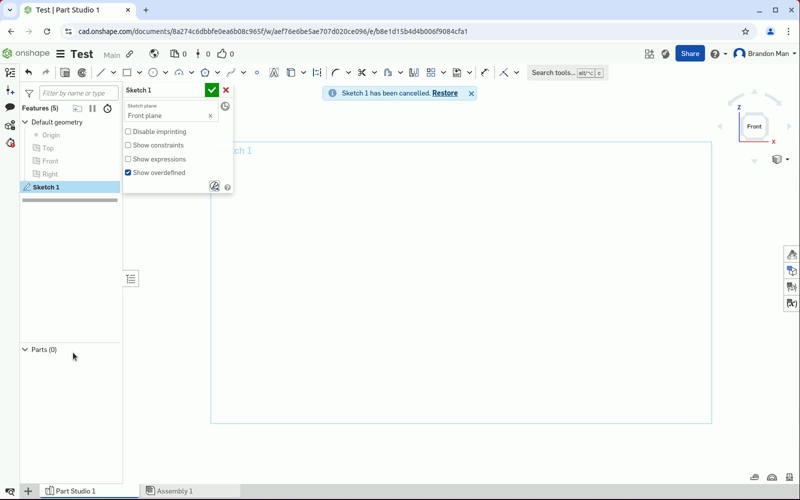
key(y)
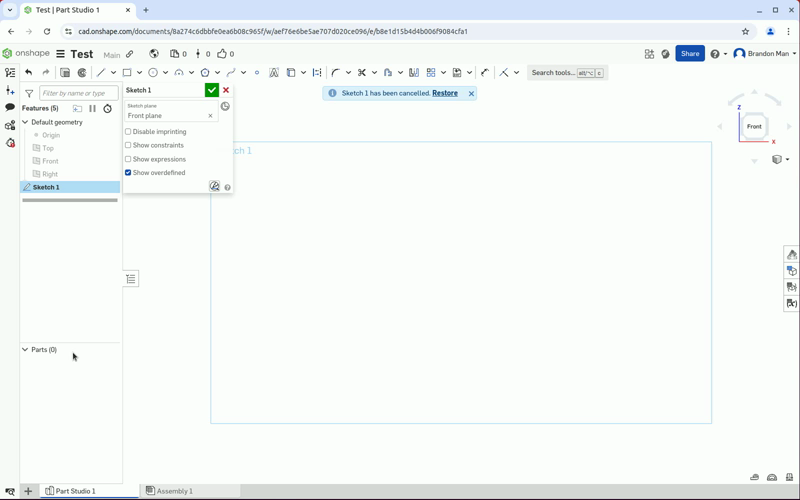
key(l)
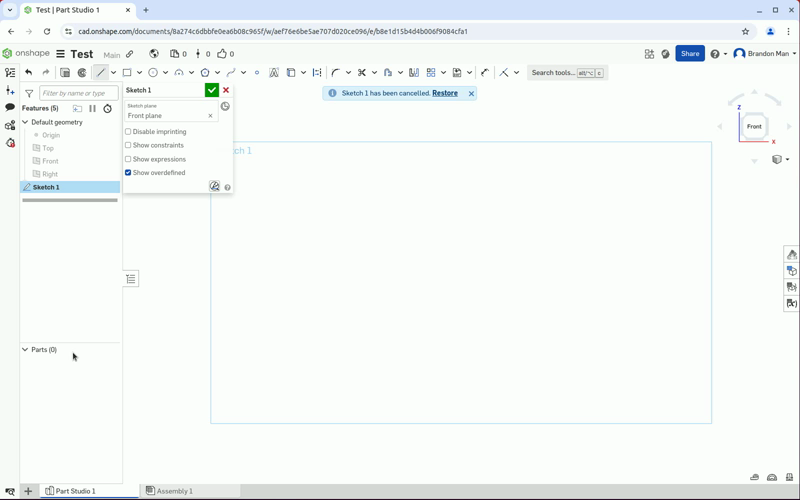
key_down(shift)
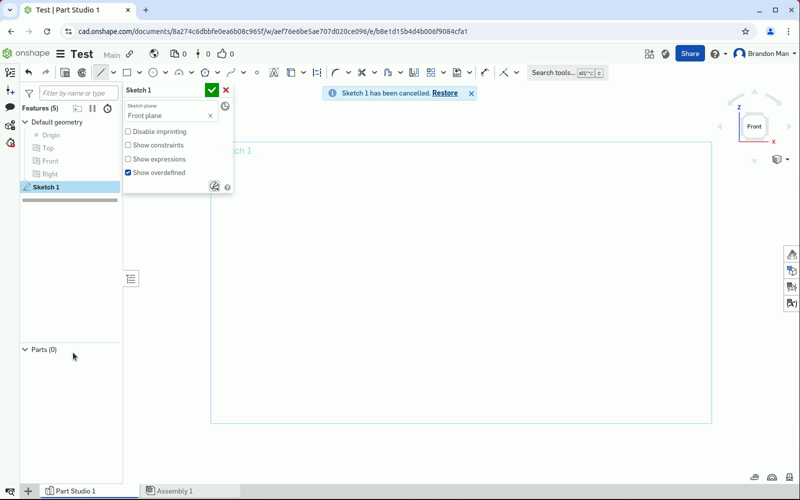
mouse_move(418, 354)
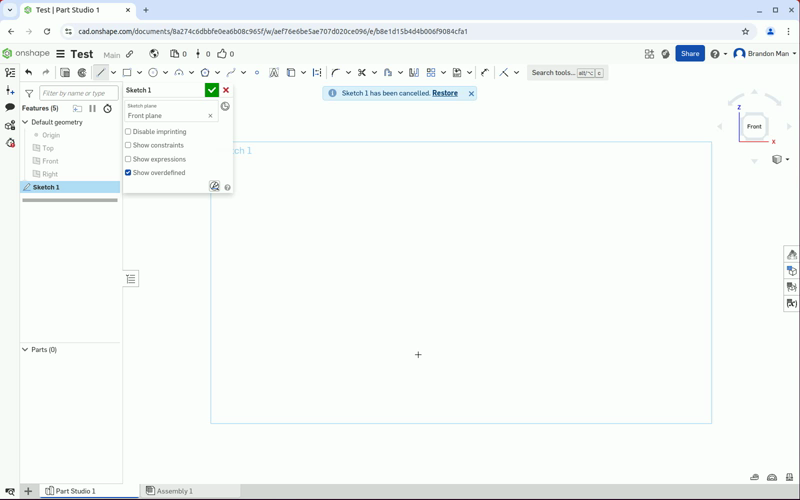
click(418, 354)
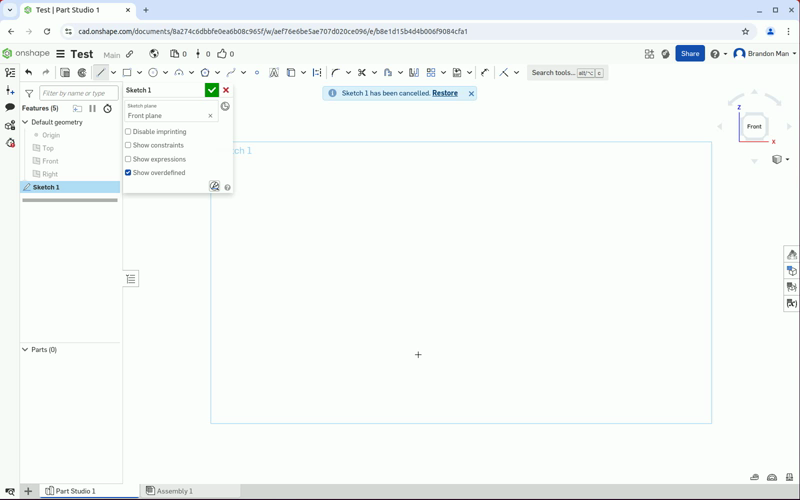
key_up(shift)
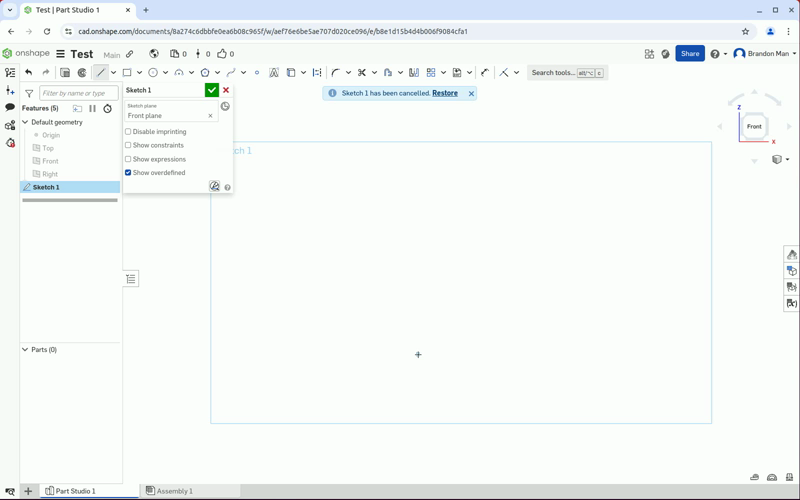
key_down(shift)
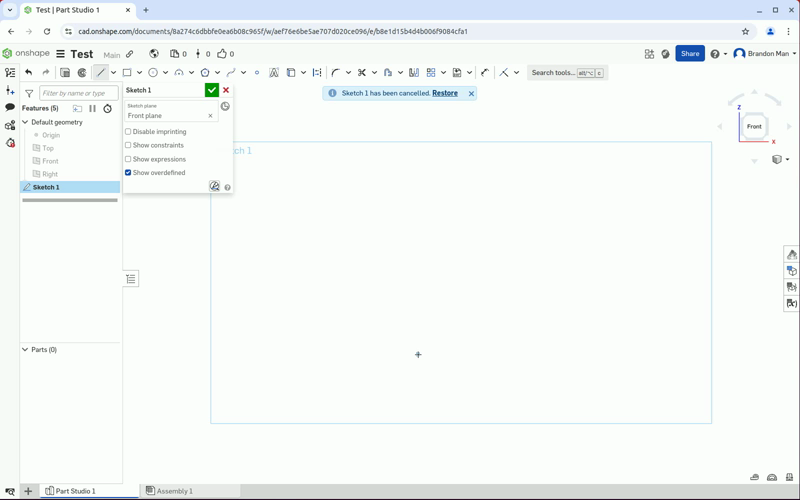
mouse_move(501, 354)
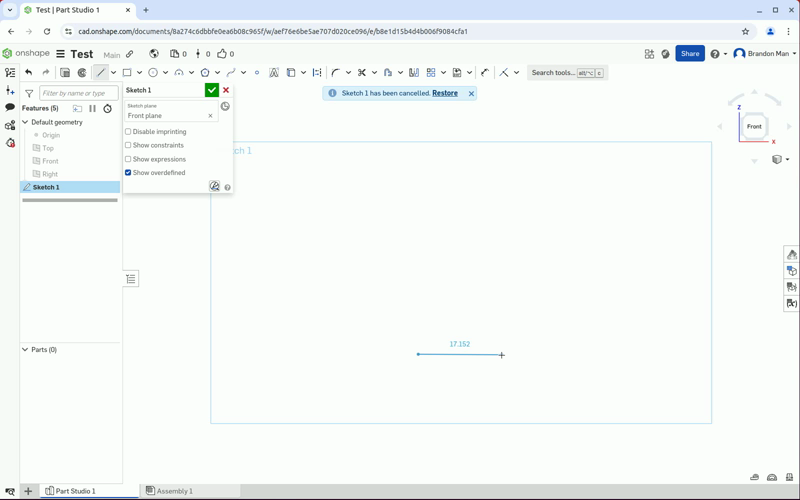
click(501, 354)
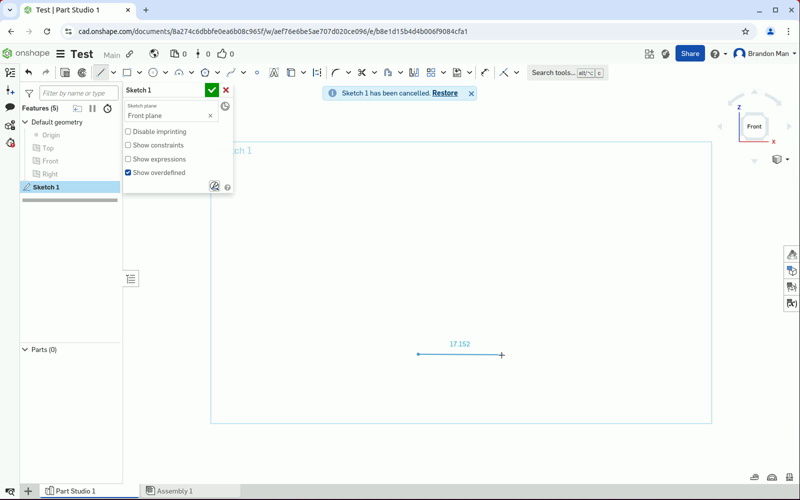
key_up(shift)
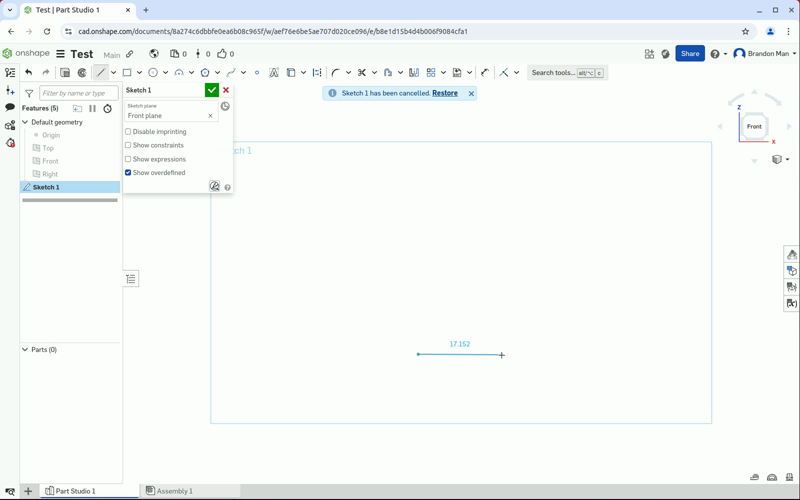
key_down(shift)
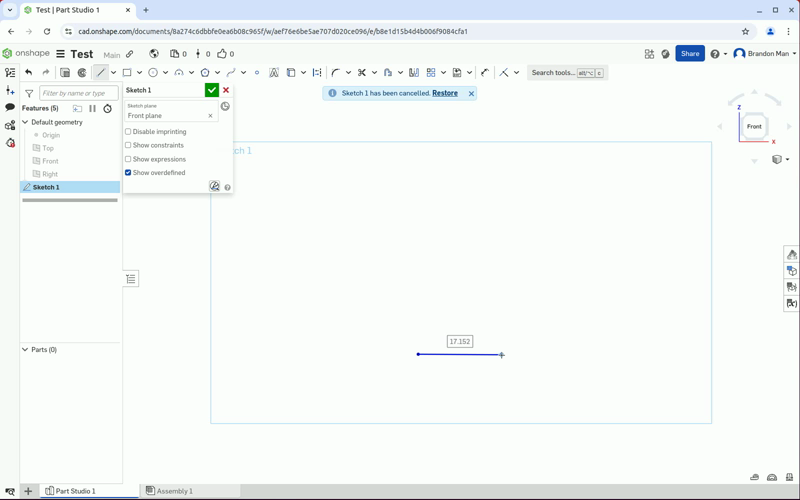
mouse_move(501, 213)
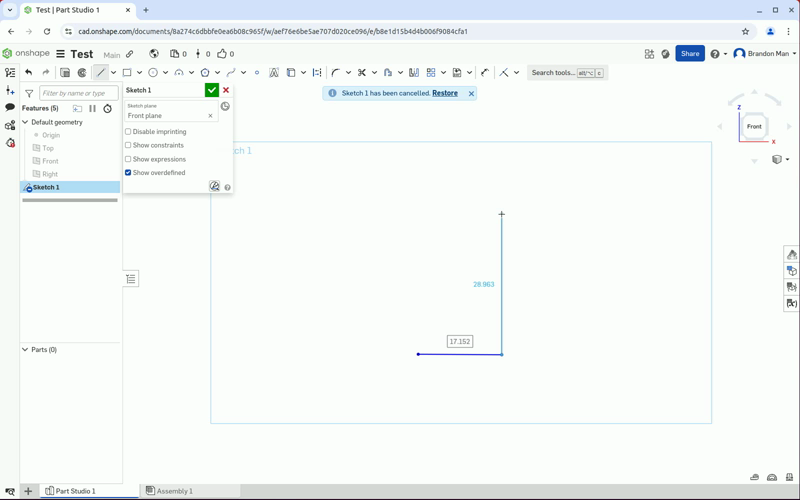
click(501, 213)
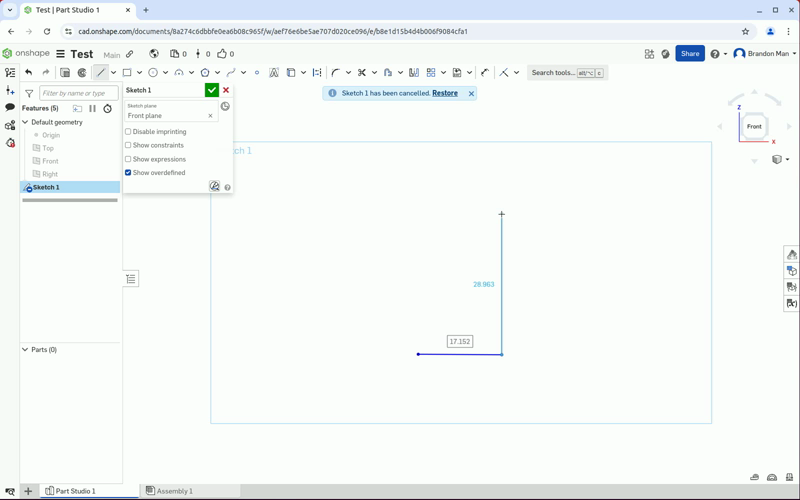
key_up(shift)
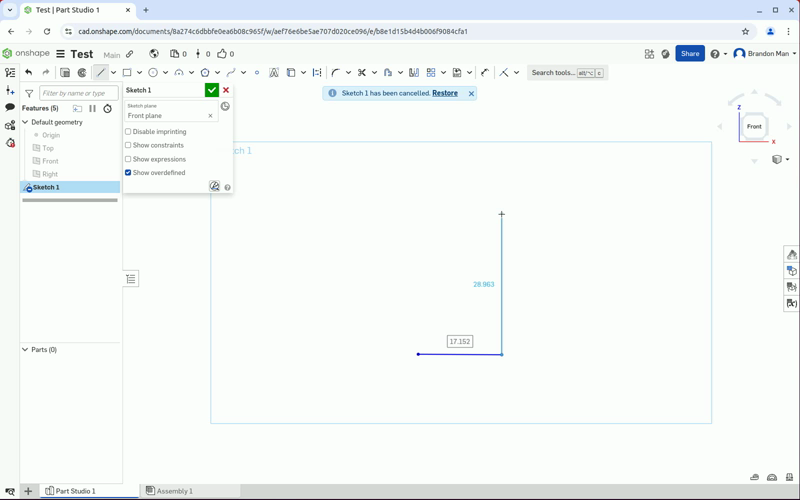
key(esc)
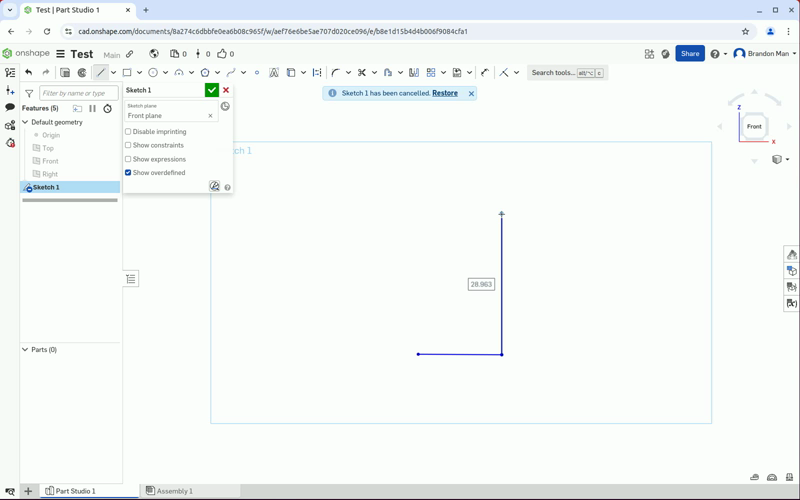
key(a)
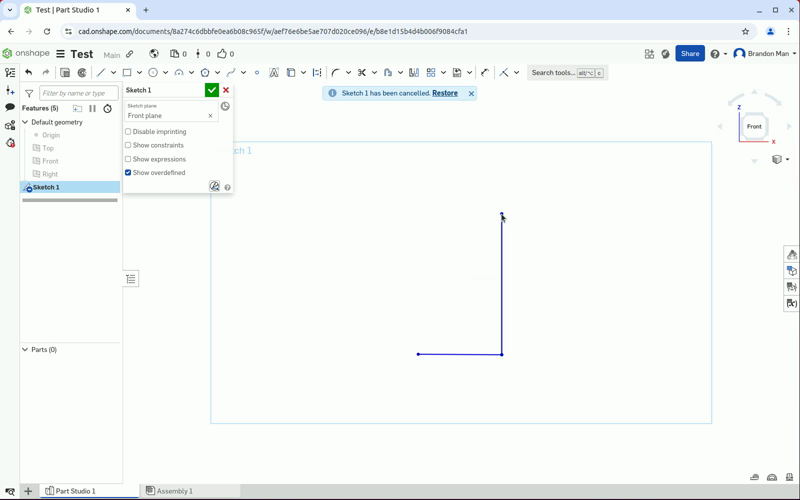
mouse_move(501, 213)
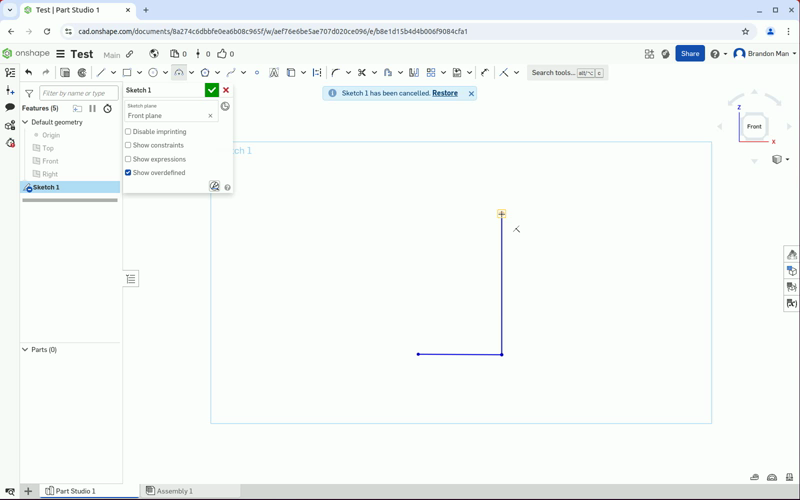
click(501, 213)
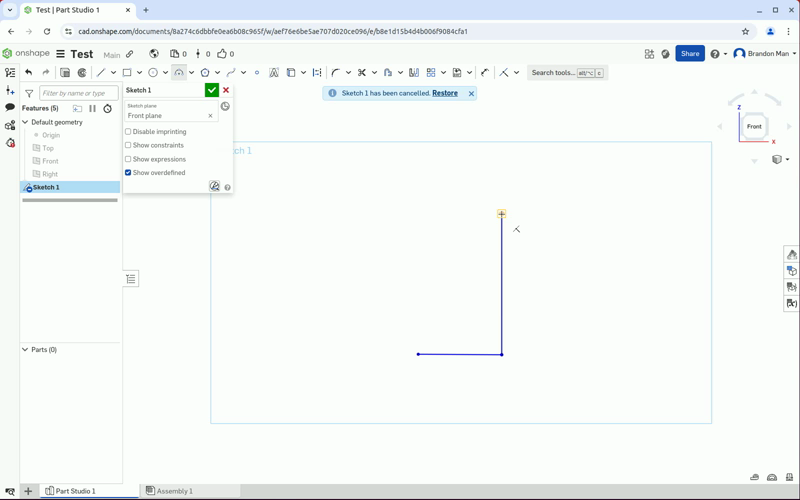
key_down(shift)
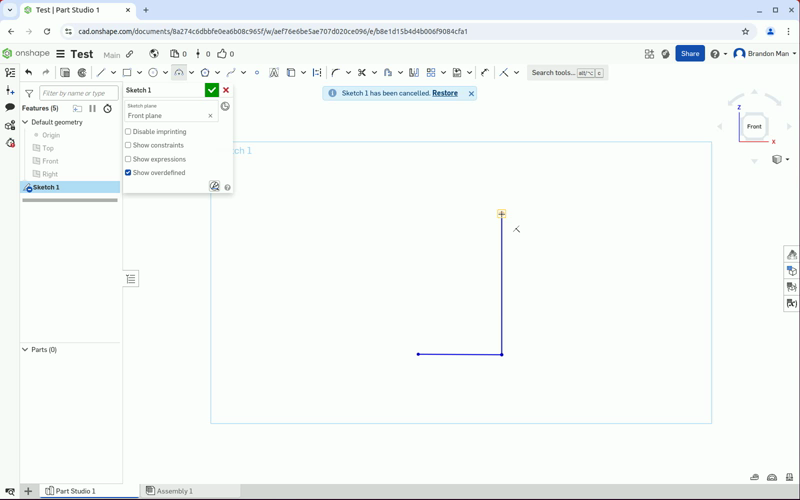
mouse_move(418, 213)
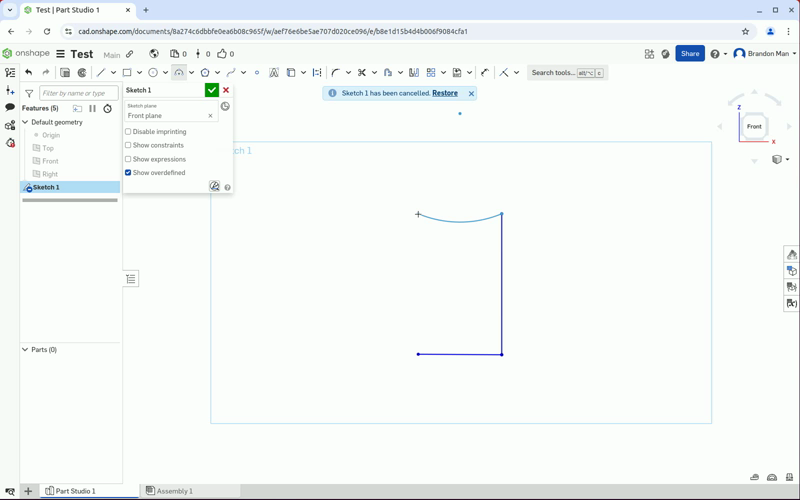
click(418, 213)
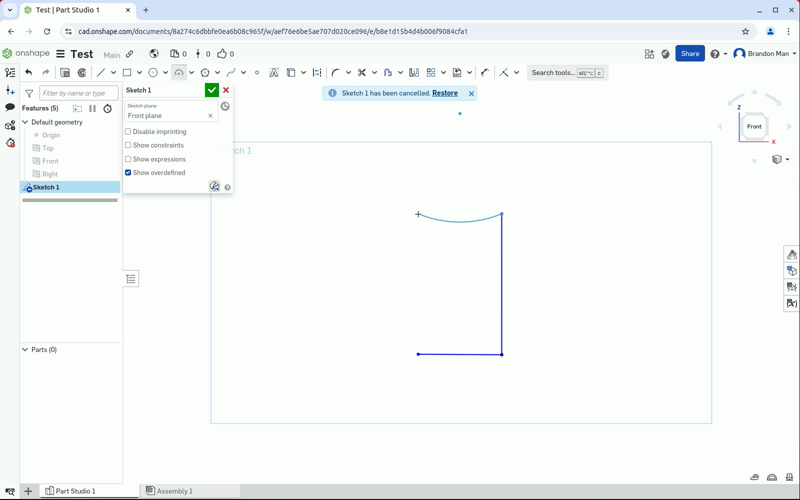
mouse_move(460, 172)
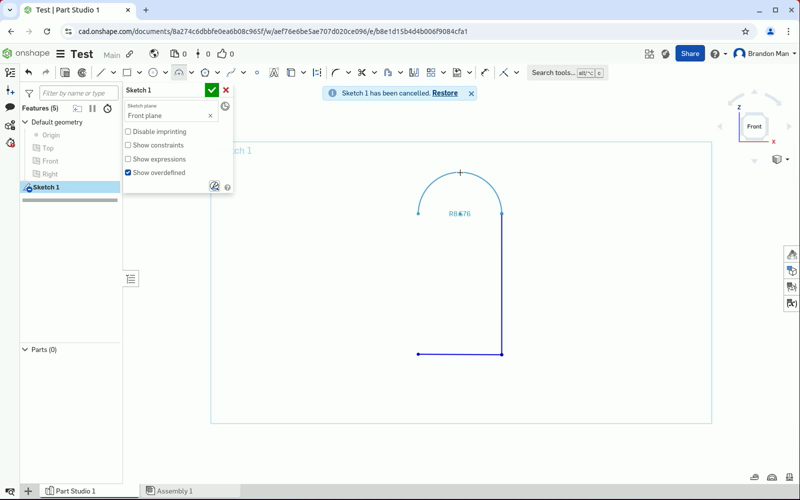
click(460, 172)
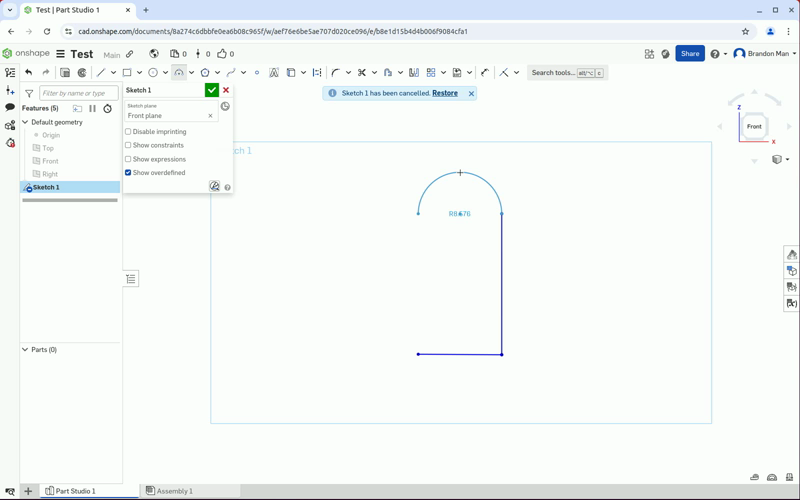
key_up(shift)
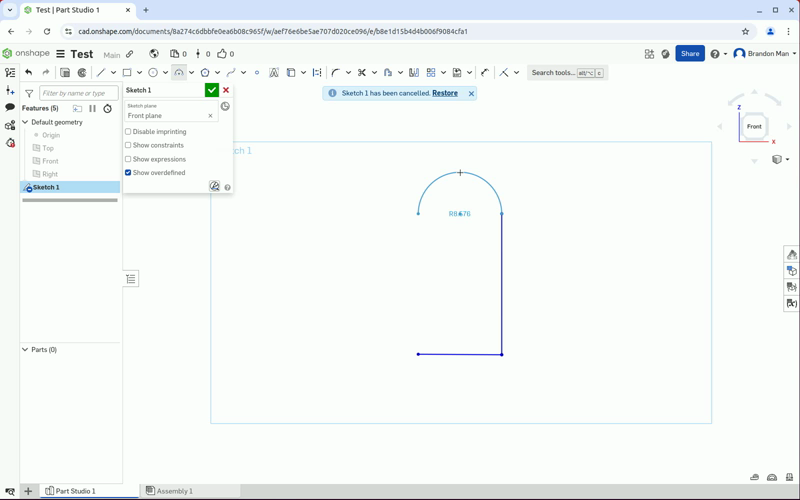
key(esc)
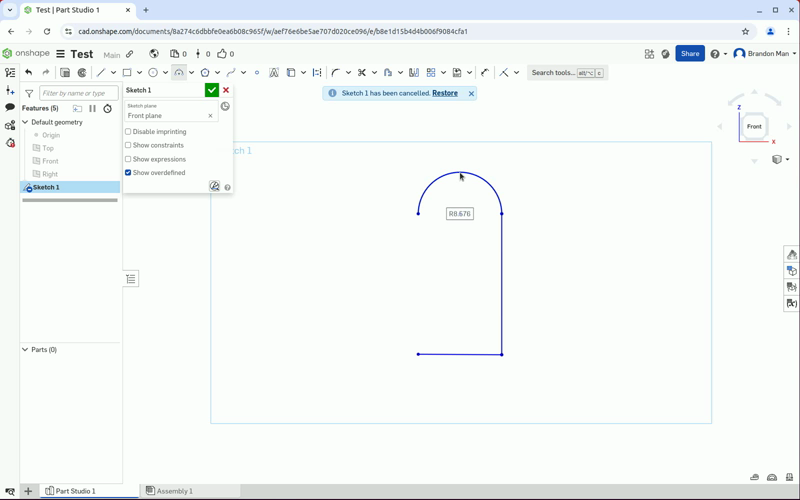
key(l)
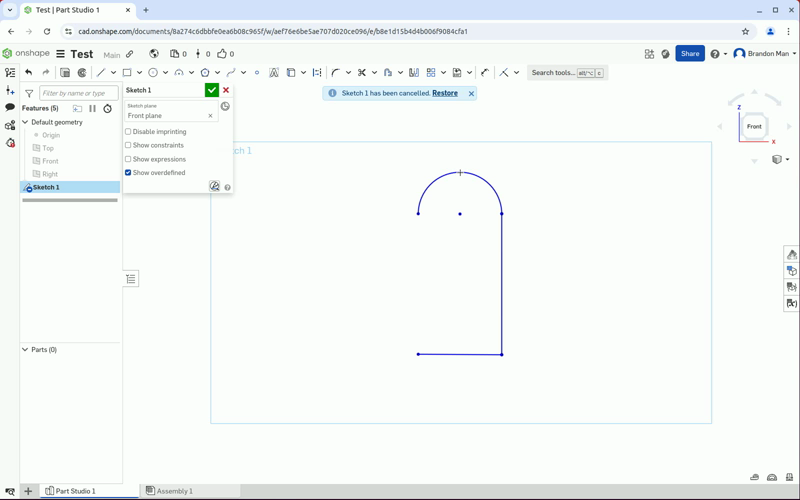
mouse_move(418, 213)
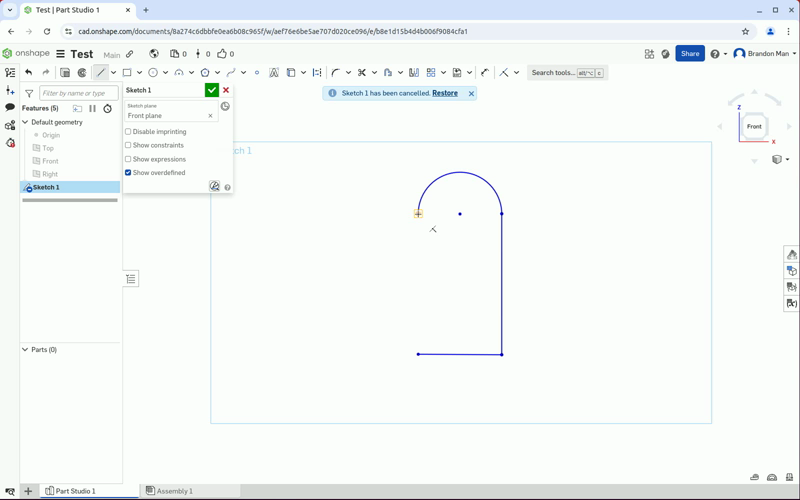
click(418, 213)
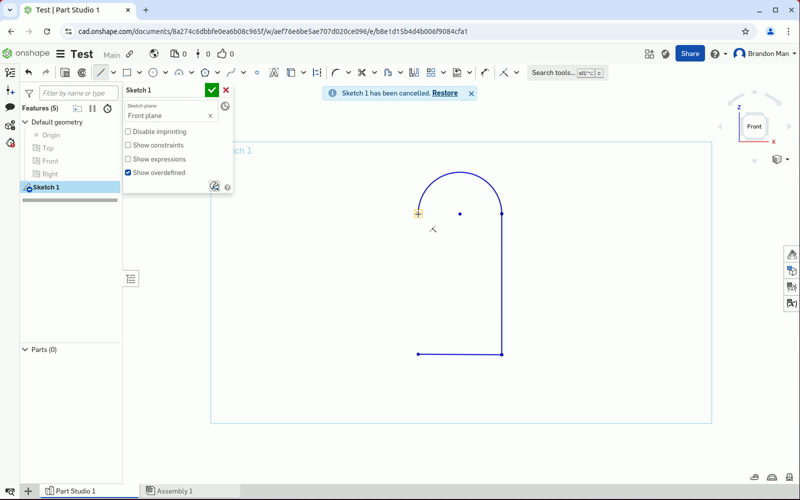
key_down(shift)
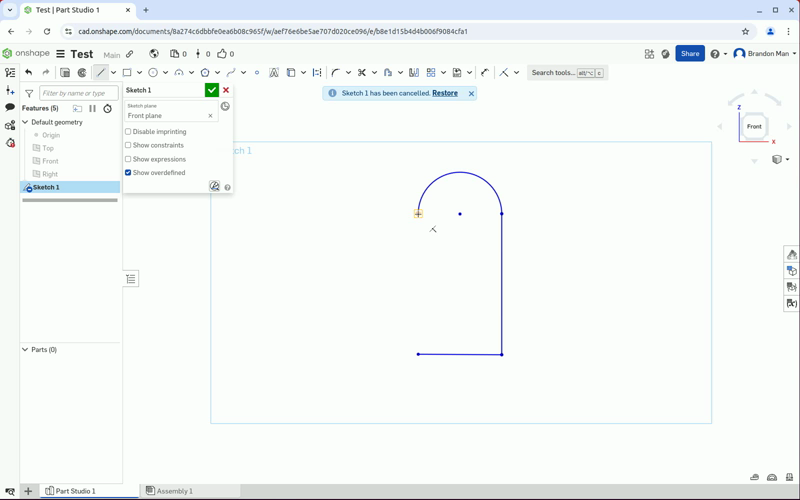
mouse_move(418, 354)
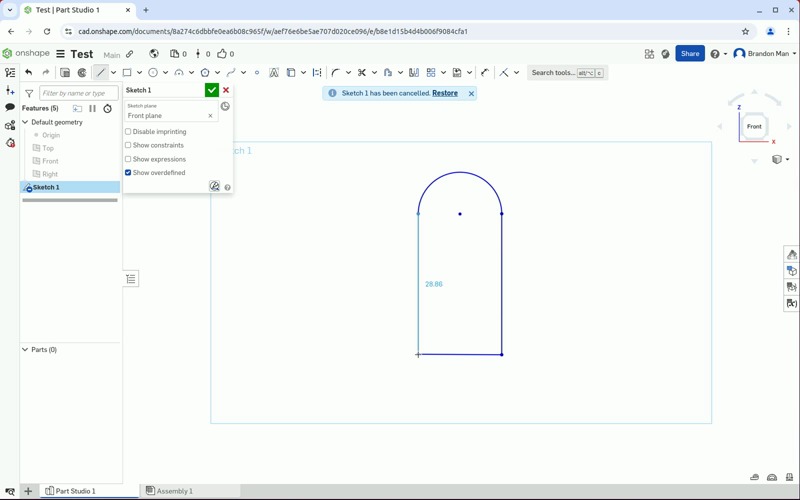
key_up(shift)
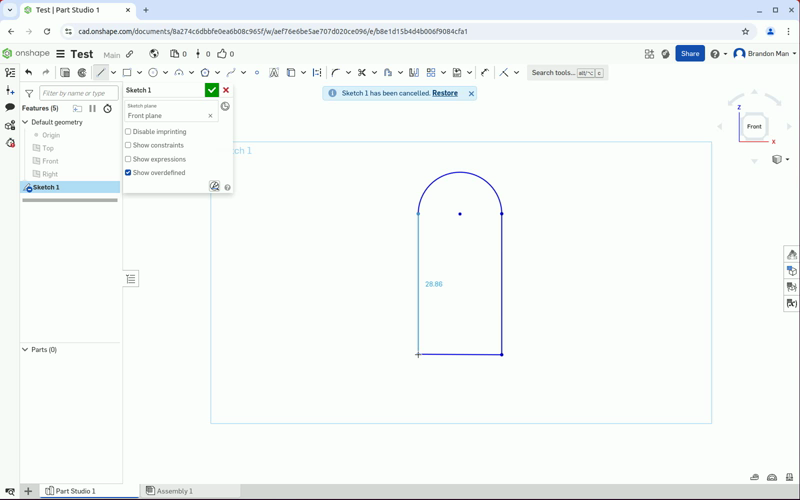
click(418, 354)
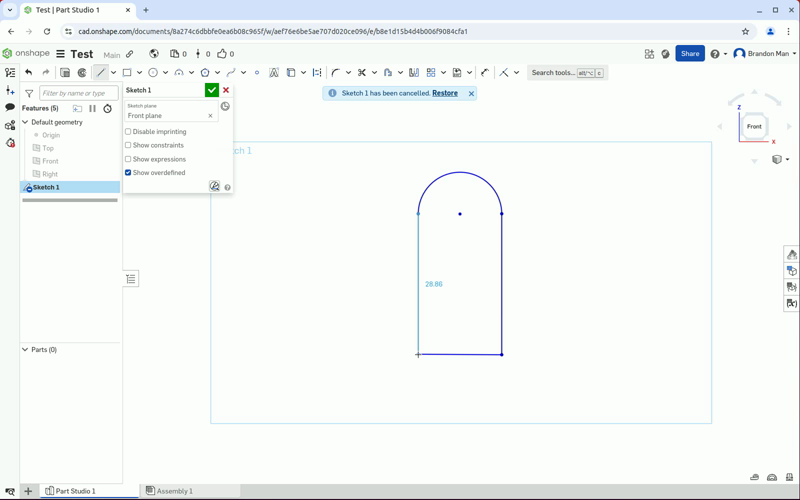
key(esc)
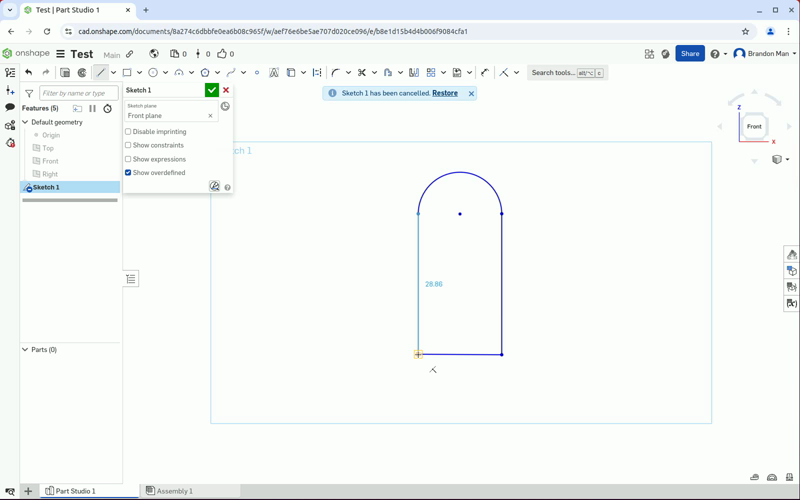
key(c)
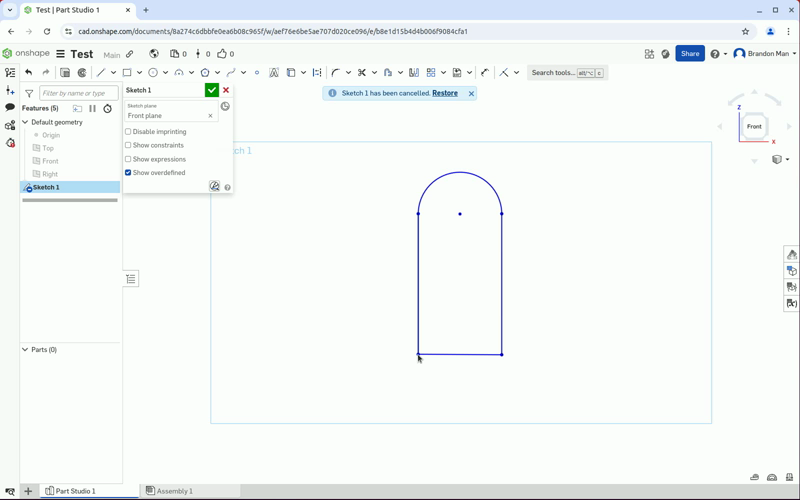
key_down(shift)
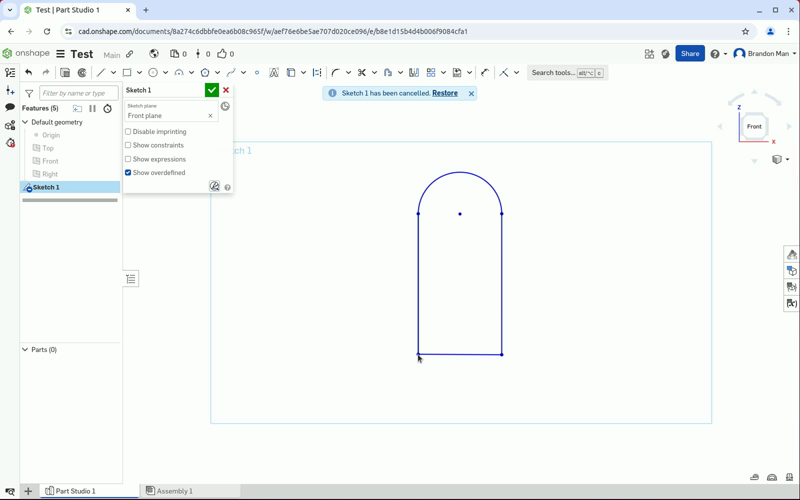
mouse_move(461, 213)
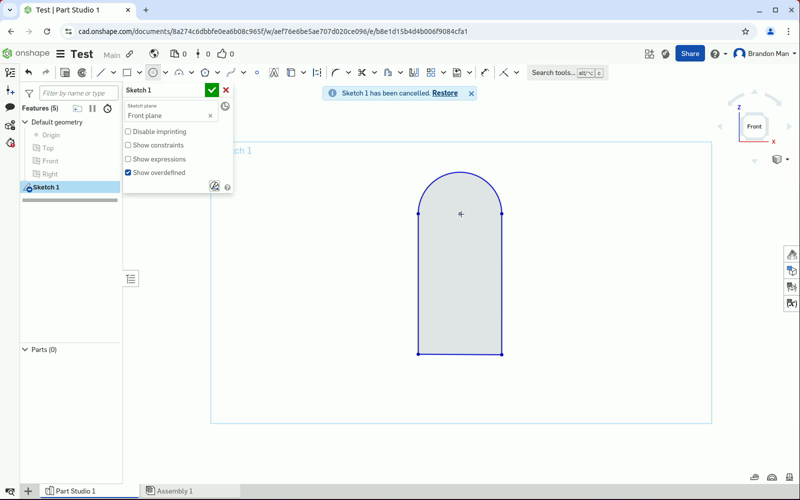
scroll(6)
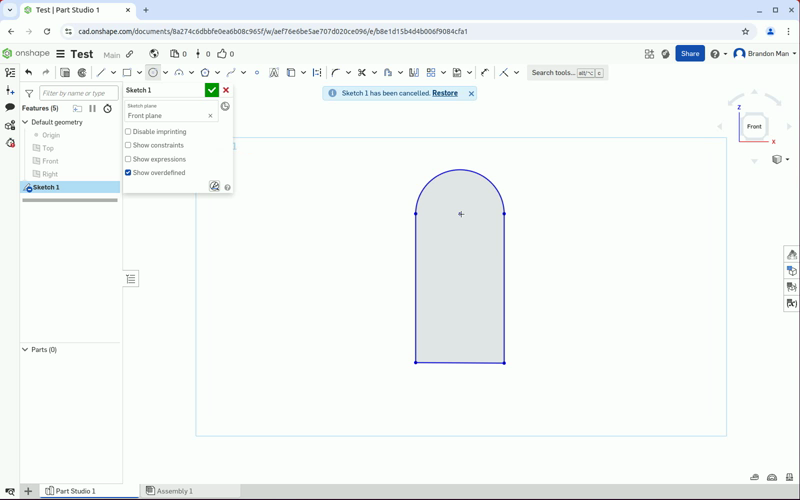
scroll(6)
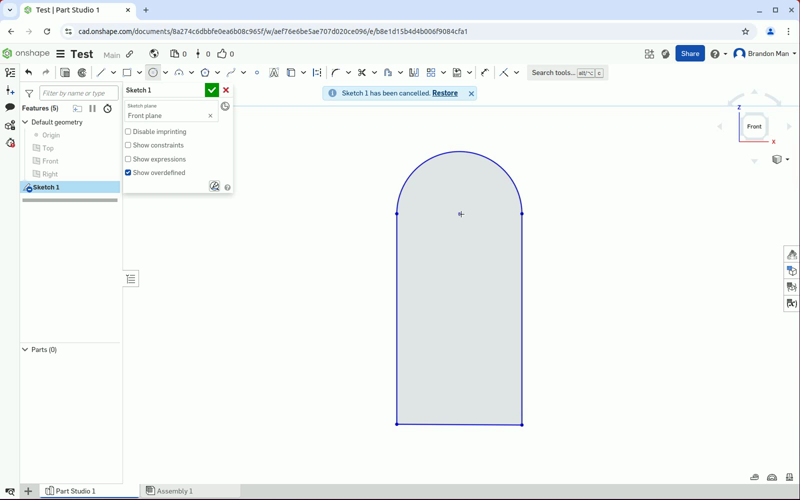
scroll(6)
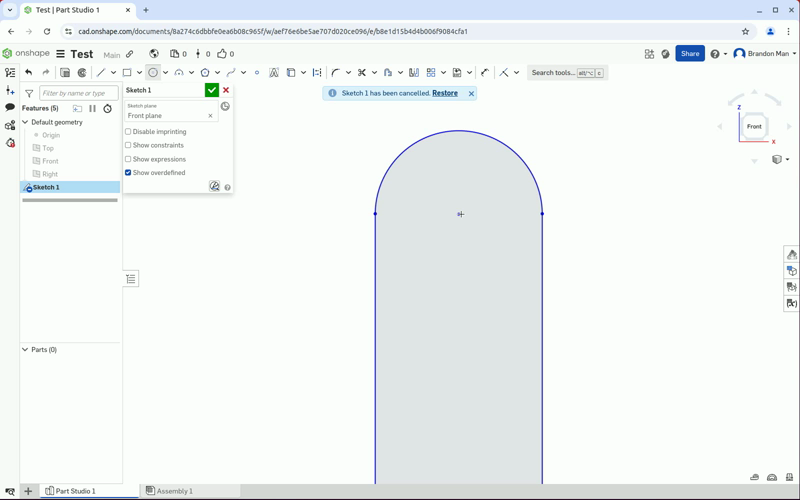
scroll(6)
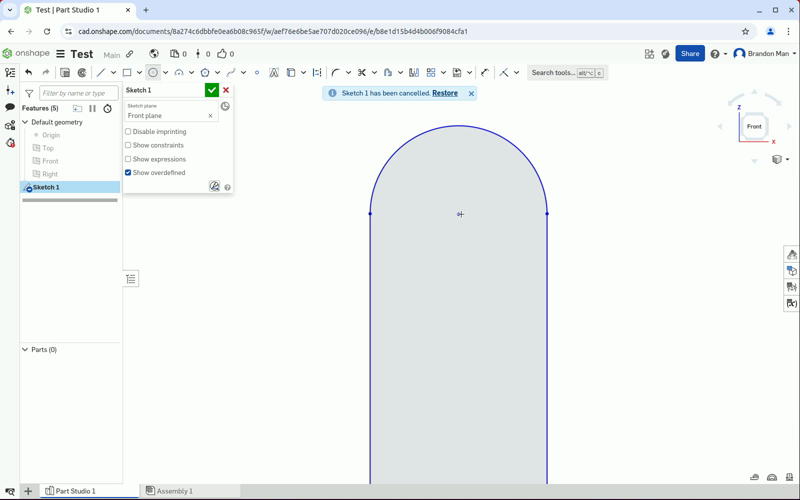
scroll(6)
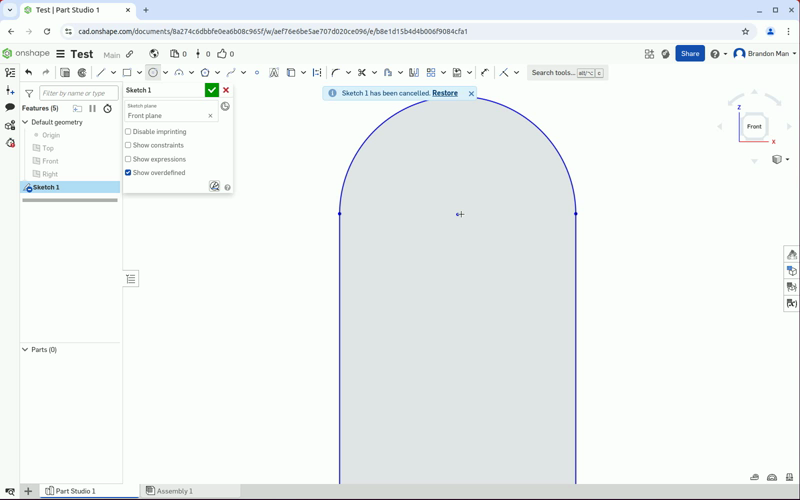
scroll(6)
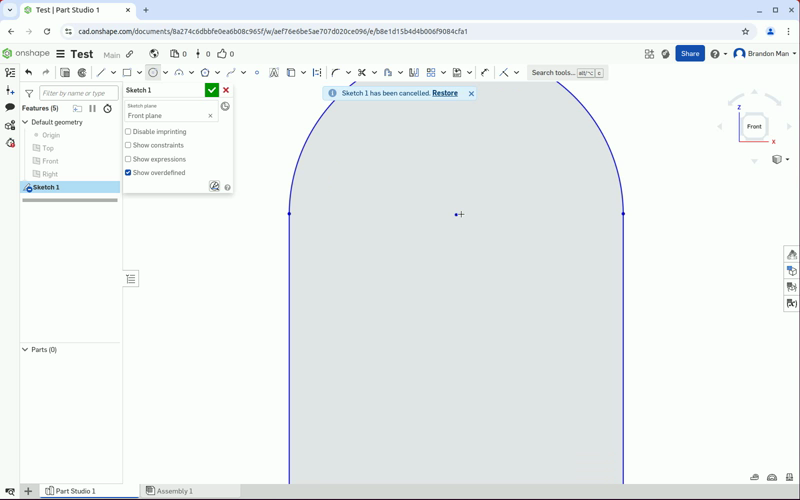
scroll(6)
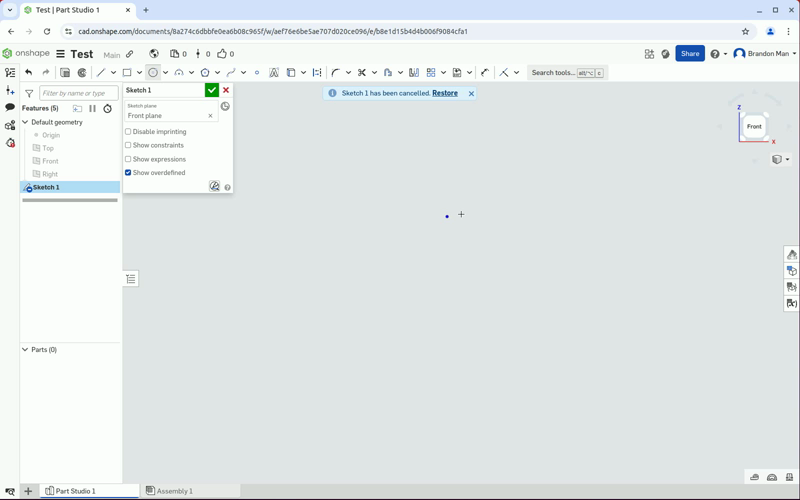
click(461, 213)
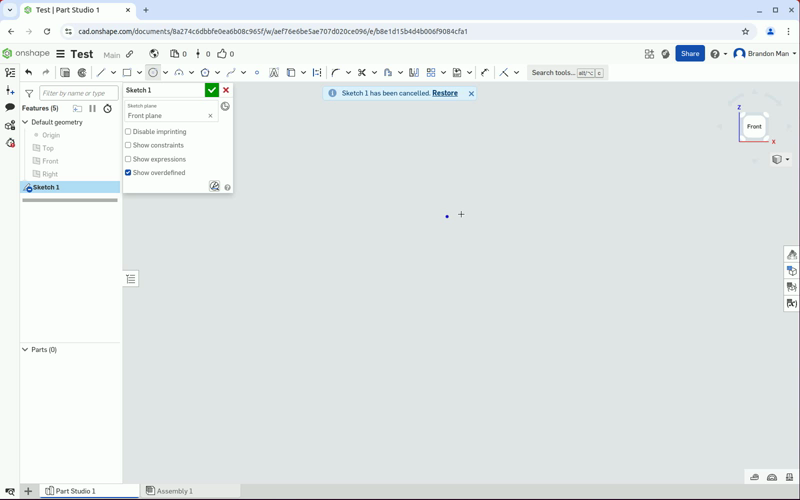
scroll(-6)
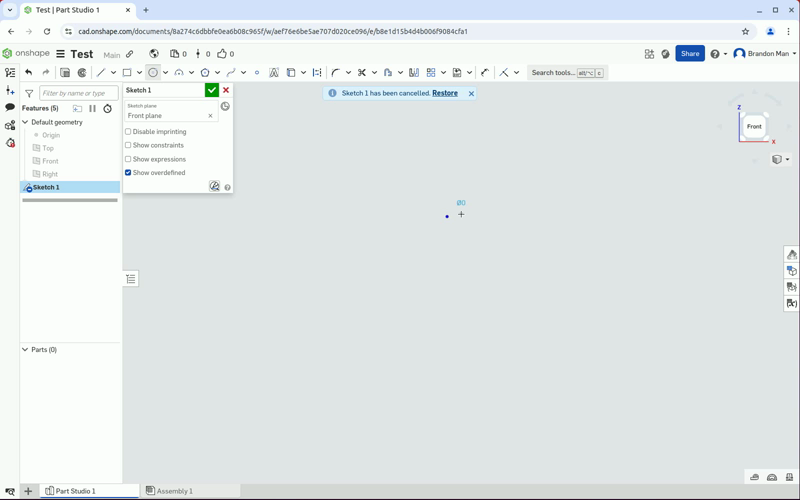
scroll(-6)
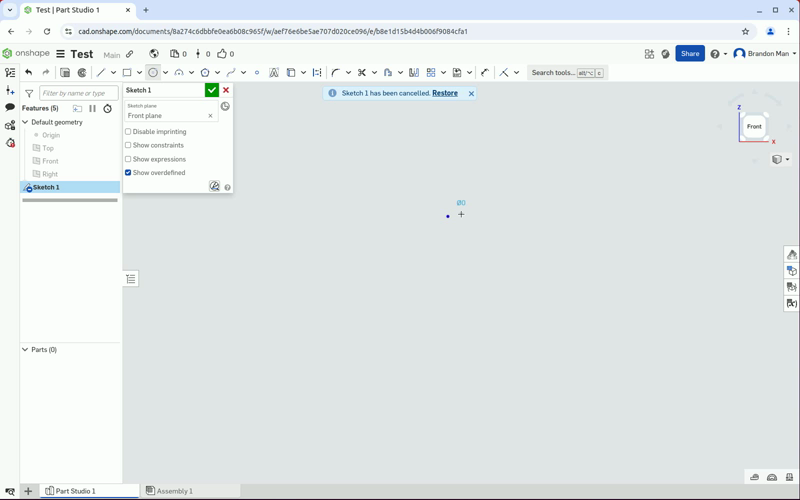
scroll(-6)
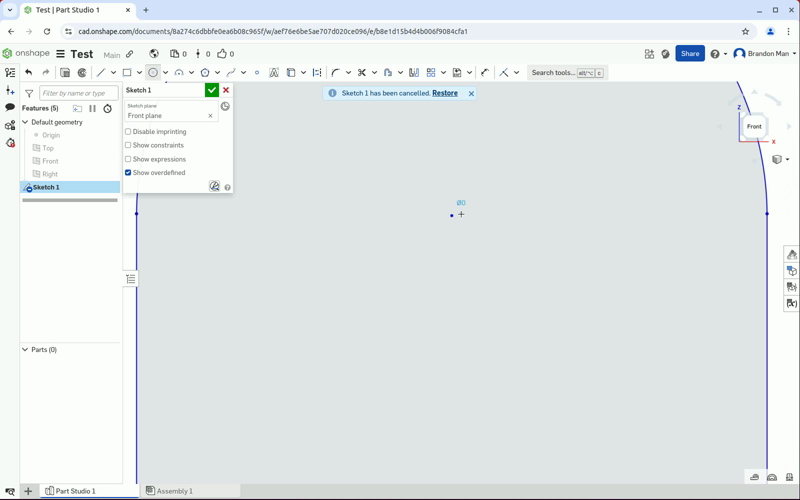
scroll(-6)
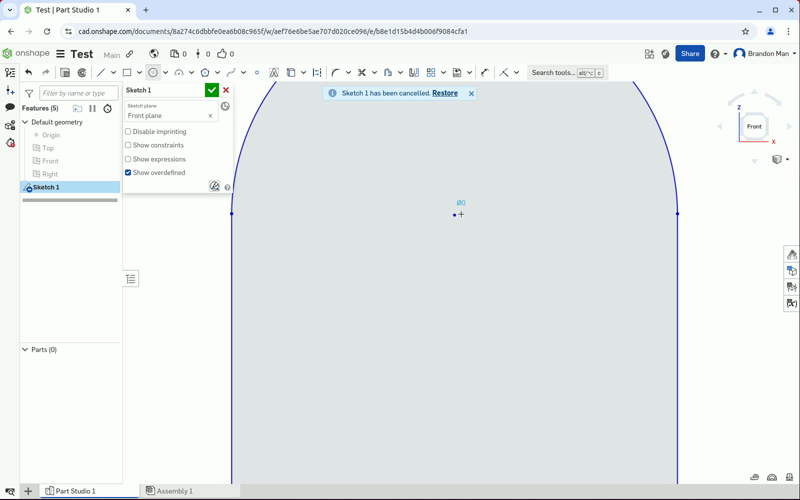
scroll(-6)
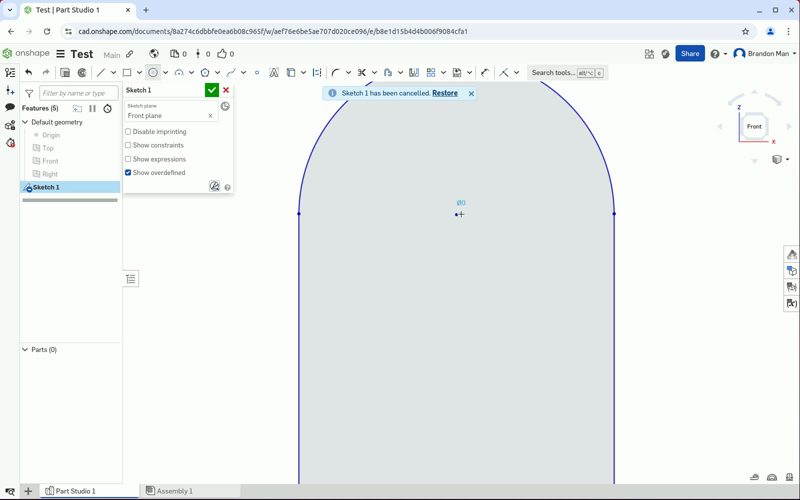
scroll(-6)
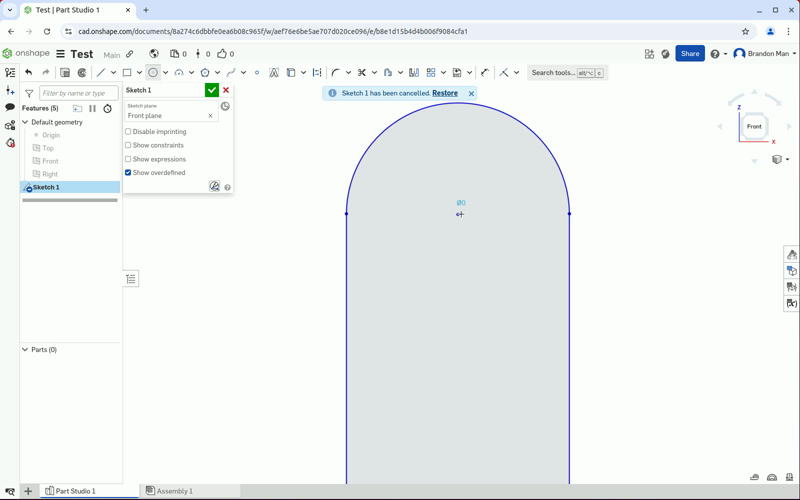
scroll(-6)
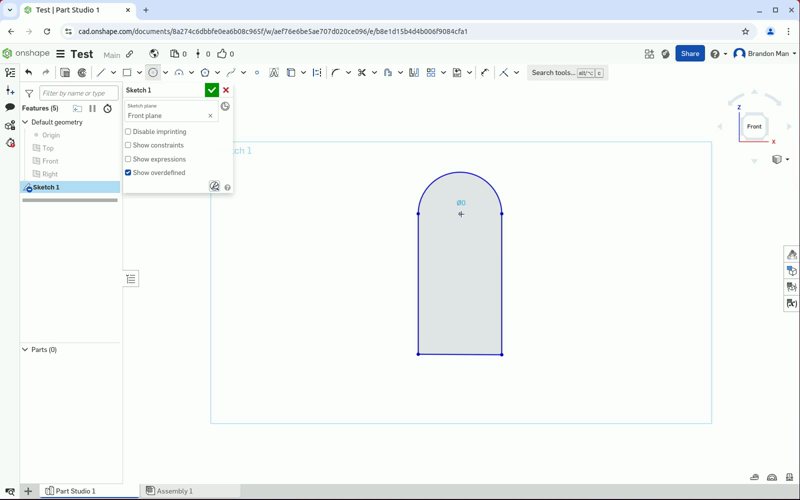
key_up(shift)
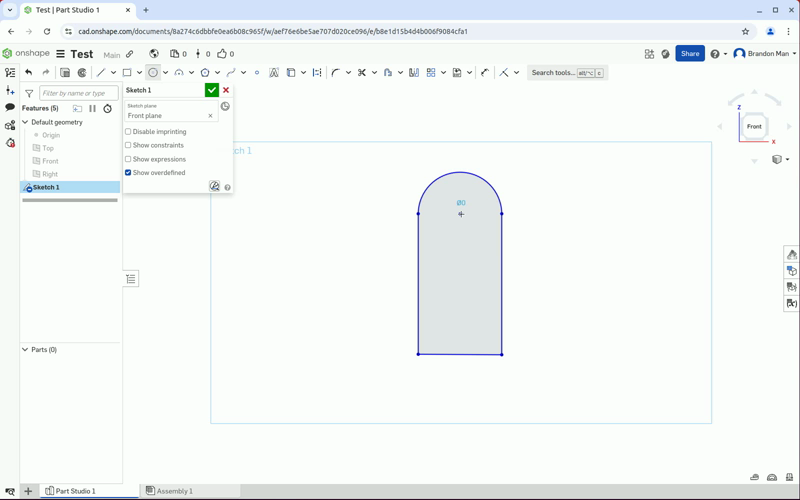
mouse_move(482, 213)
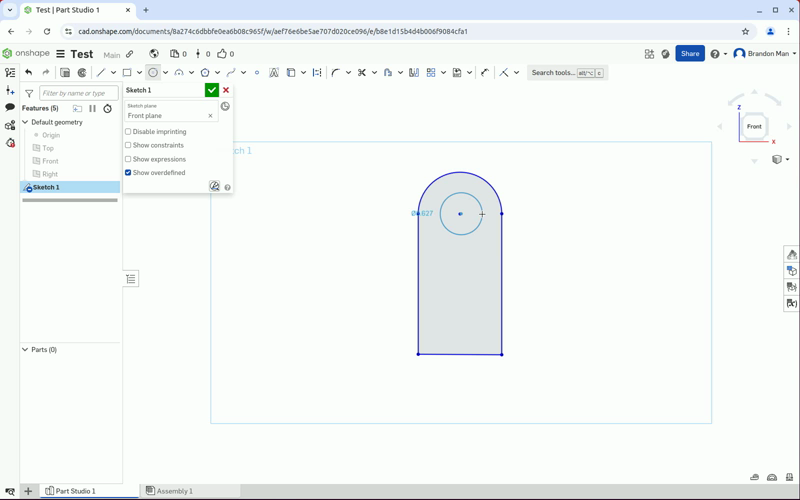
click(482, 213)
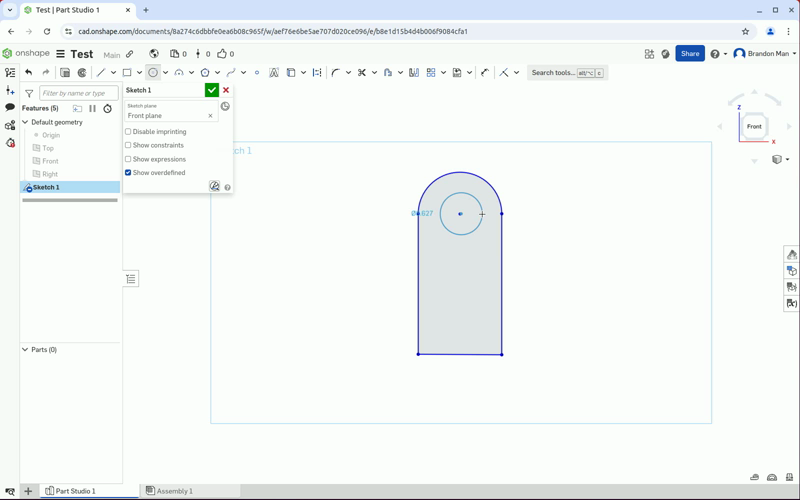
key(esc)
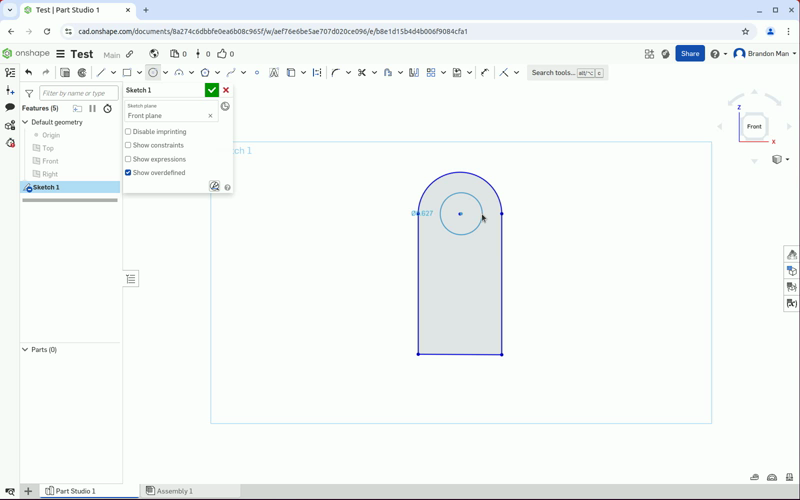
mouse_move(487, 315)
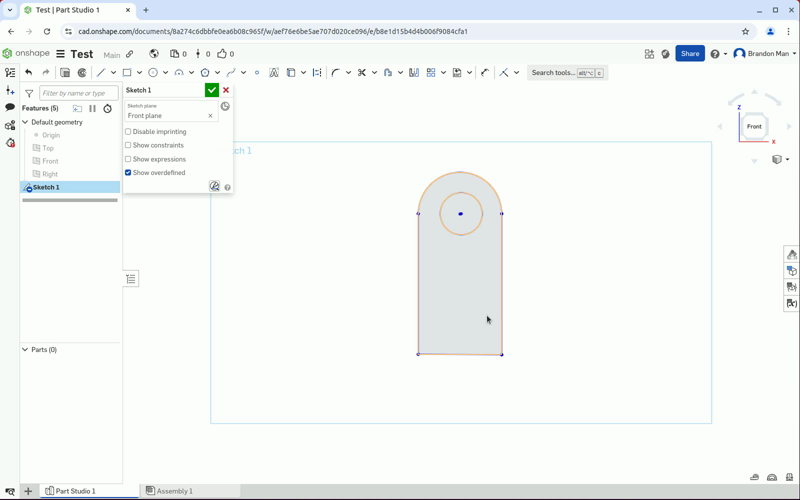
click(487, 315)
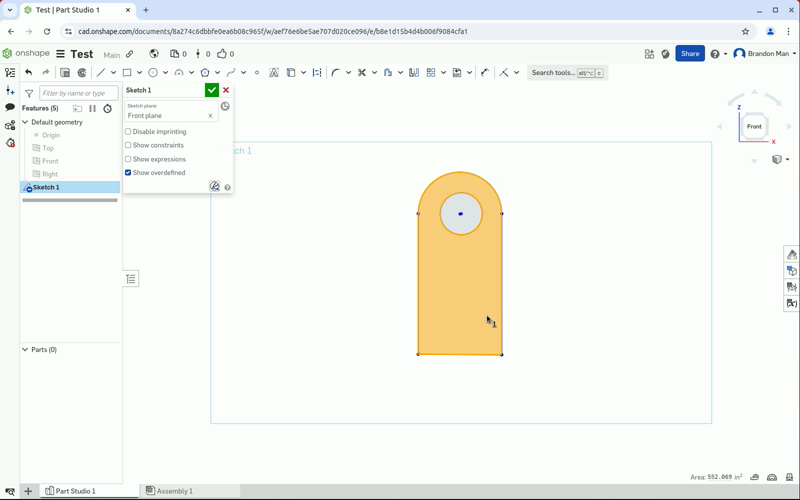
mouse_move(73, 352)
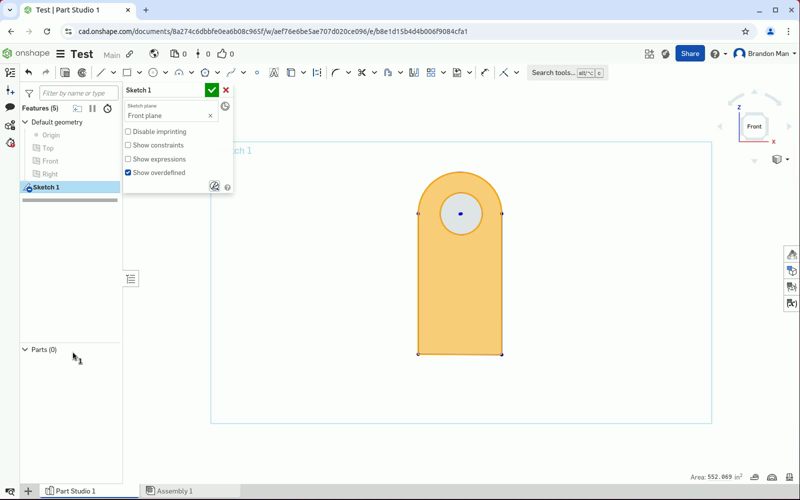
key(shift+y)
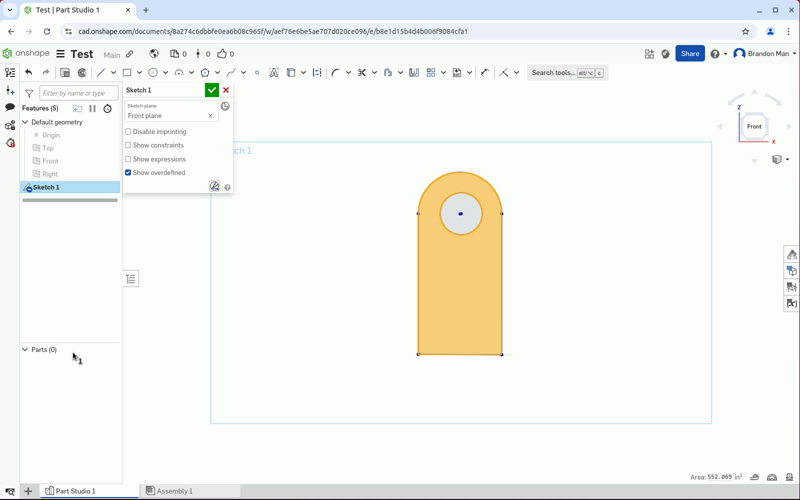
key(shift+e)
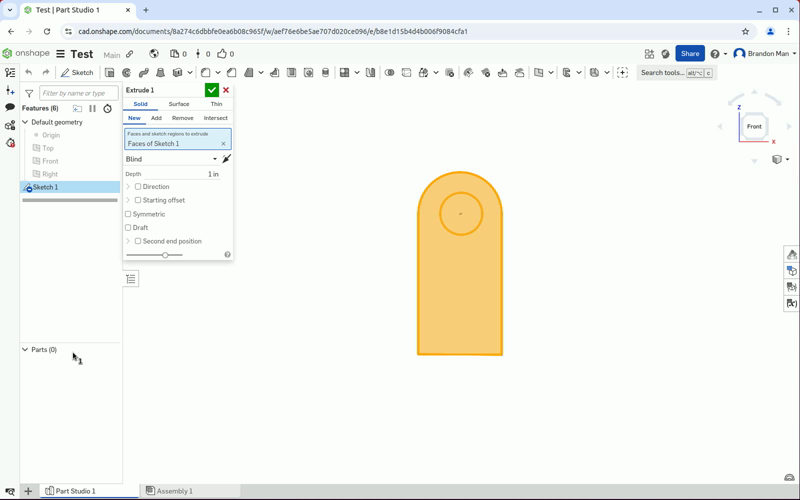
mouse_move(143, 106)
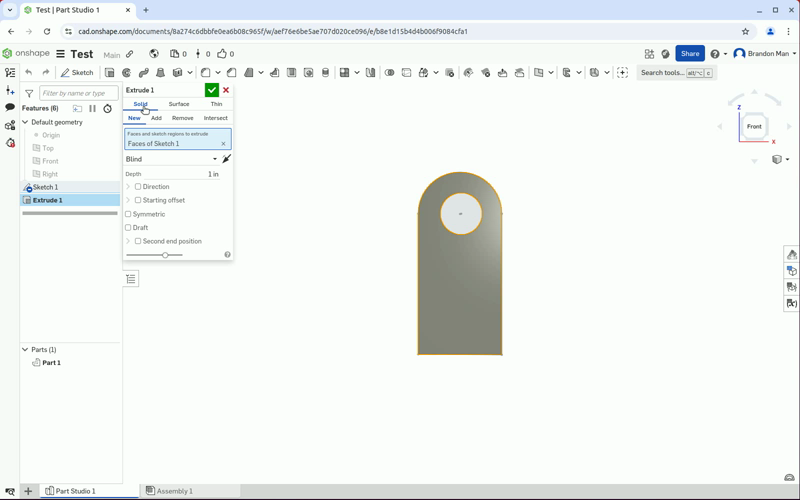
click(143, 106)
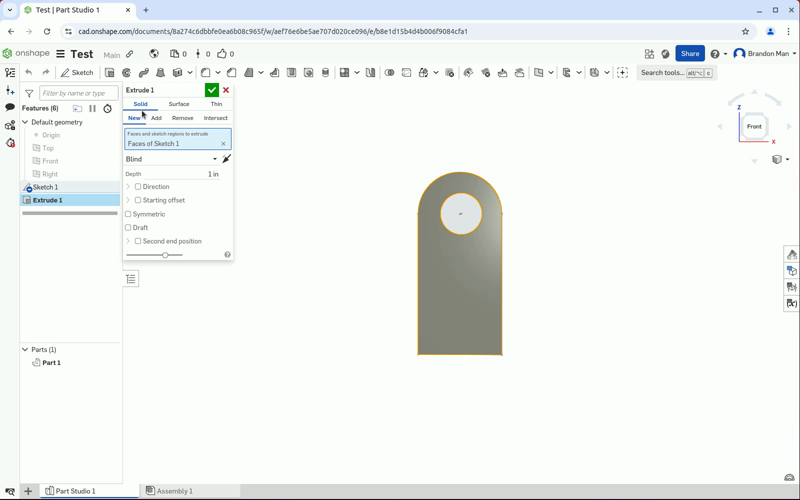
mouse_move(137, 120)
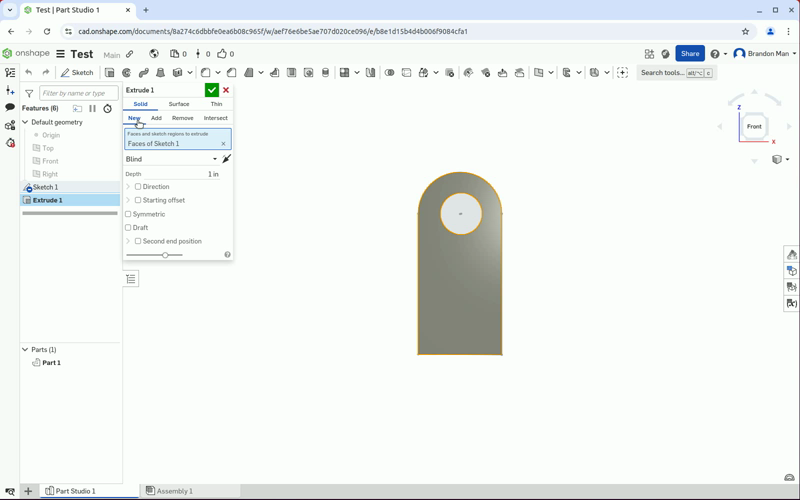
click(137, 120)
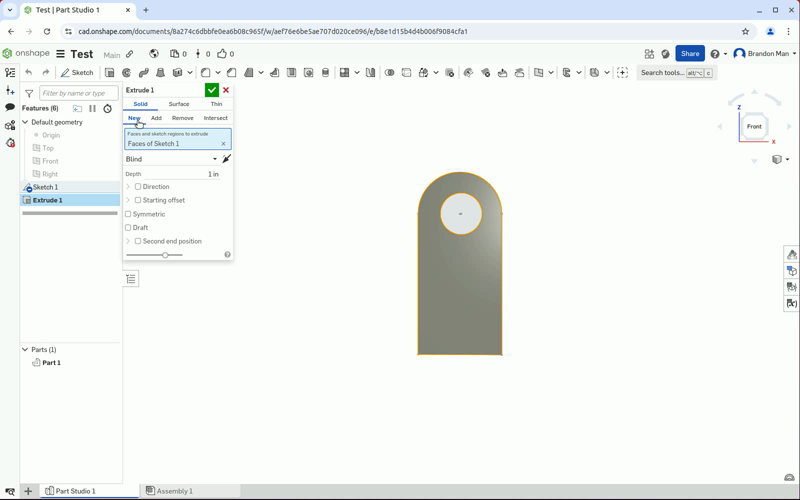
key(tab, 4)
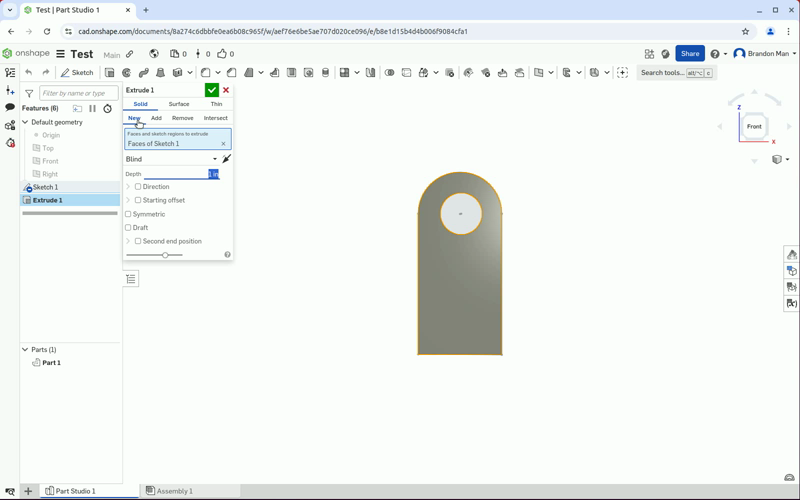
text(12.036)
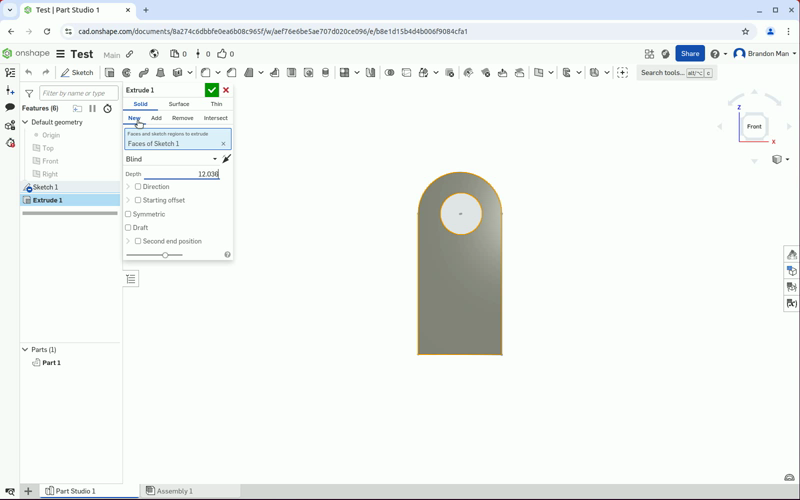
key(enter)
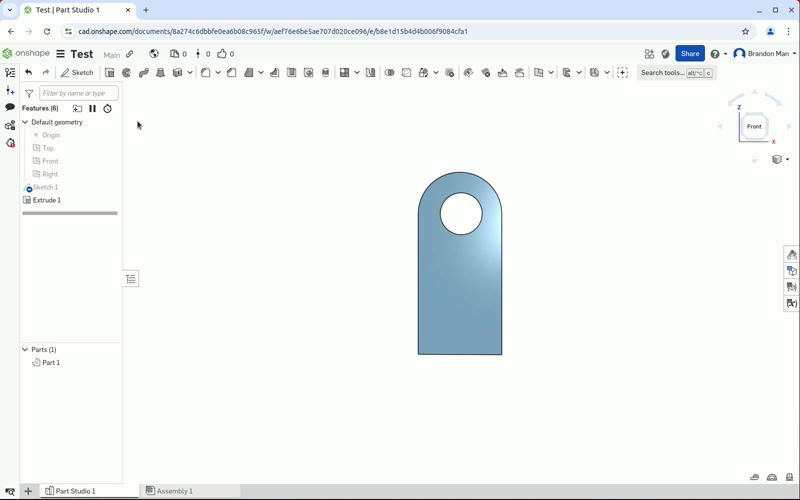
key(shift+h)
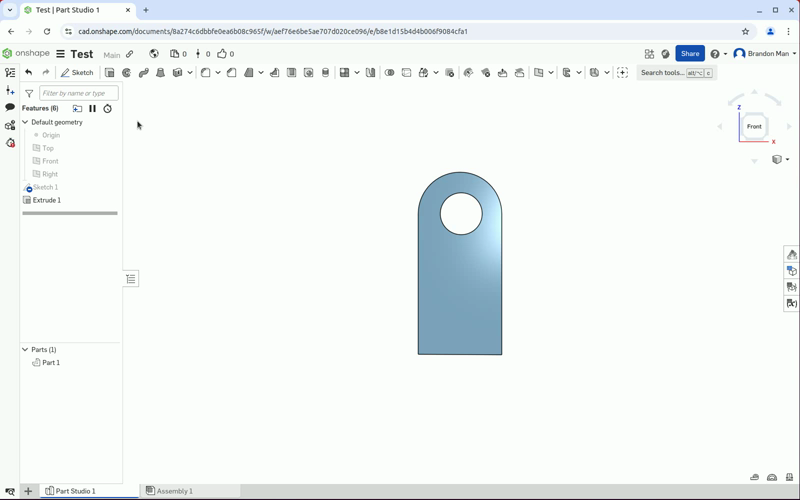
key(shift+h)
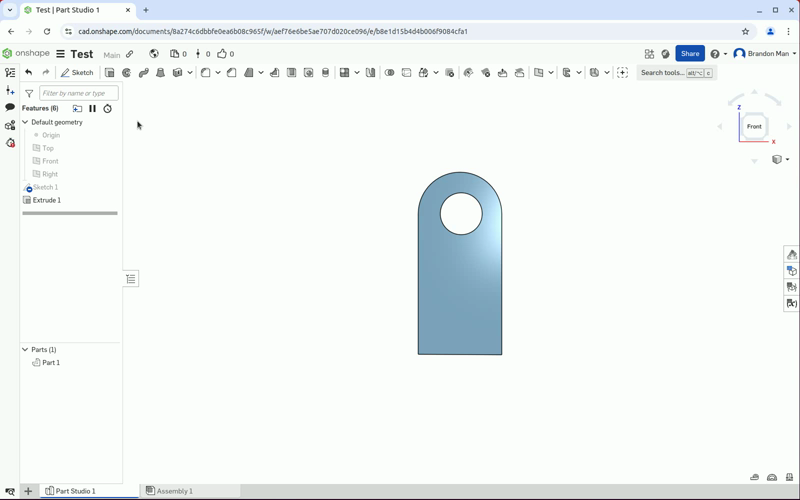
mouse_move(73, 189)
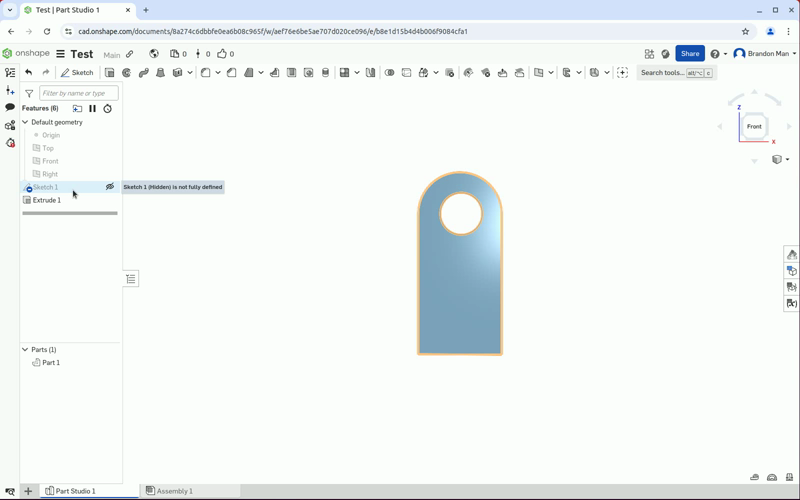
click(73, 189)
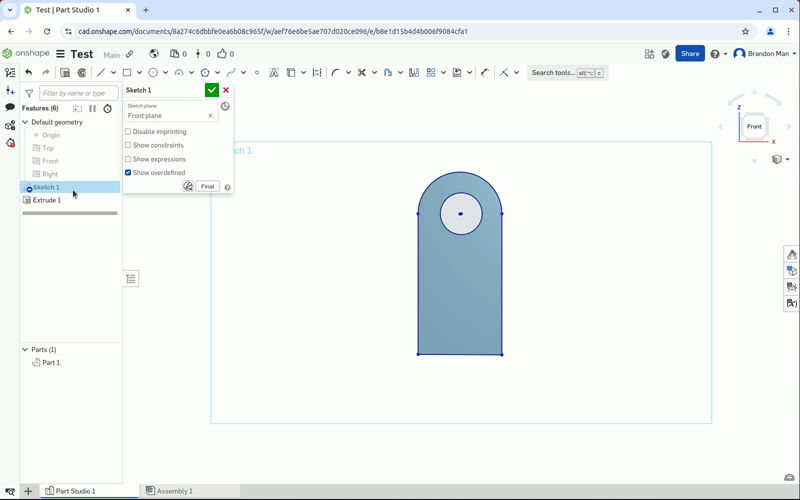
mouse_move(229, 92)
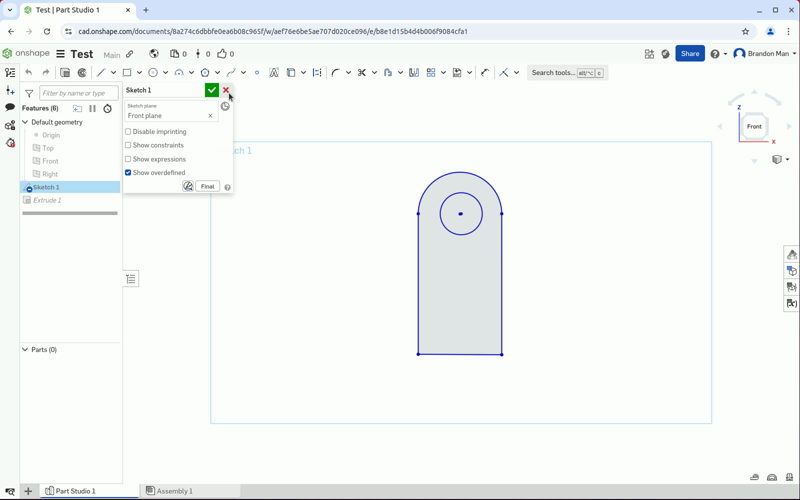
click(229, 92)
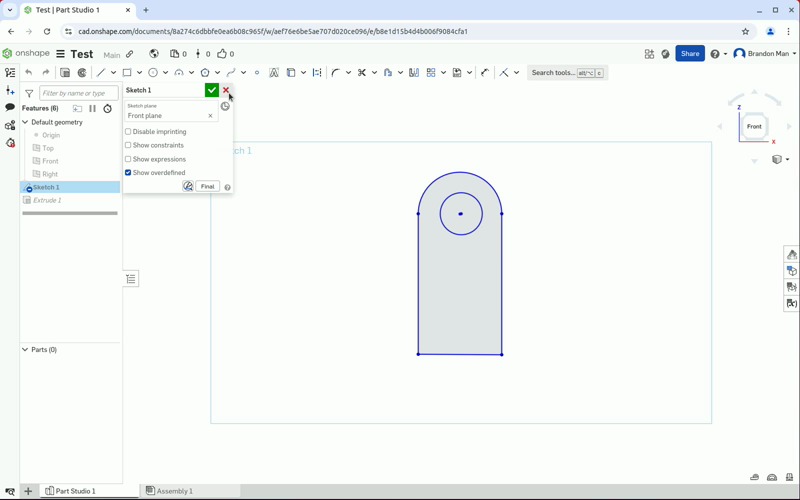
key(shift+s)
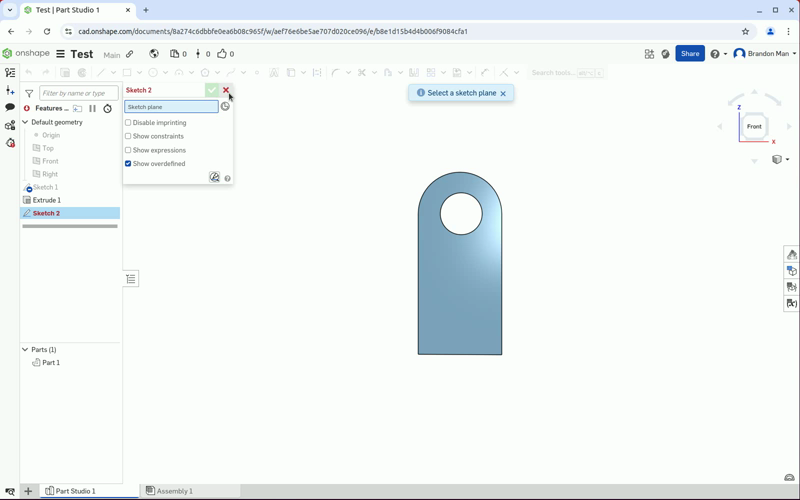
mouse_move(73, 163)
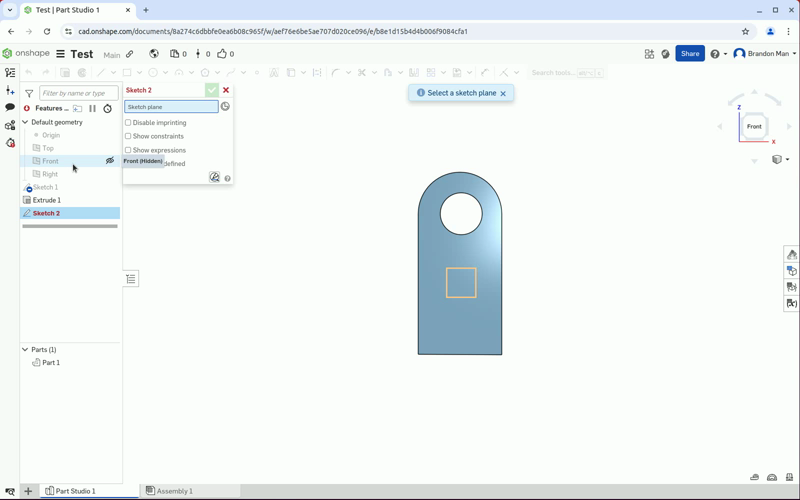
click(73, 163)
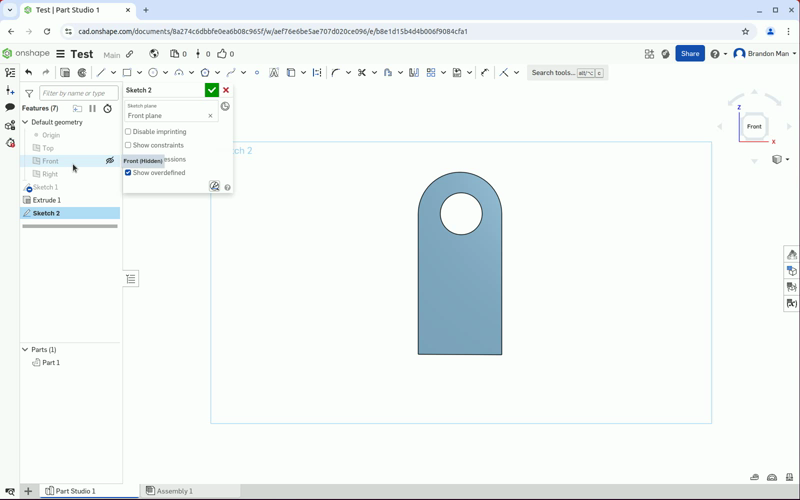
mouse_move(73, 352)
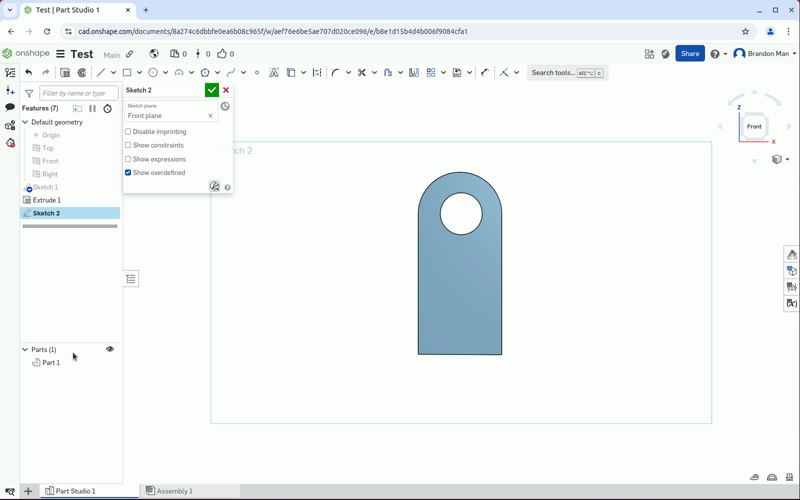
key(y)
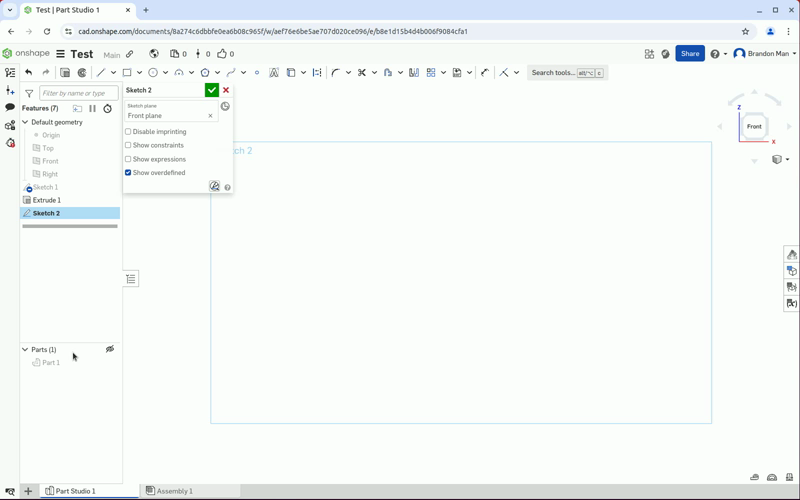
key(l)
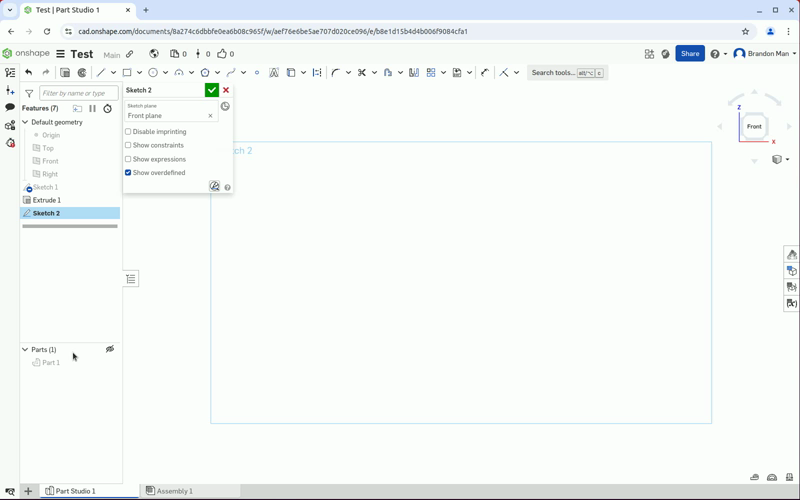
key_down(shift)
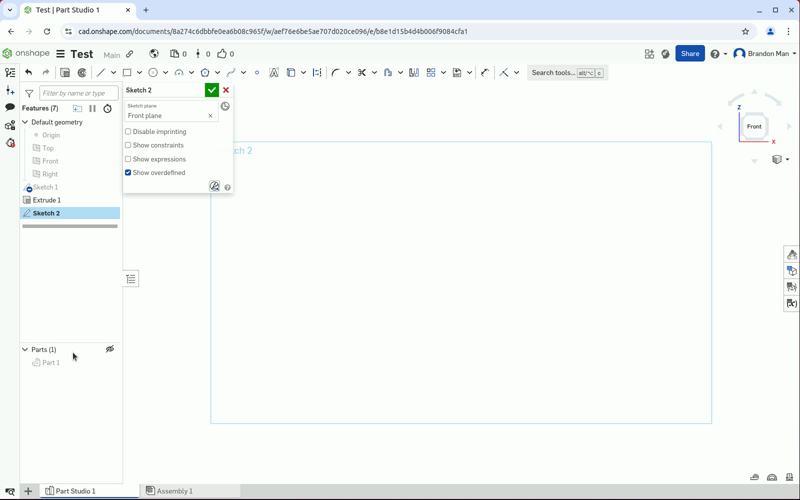
mouse_move(424, 312)
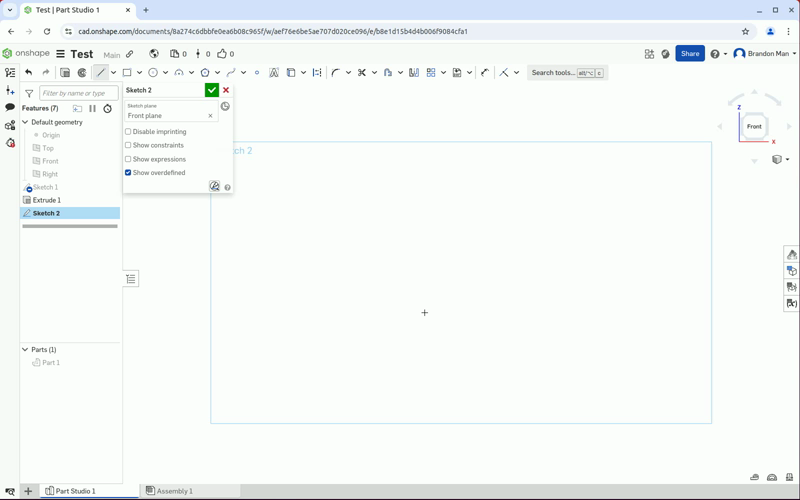
click(424, 312)
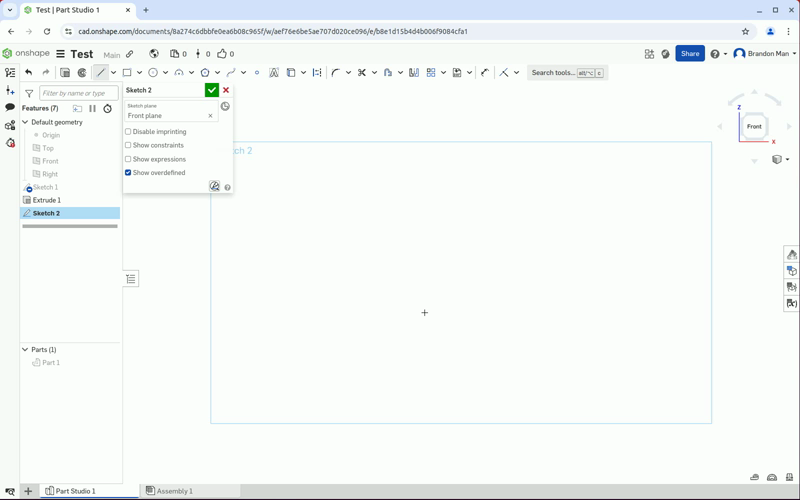
key_up(shift)
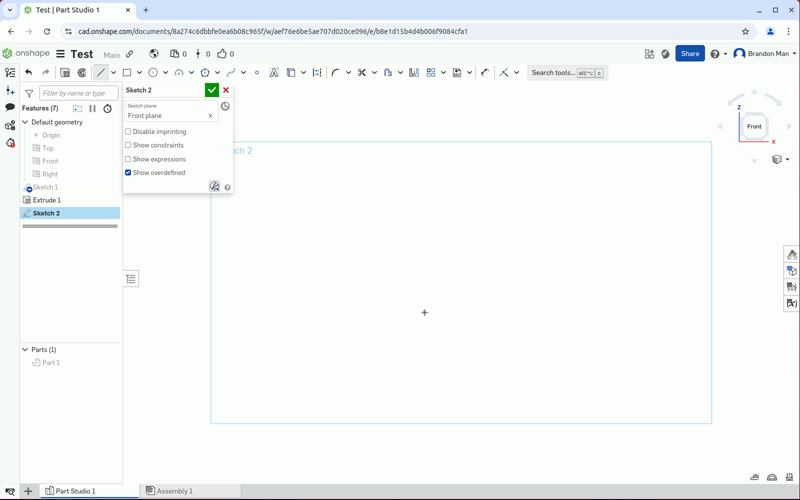
key_down(shift)
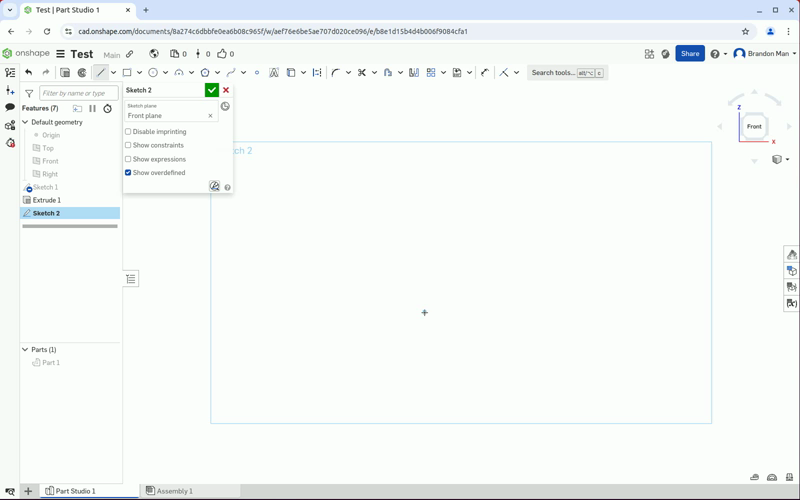
mouse_move(454, 312)
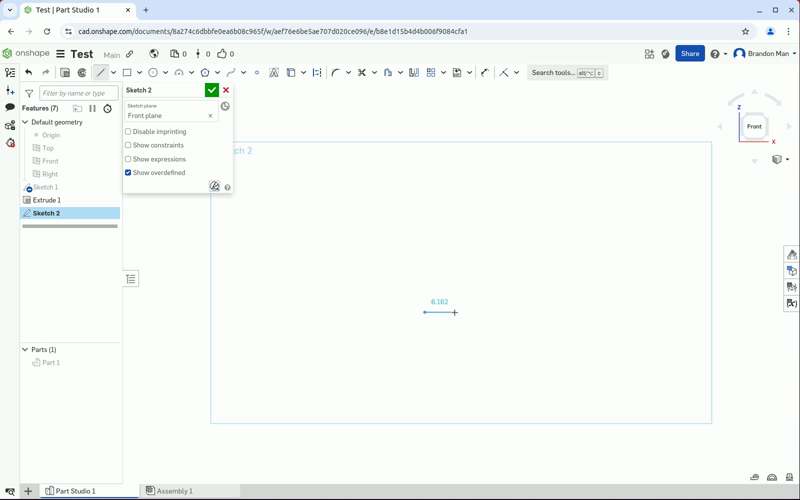
mouse_move(452, 312)
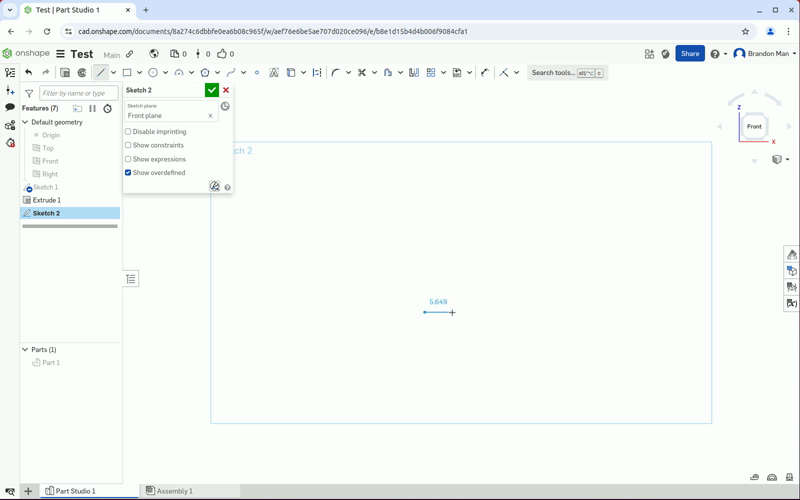
click(452, 312)
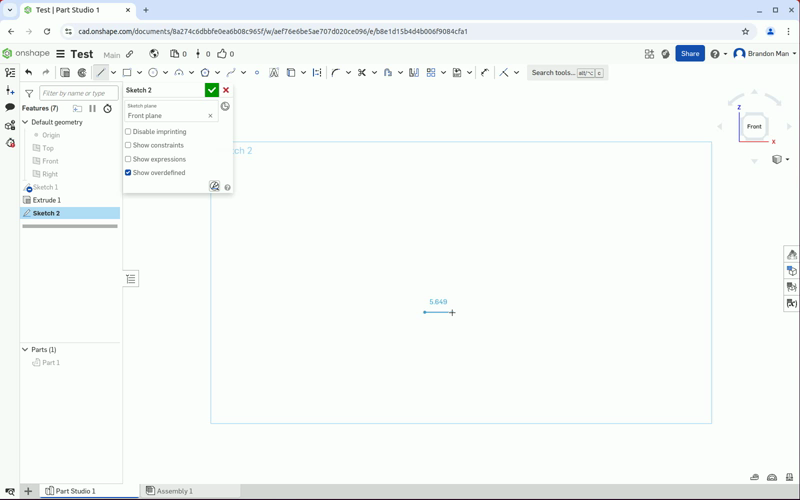
key_up(shift)
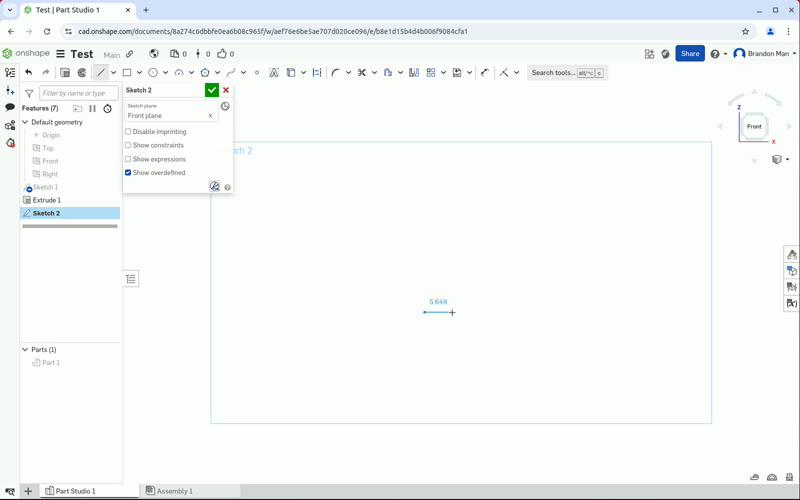
key_down(shift)
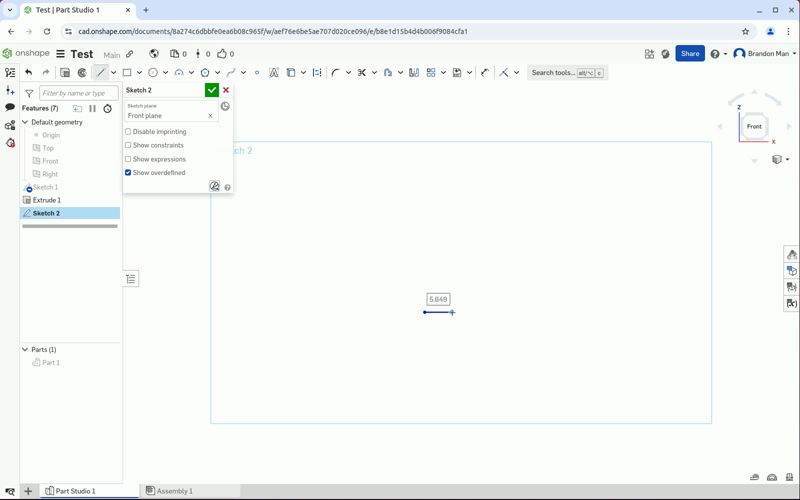
mouse_move(482, 312)
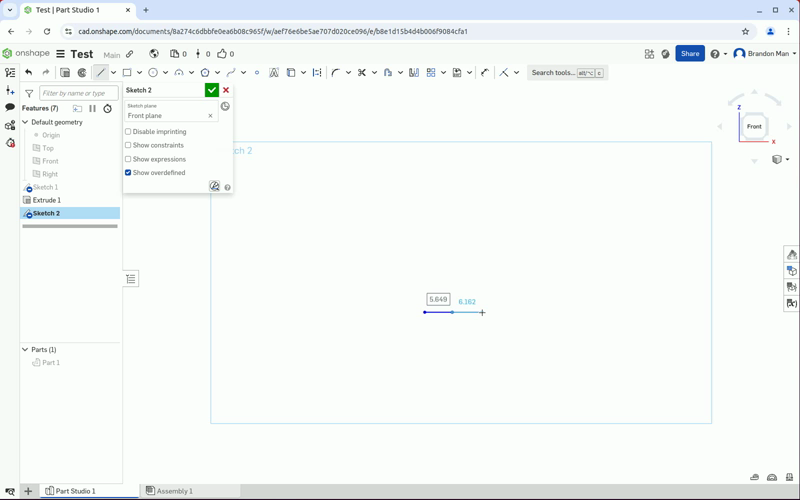
mouse_move(452, 300)
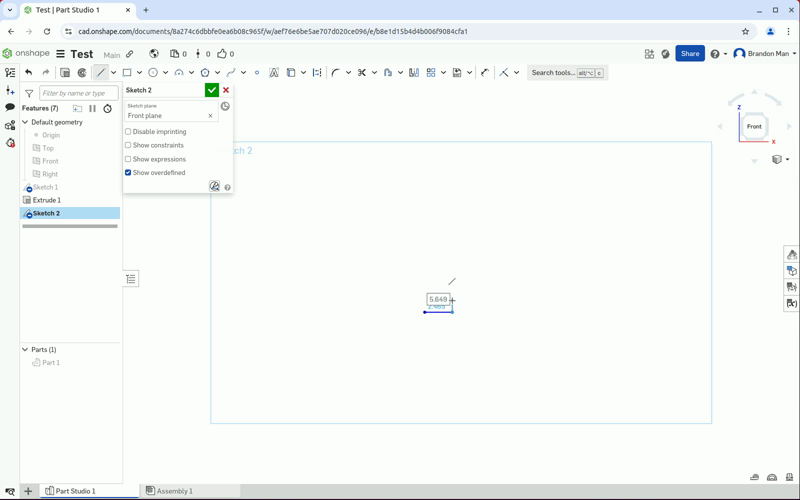
click(452, 300)
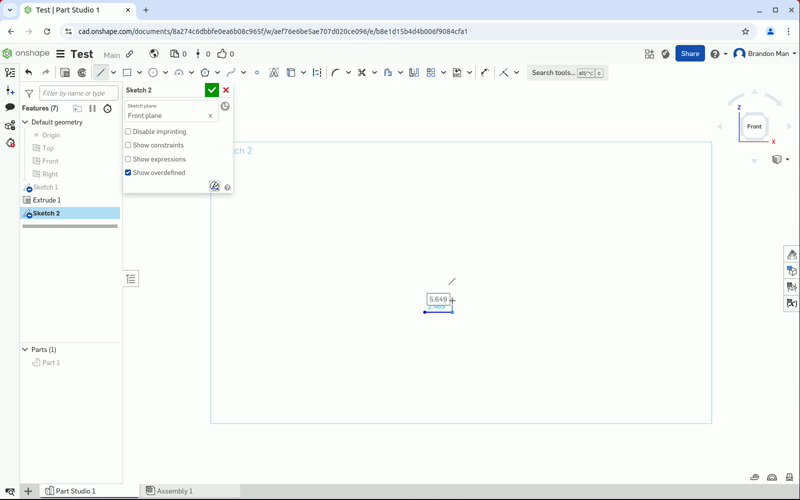
key_up(shift)
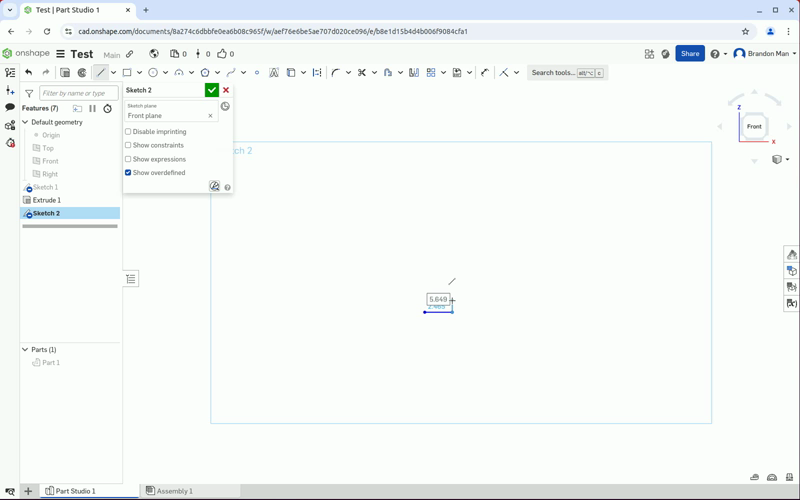
key_down(shift)
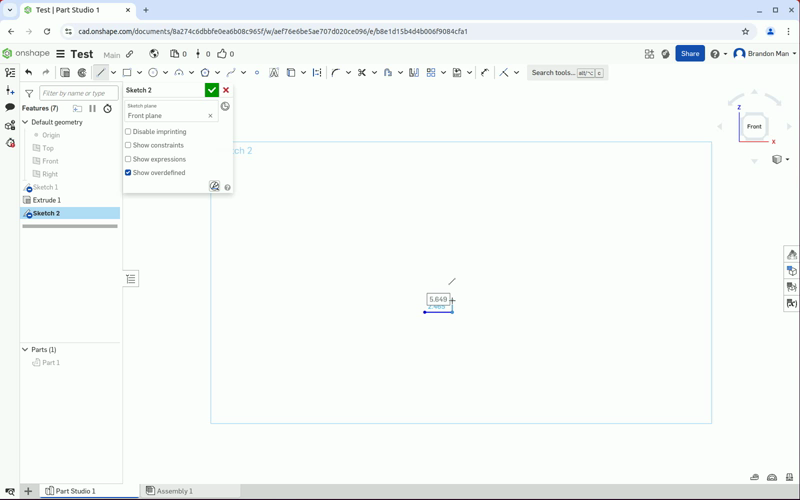
mouse_move(482, 300)
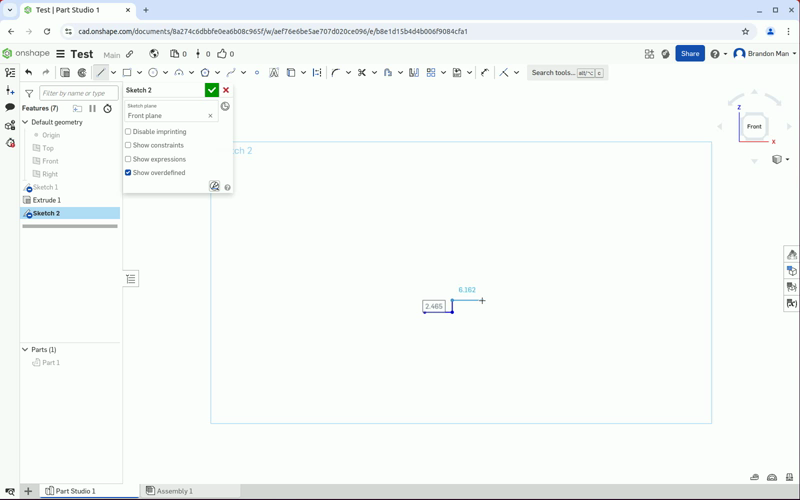
mouse_move(424, 300)
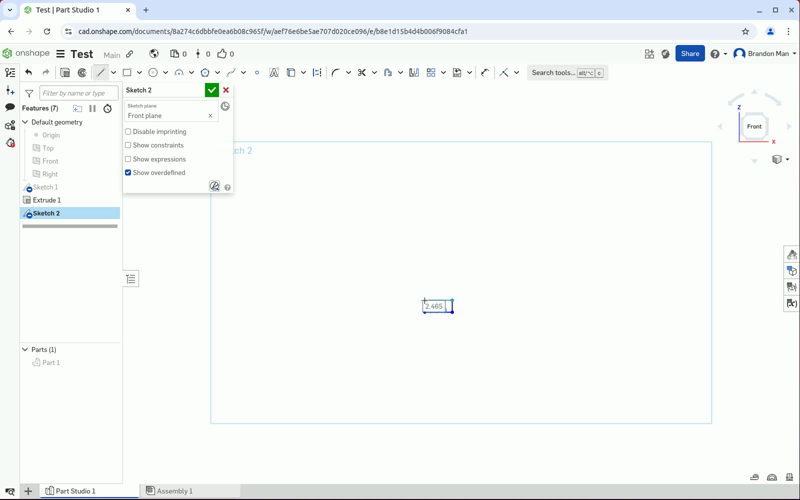
click(424, 300)
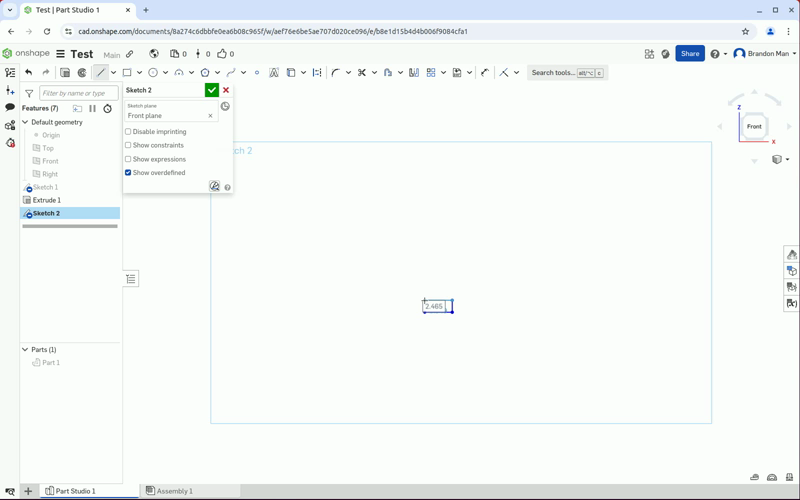
key_up(shift)
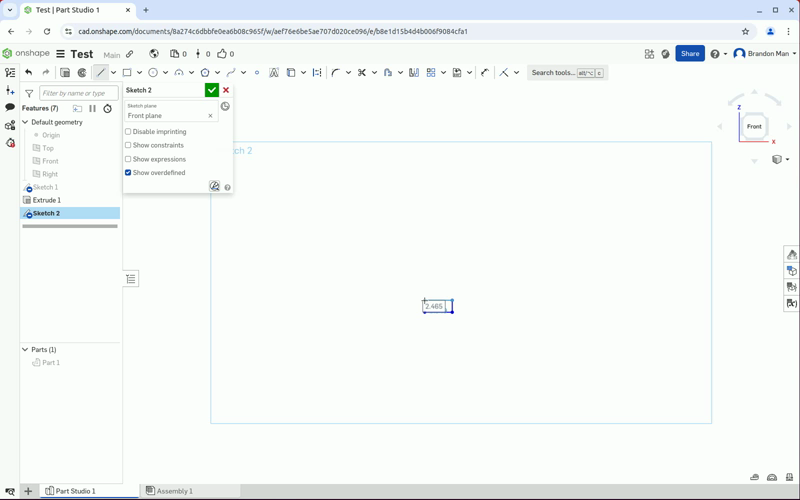
mouse_move(454, 300)
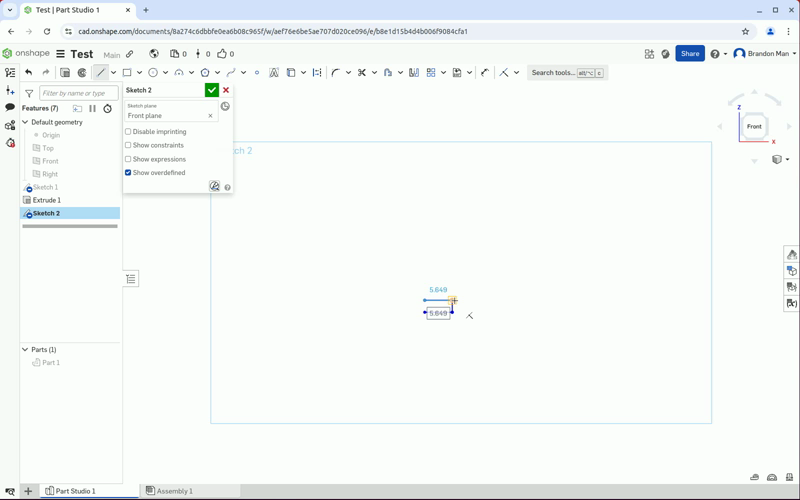
key_down(shift)
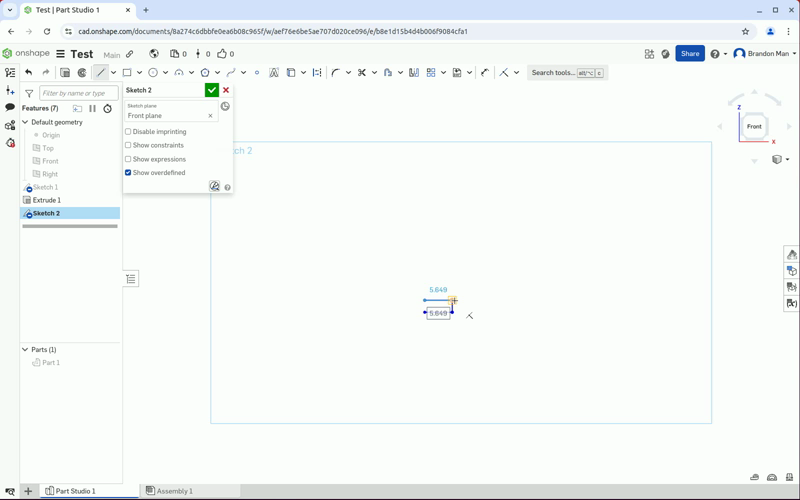
mouse_move(424, 312)
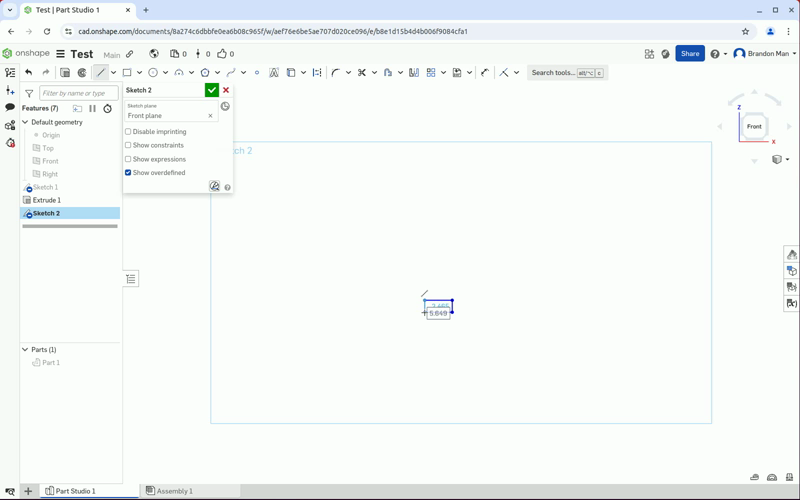
key_up(shift)
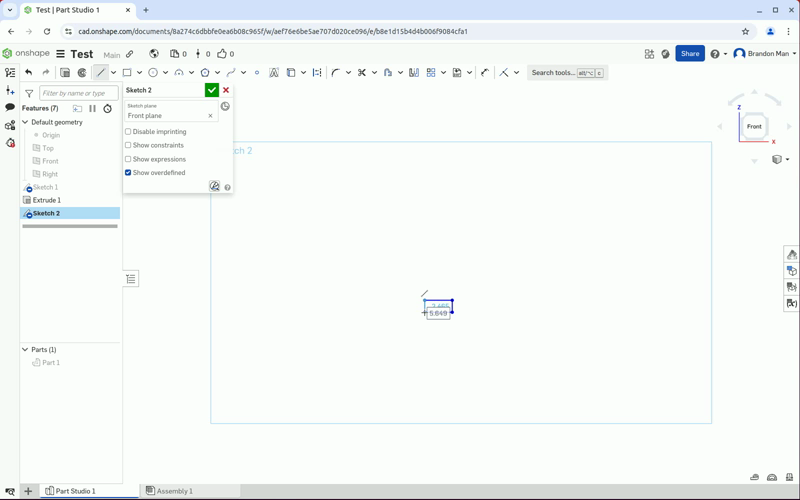
click(424, 312)
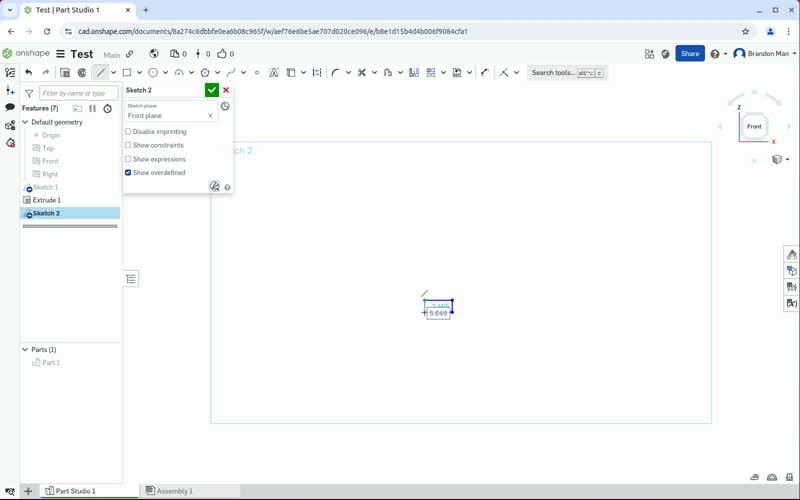
key(esc)
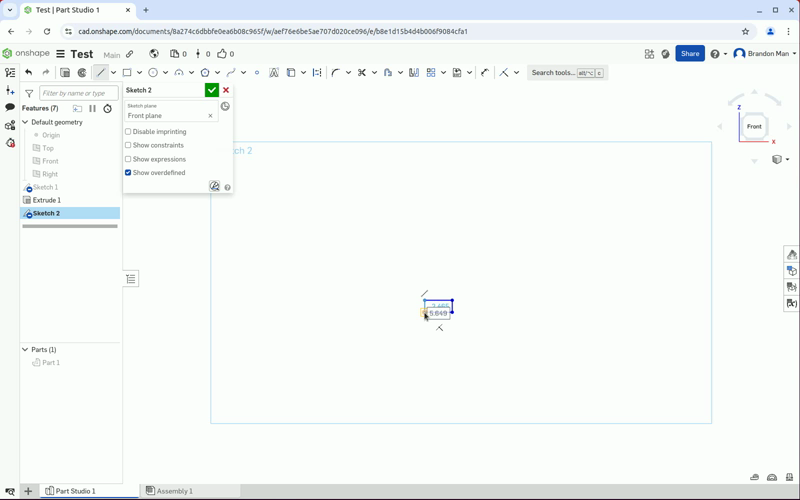
mouse_move(427, 305)
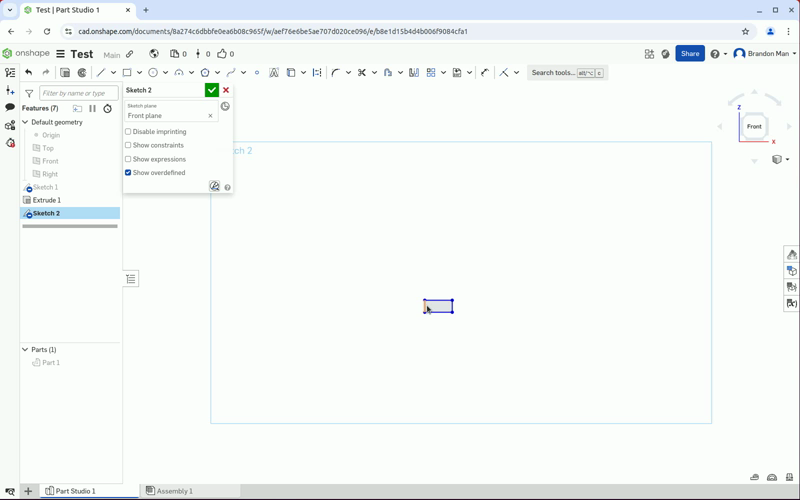
scroll(6)
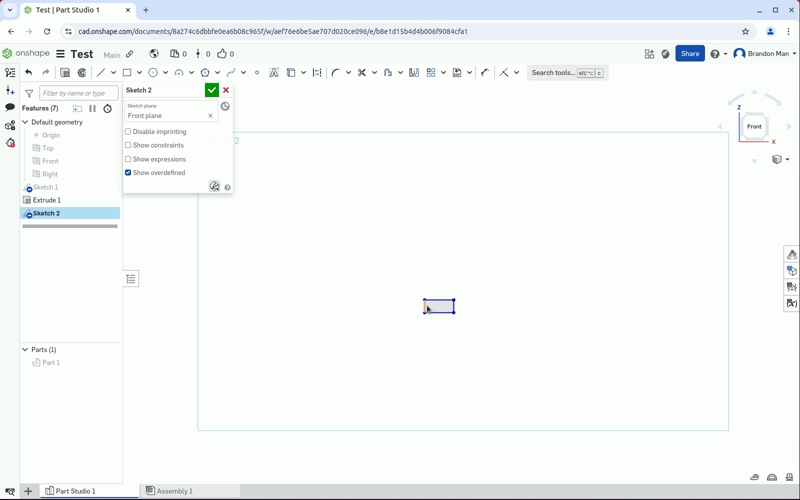
scroll(6)
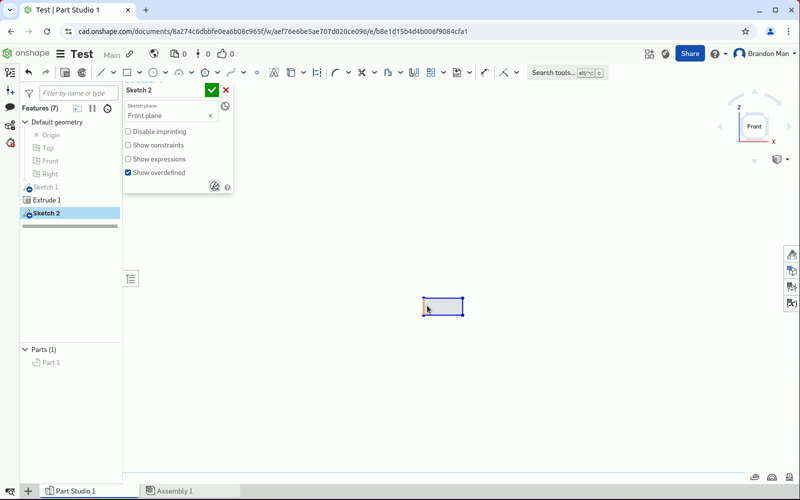
scroll(6)
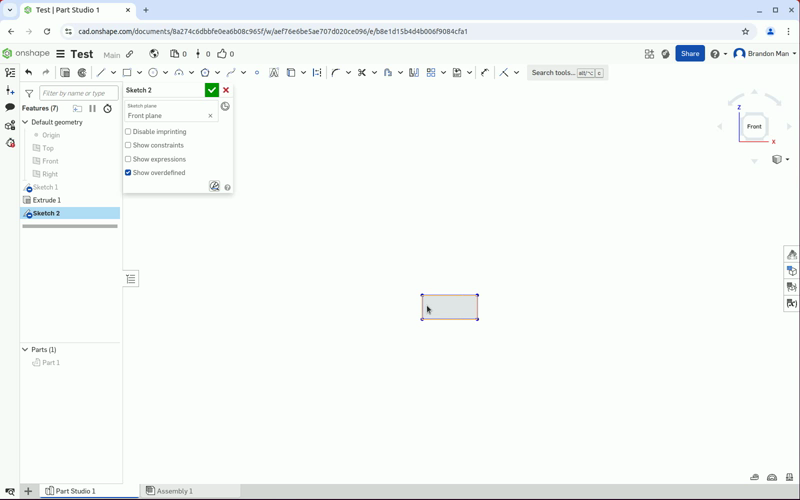
scroll(6)
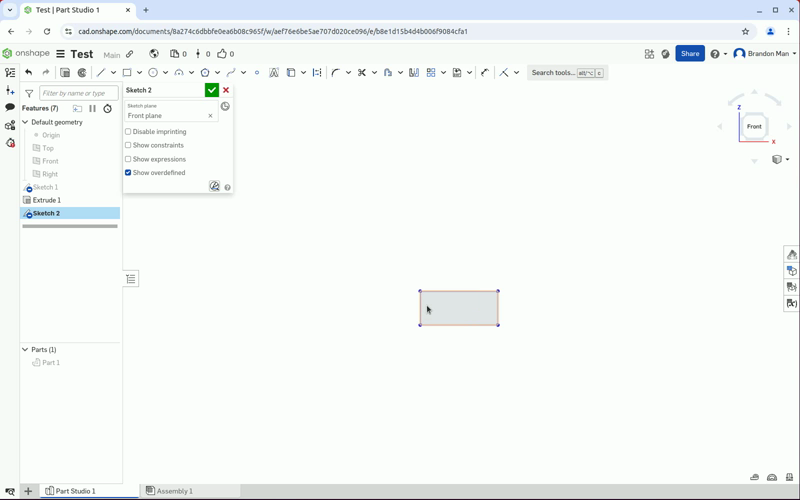
scroll(6)
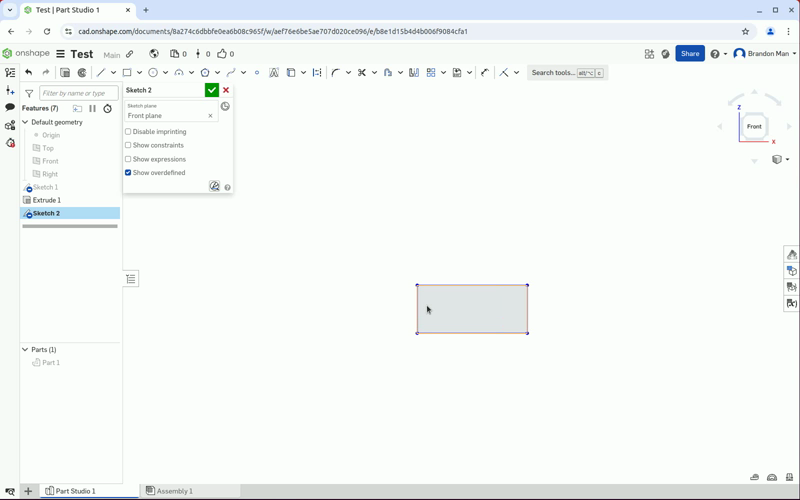
scroll(6)
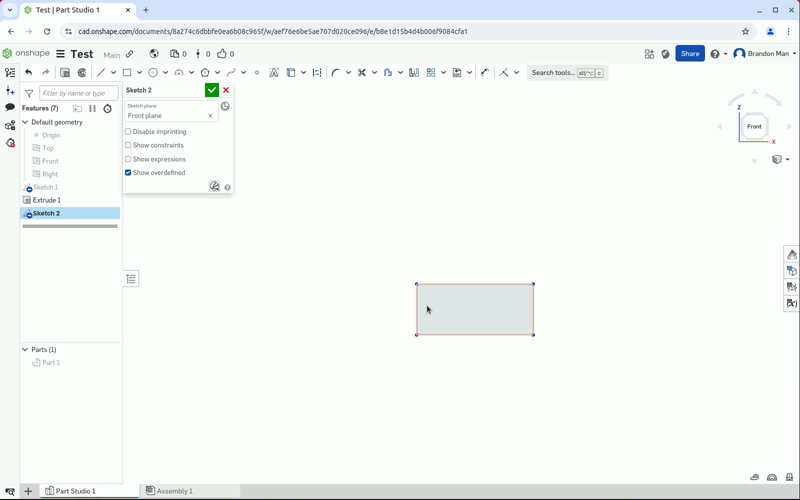
scroll(6)
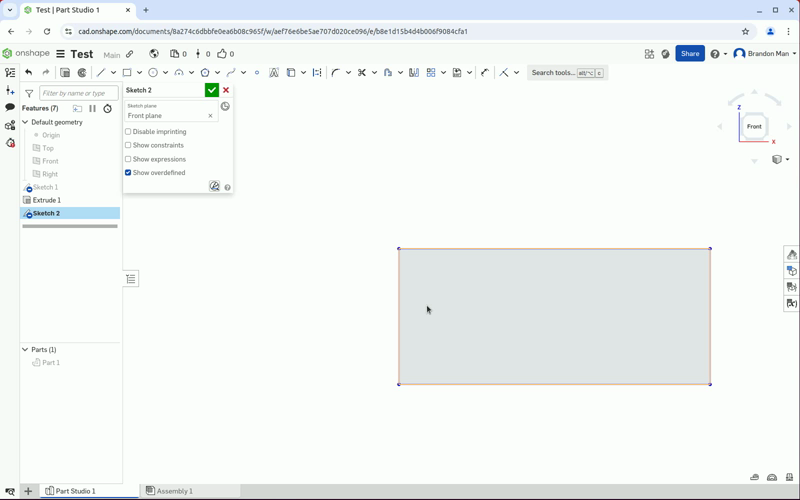
click(427, 305)
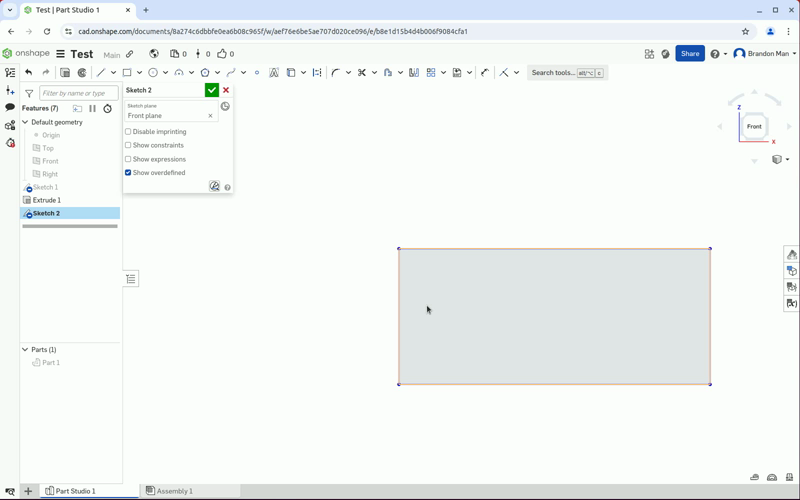
scroll(-6)
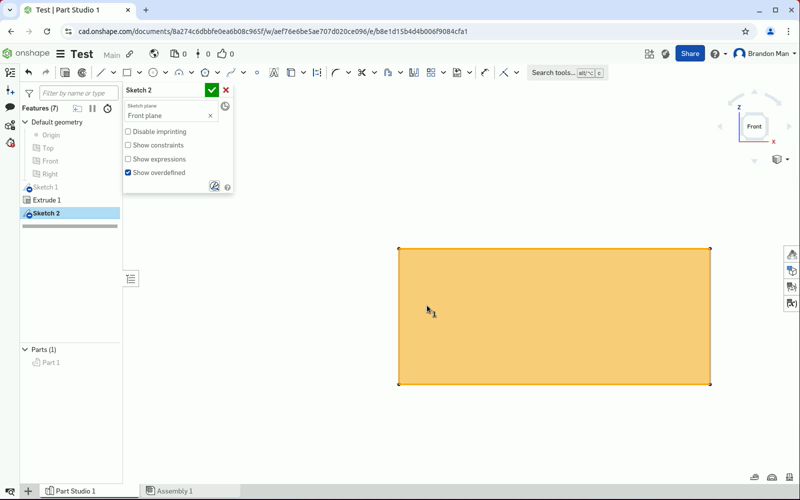
scroll(-6)
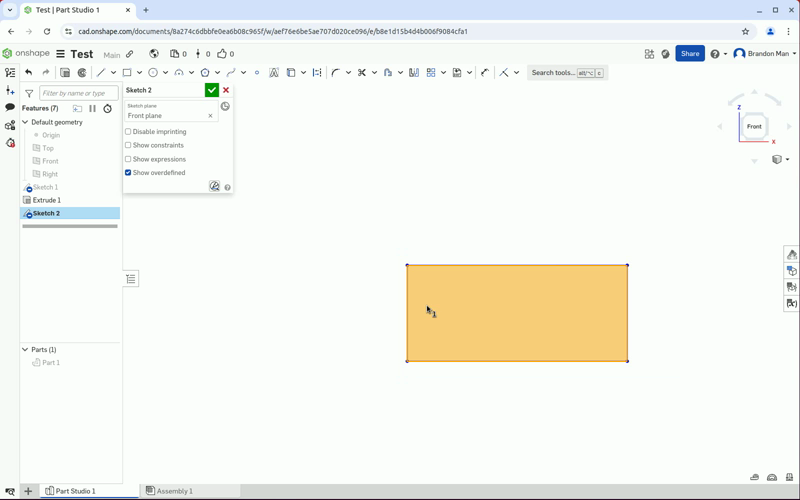
scroll(-6)
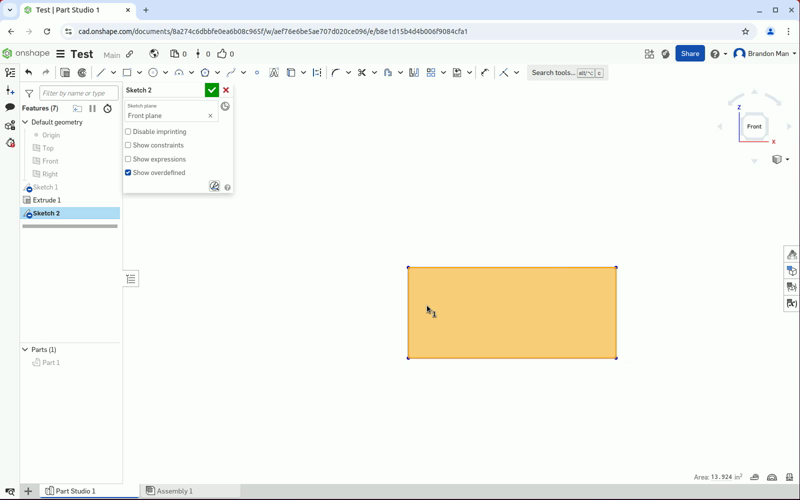
scroll(-6)
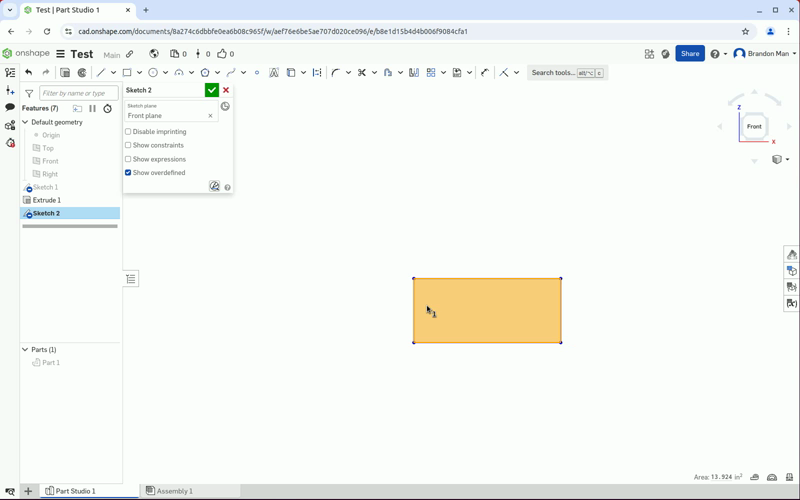
scroll(-6)
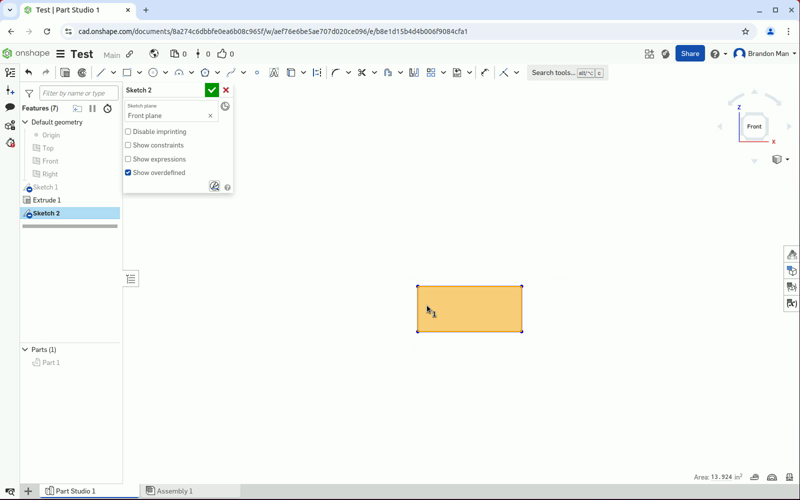
scroll(-6)
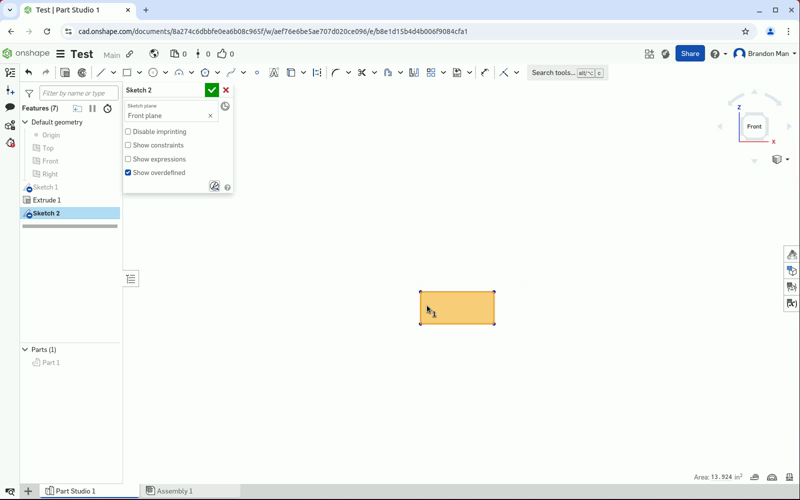
scroll(-6)
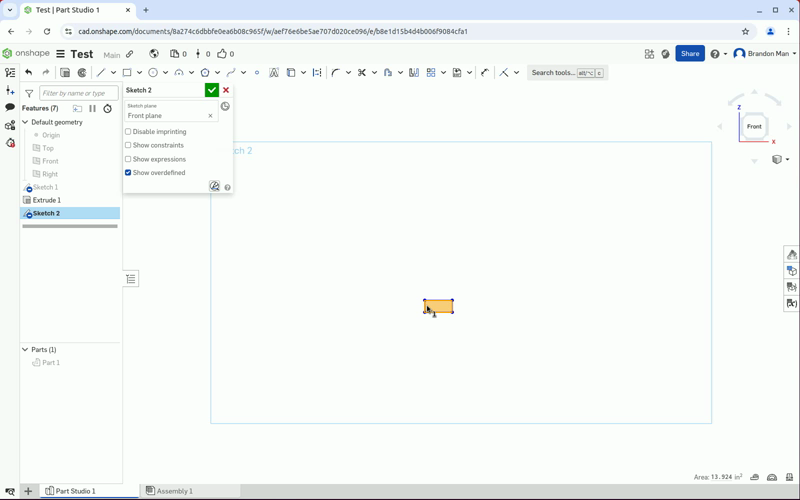
mouse_move(73, 352)
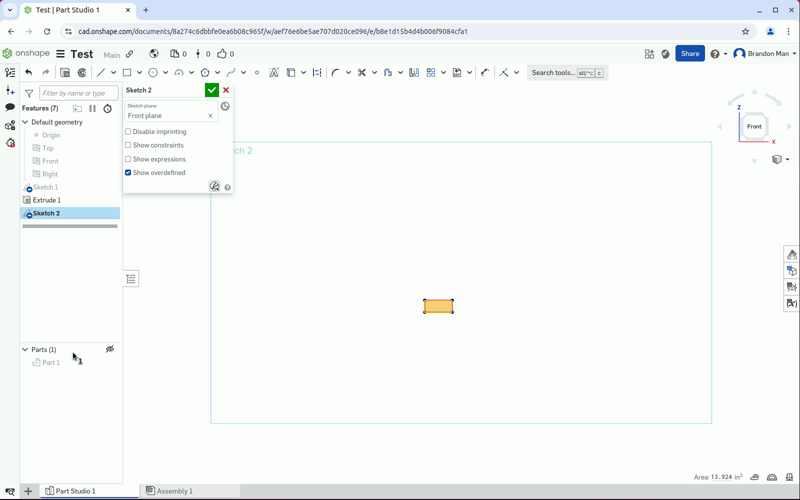
key(shift+y)
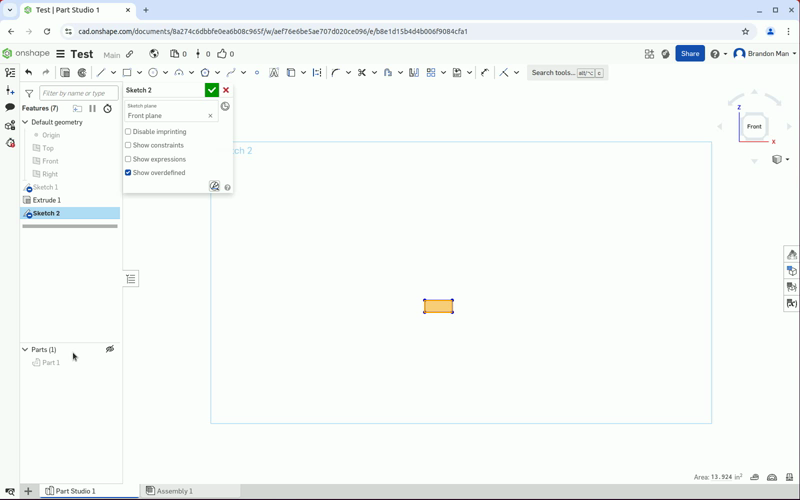
key(shift+e)
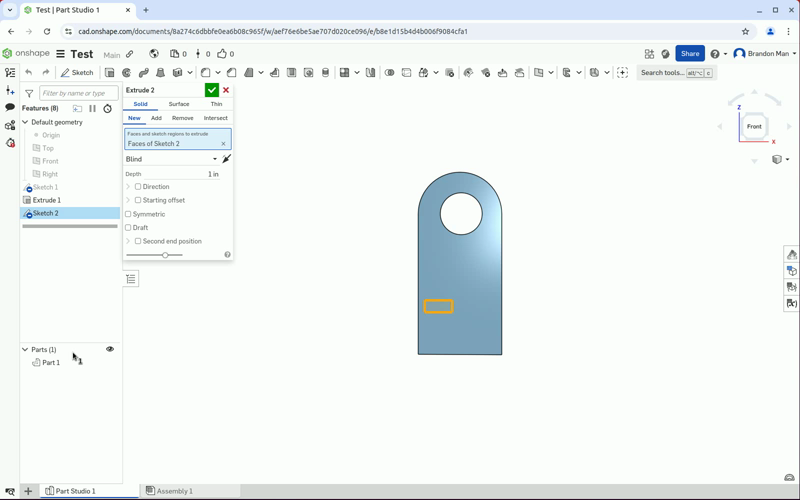
mouse_move(143, 106)
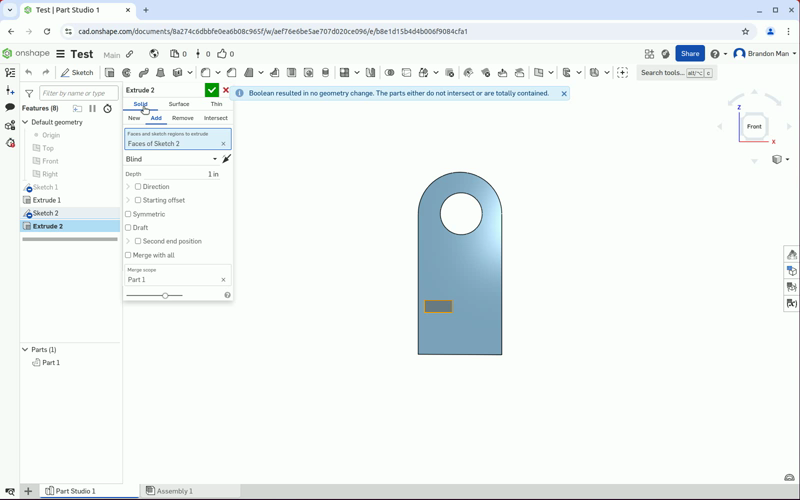
click(143, 106)
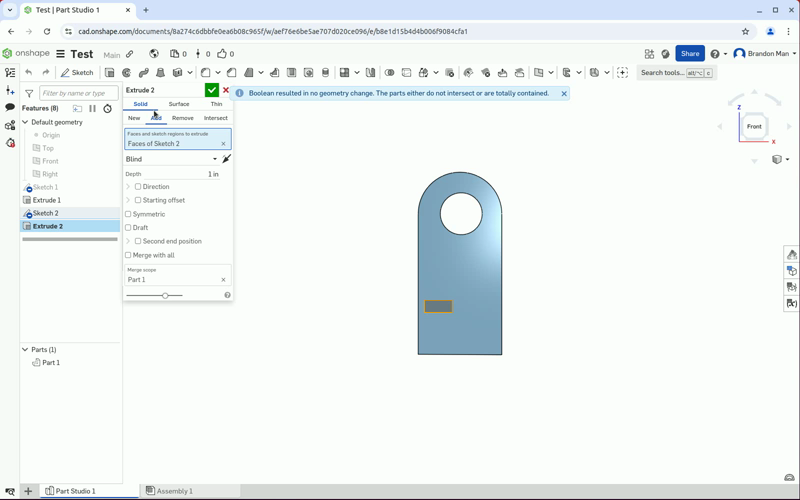
mouse_move(186, 120)
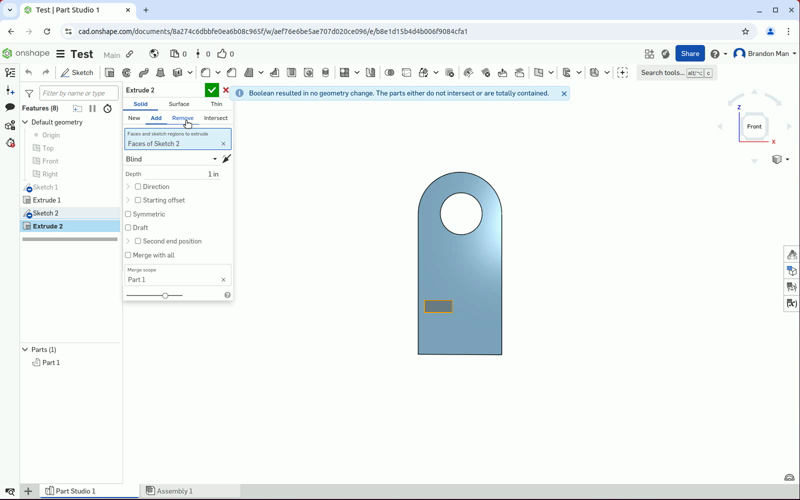
click(186, 120)
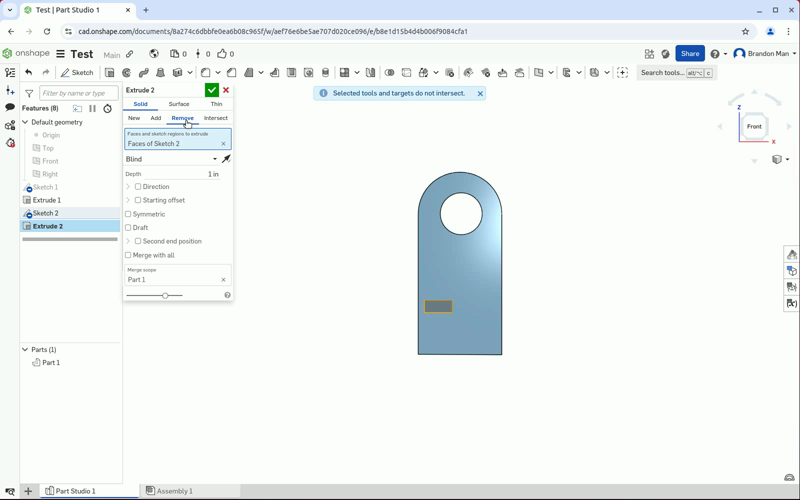
key(tab, 4)
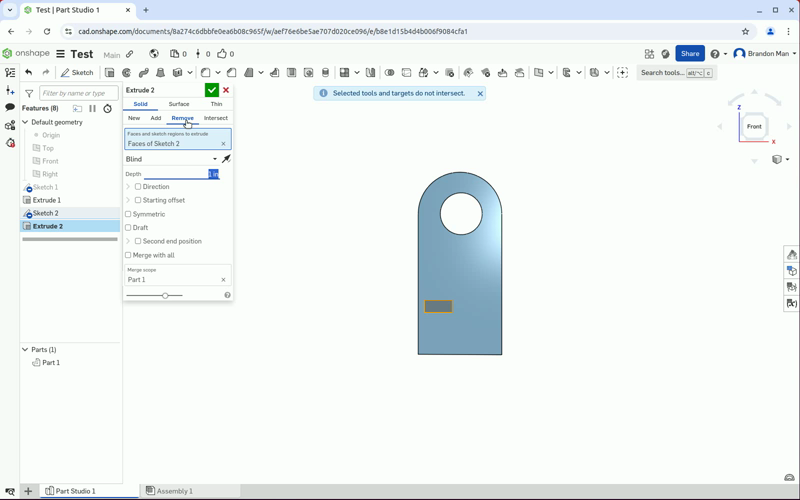
text(-4.814)
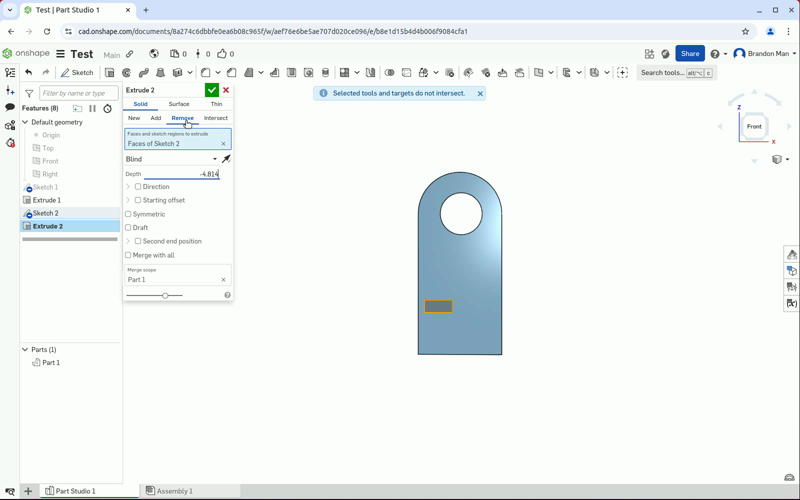
key(tab, 6)
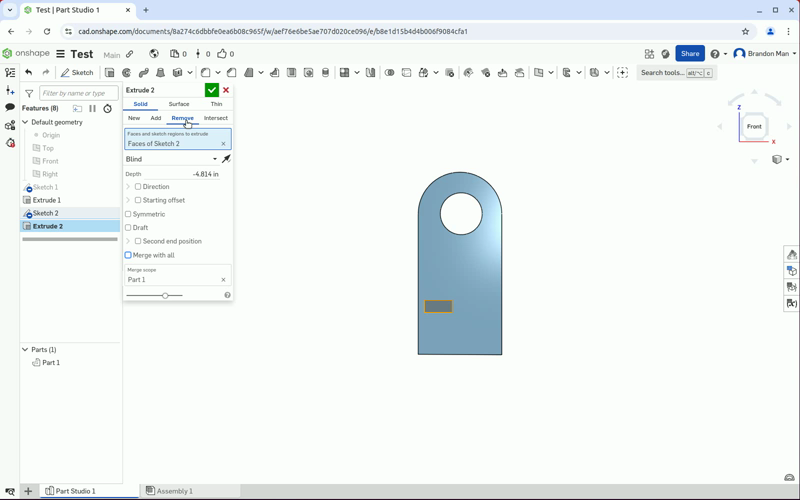
key(space)
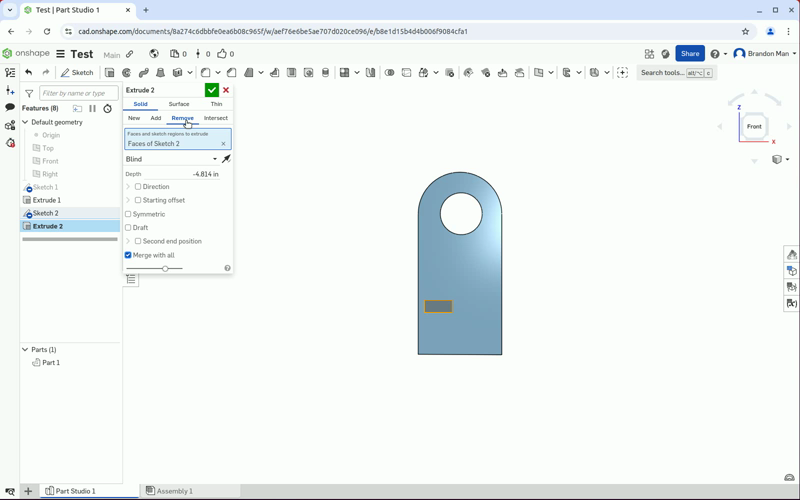
key(enter)
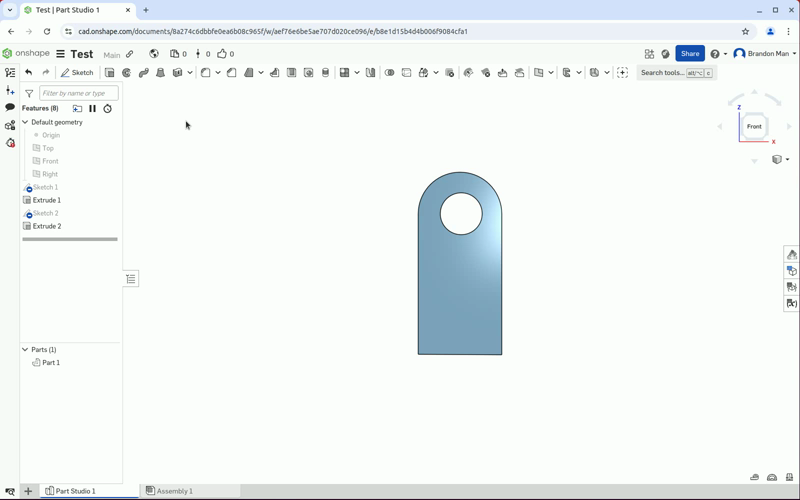
key(shift+h)
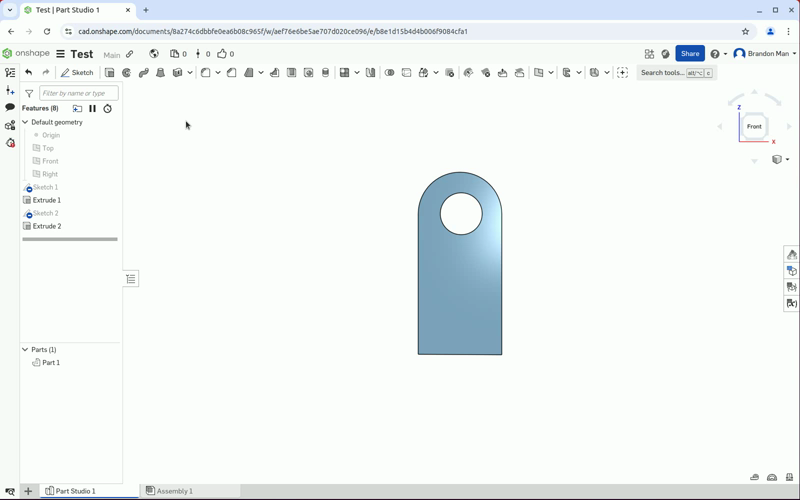
key(shift+h)
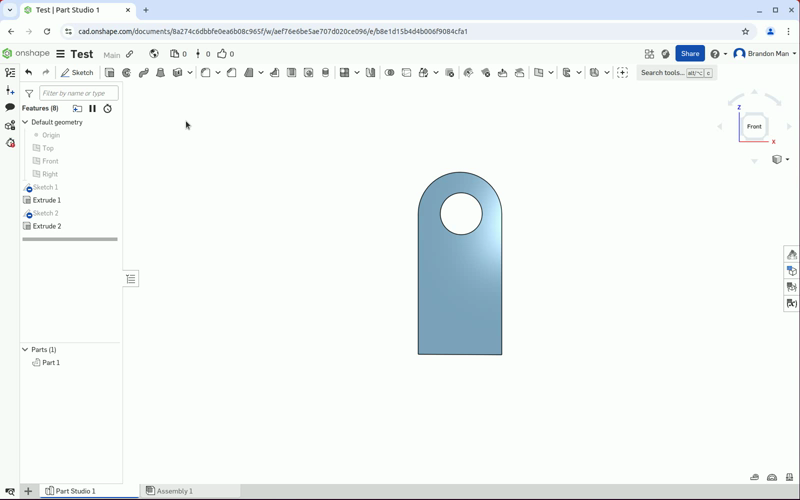
mouse_move(73, 189)
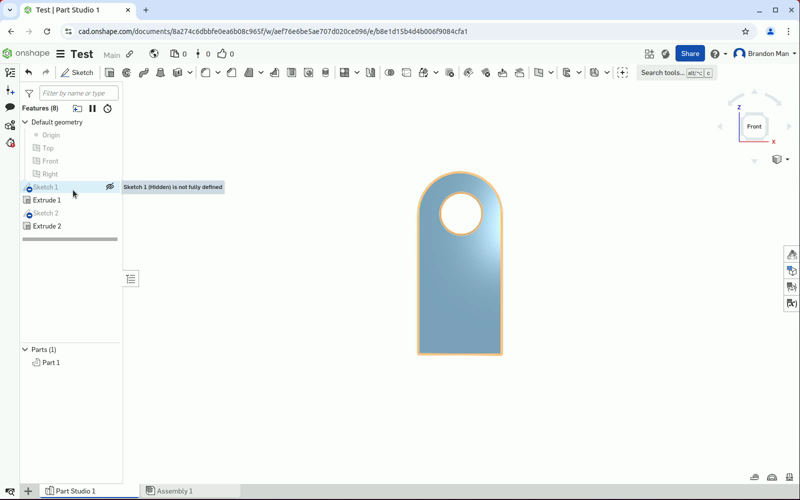
click(73, 189)
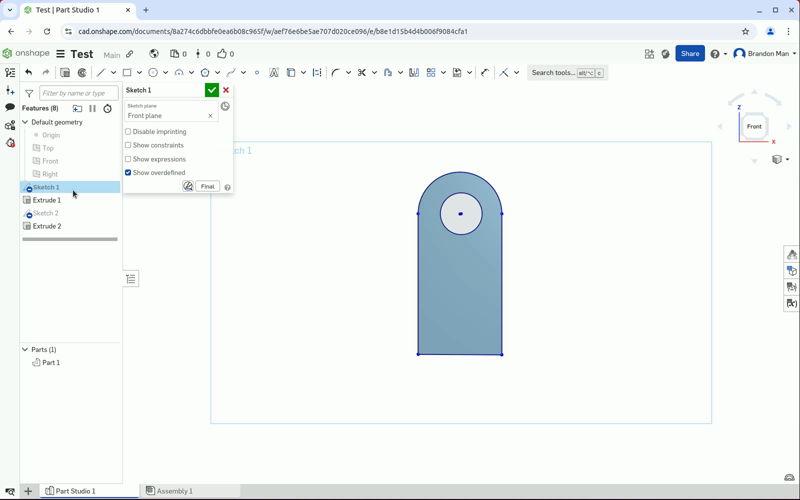
mouse_move(229, 92)
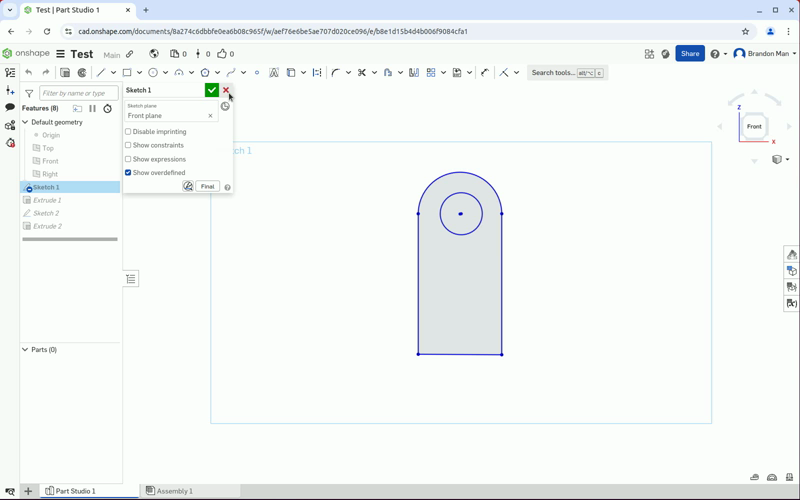
click(229, 92)
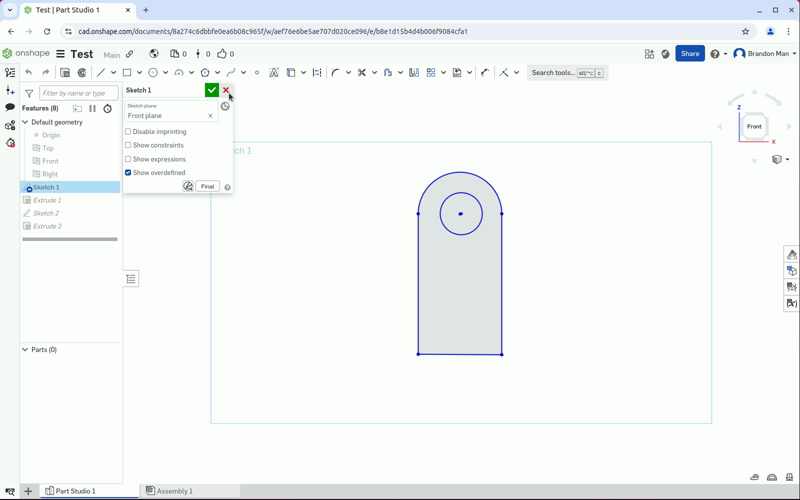
key(shift+s)
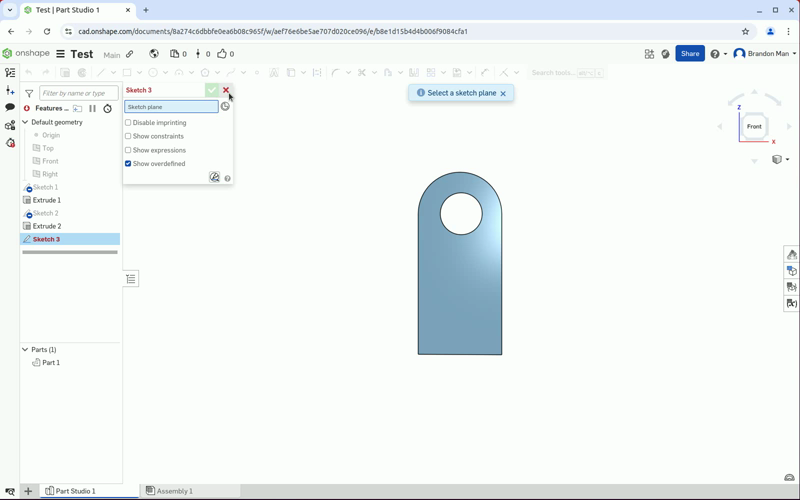
mouse_move(73, 163)
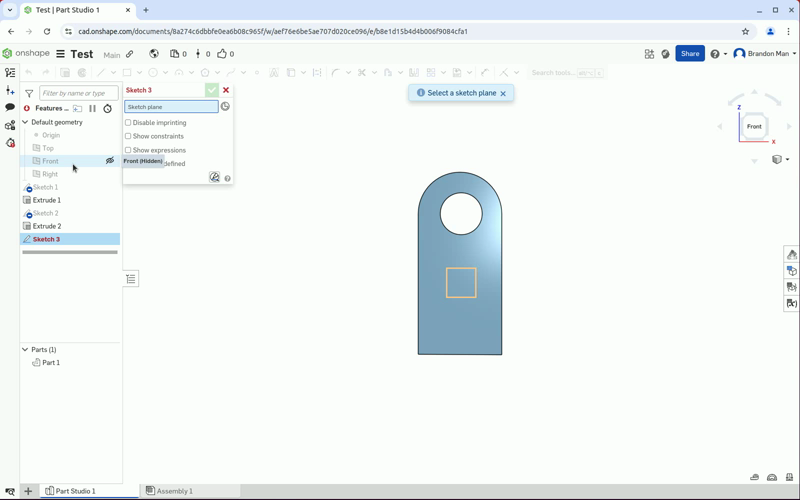
click(73, 163)
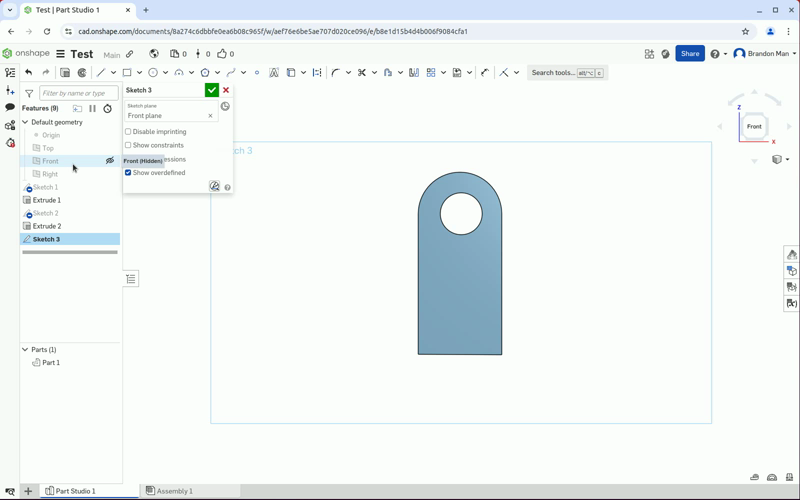
mouse_move(73, 352)
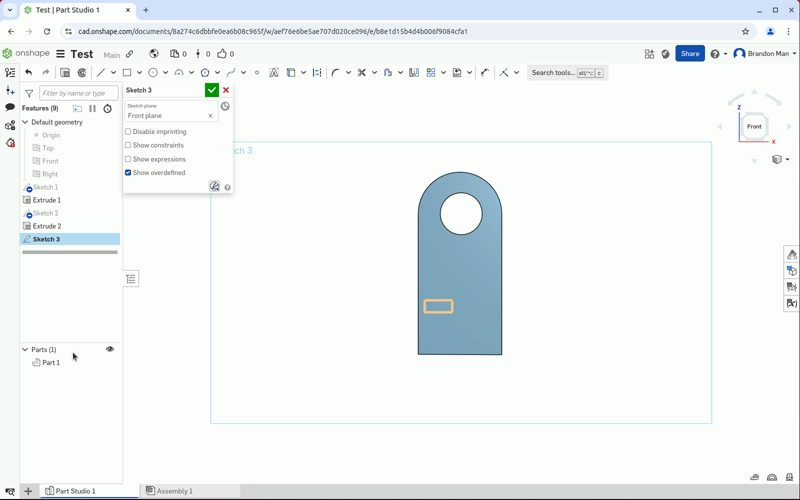
key(y)
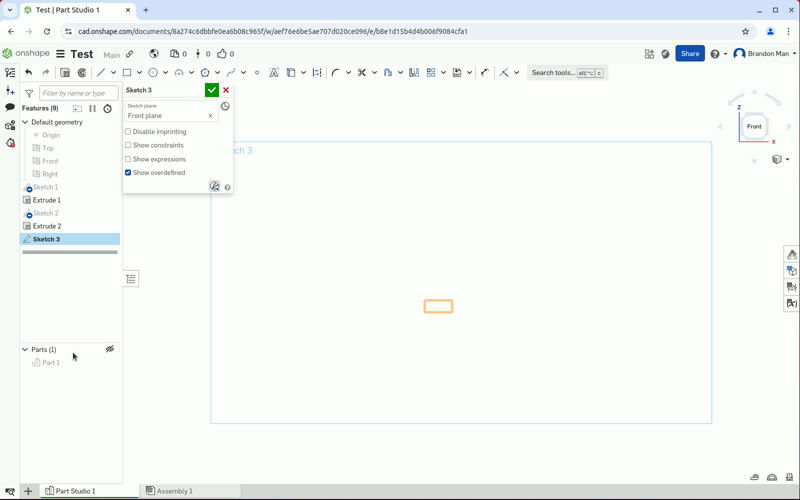
key(c)
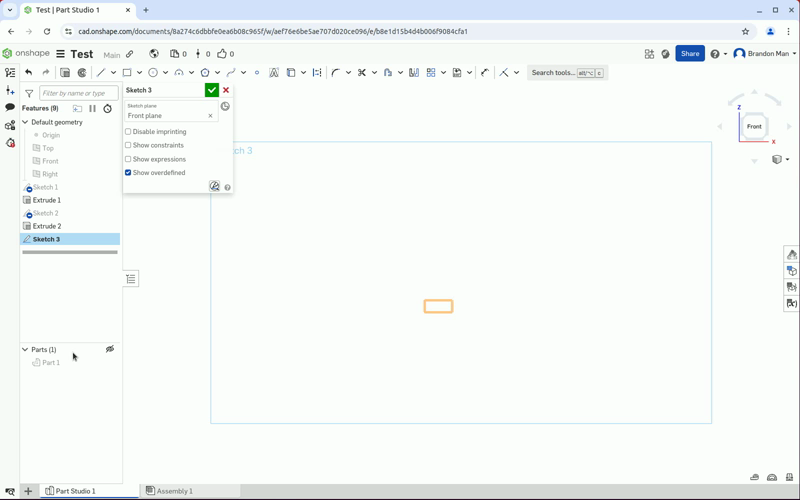
key_down(shift)
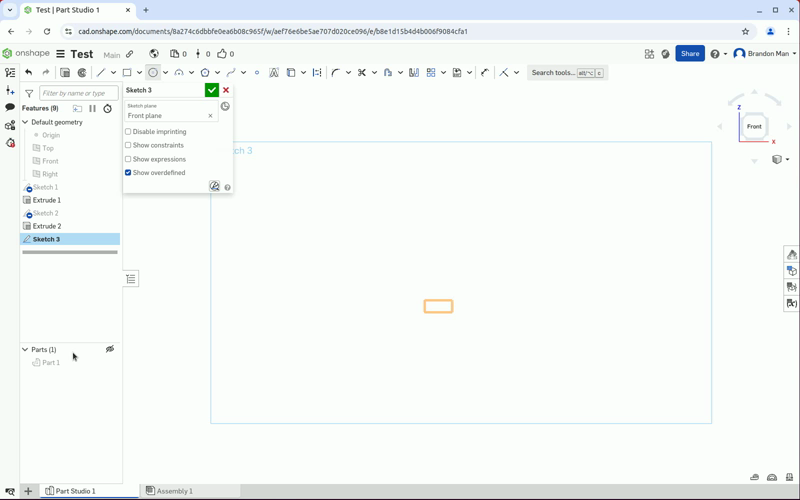
mouse_move(481, 261)
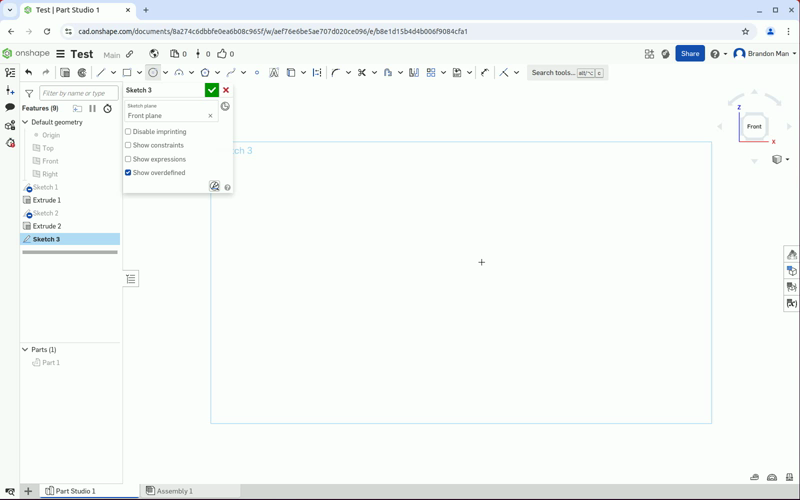
click(481, 261)
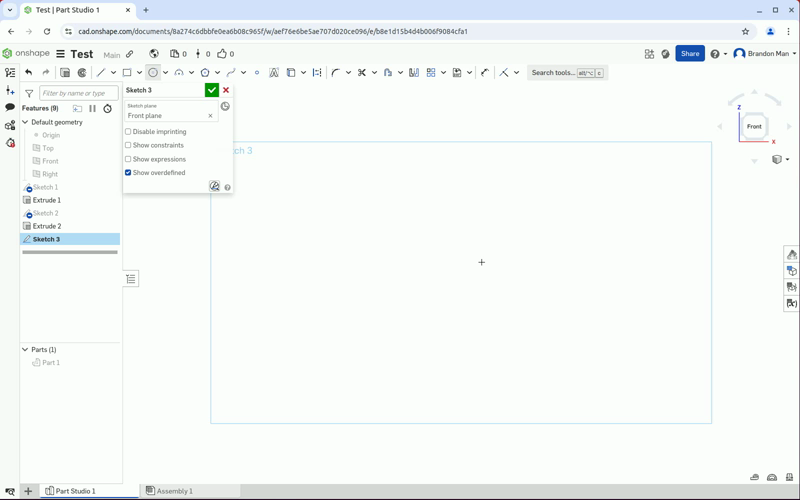
key_up(shift)
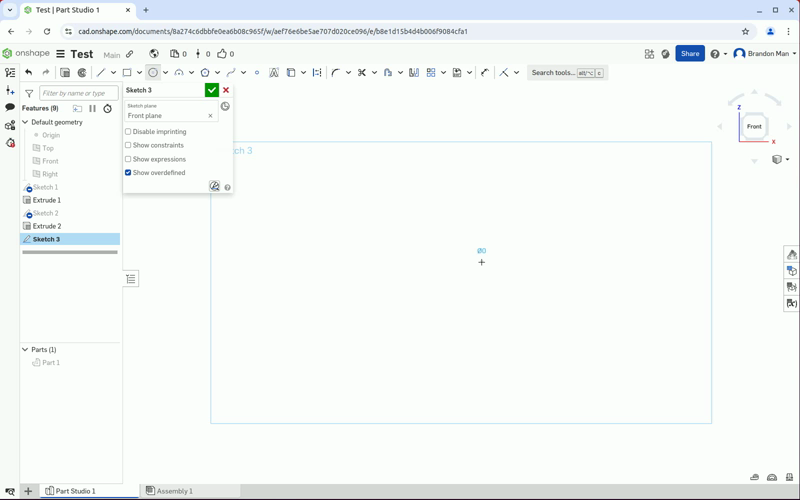
mouse_move(496, 261)
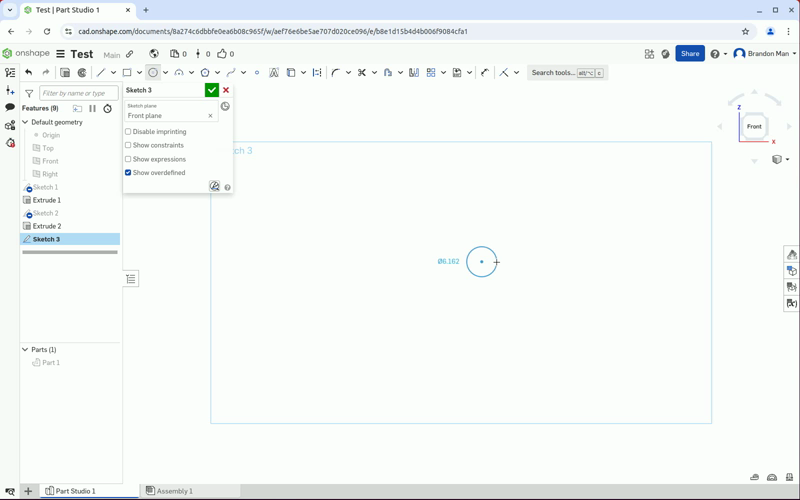
click(496, 261)
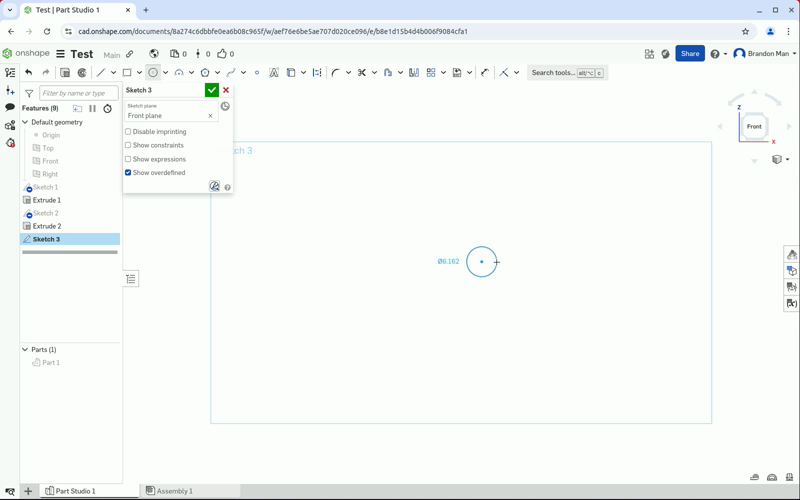
key(esc)
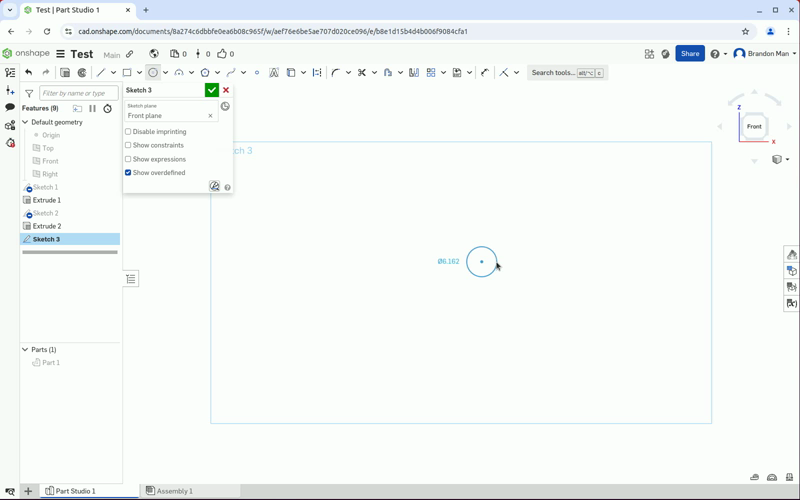
mouse_move(472, 256)
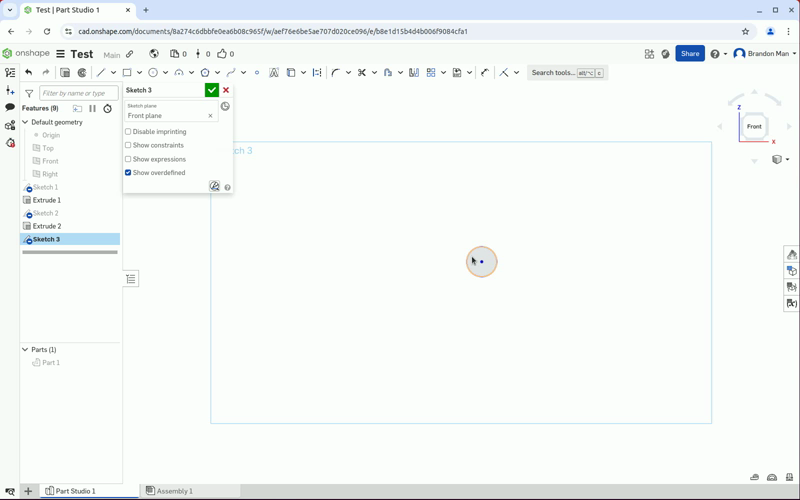
scroll(6)
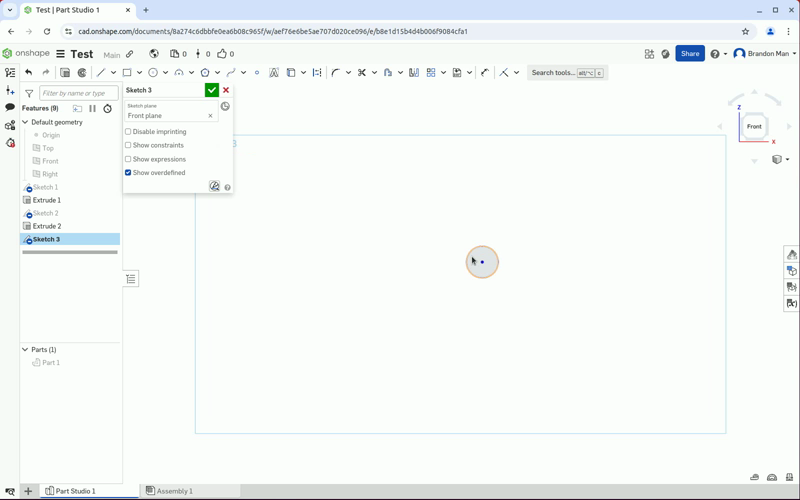
scroll(6)
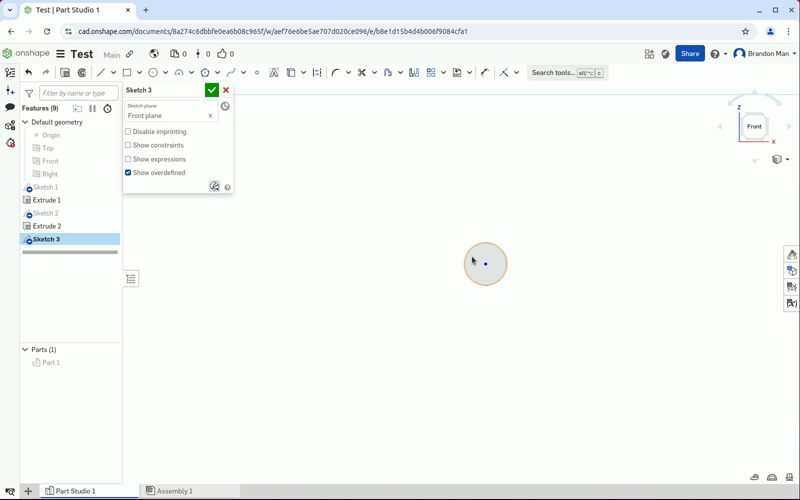
scroll(6)
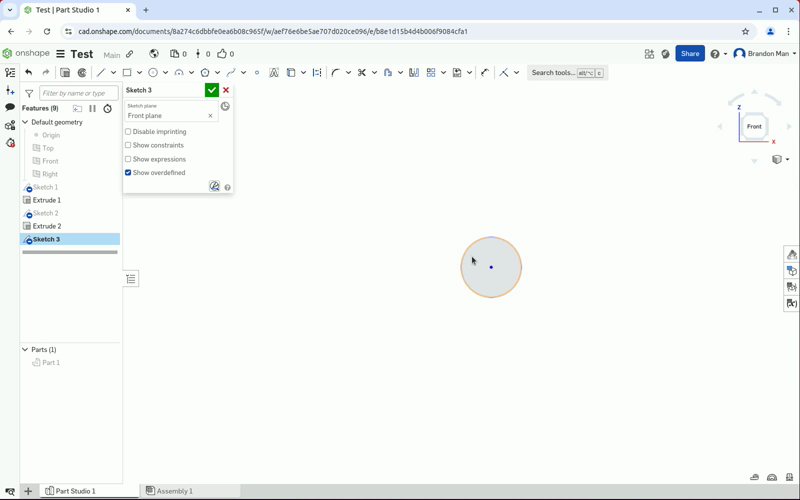
scroll(6)
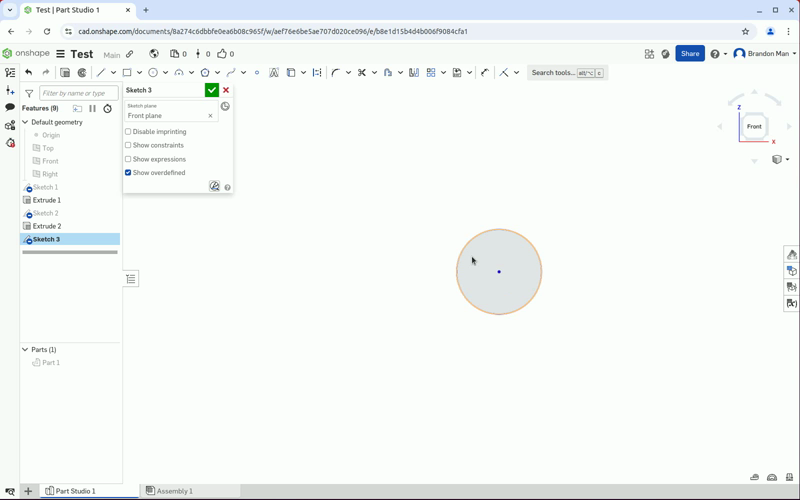
scroll(6)
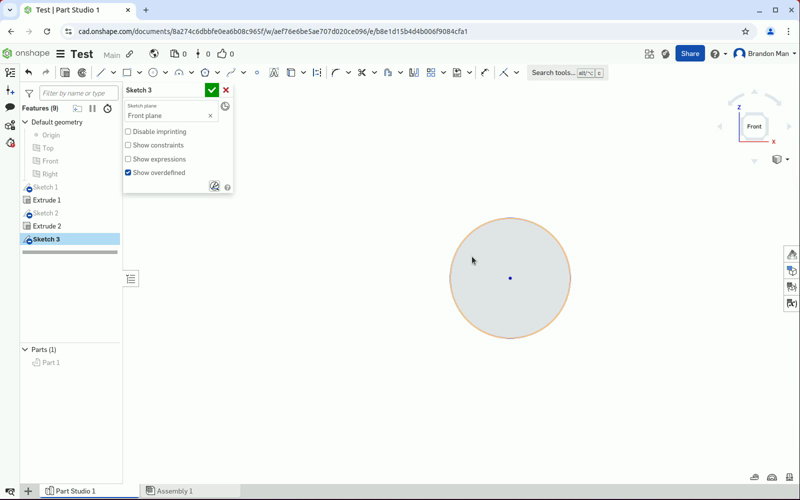
scroll(6)
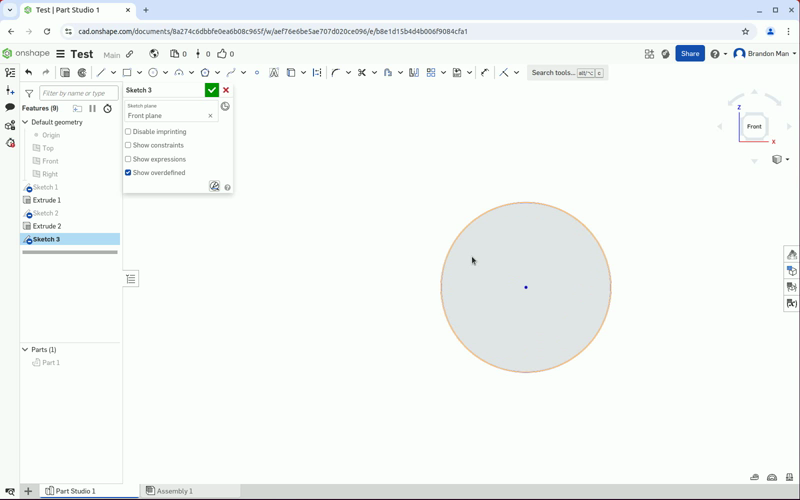
scroll(6)
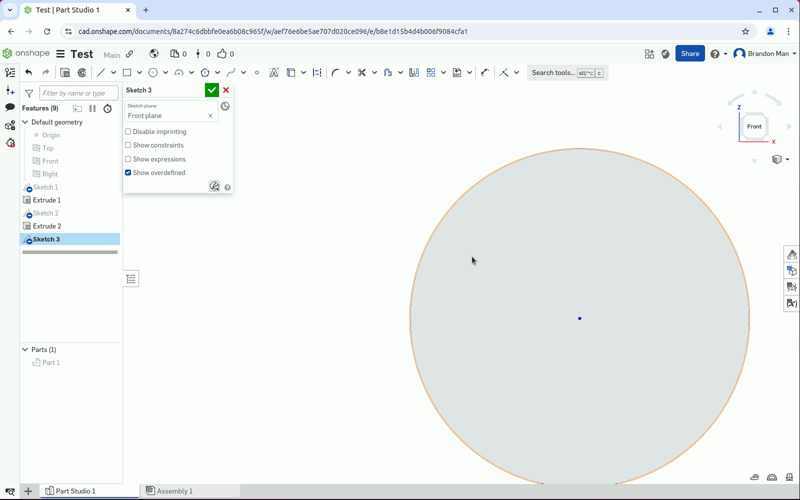
click(472, 256)
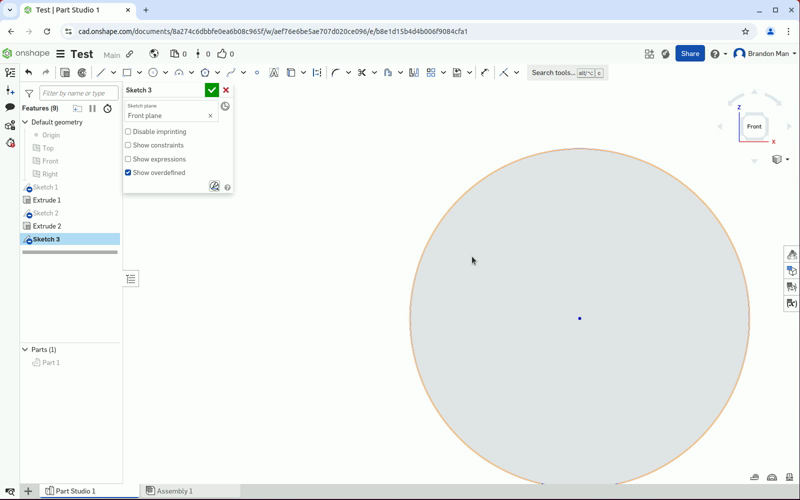
scroll(-6)
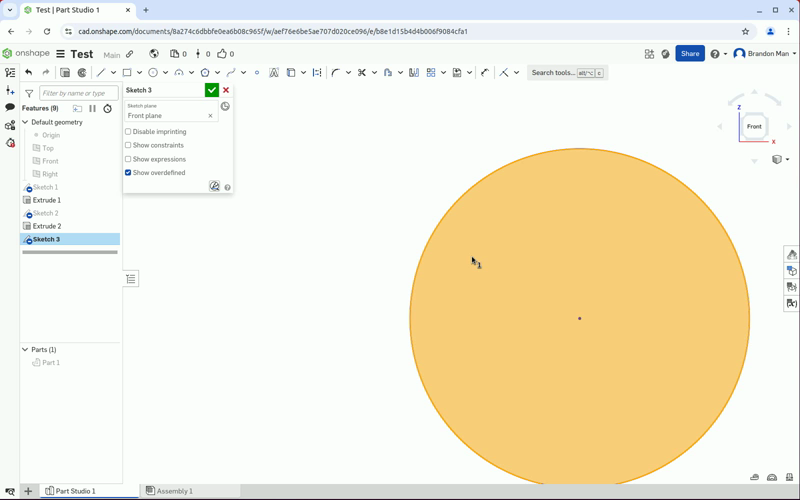
scroll(-6)
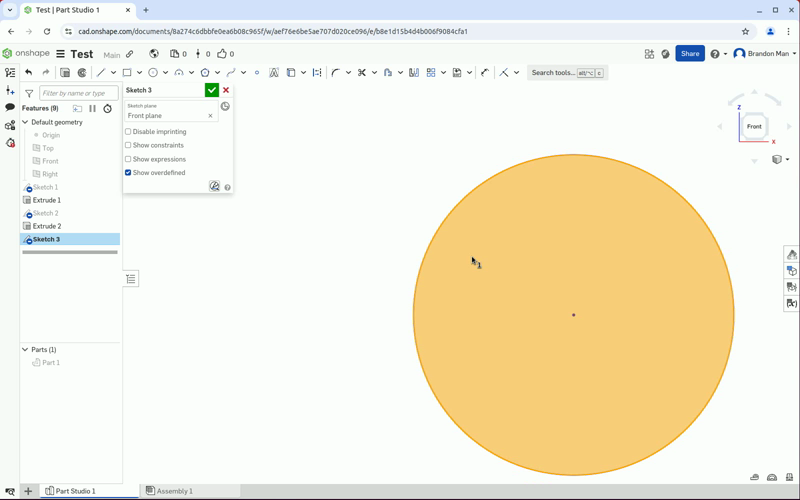
scroll(-6)
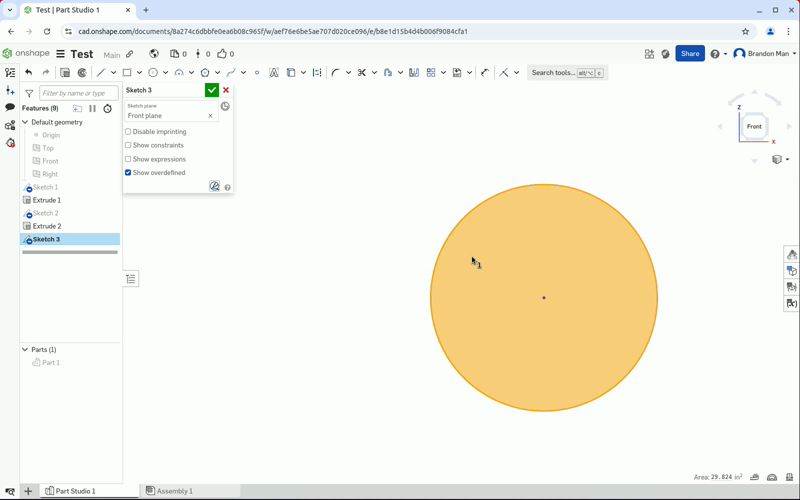
scroll(-6)
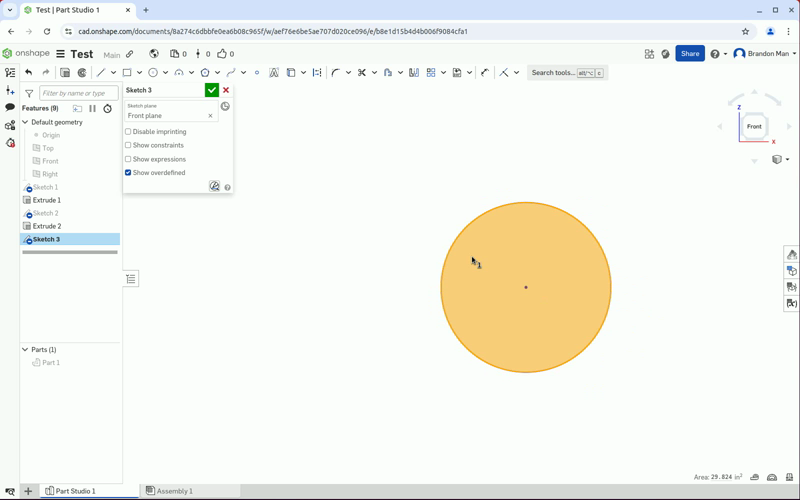
scroll(-6)
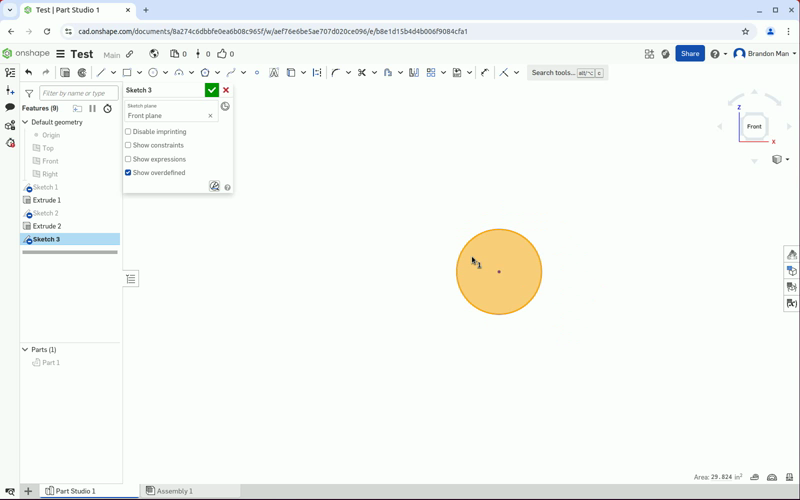
scroll(-6)
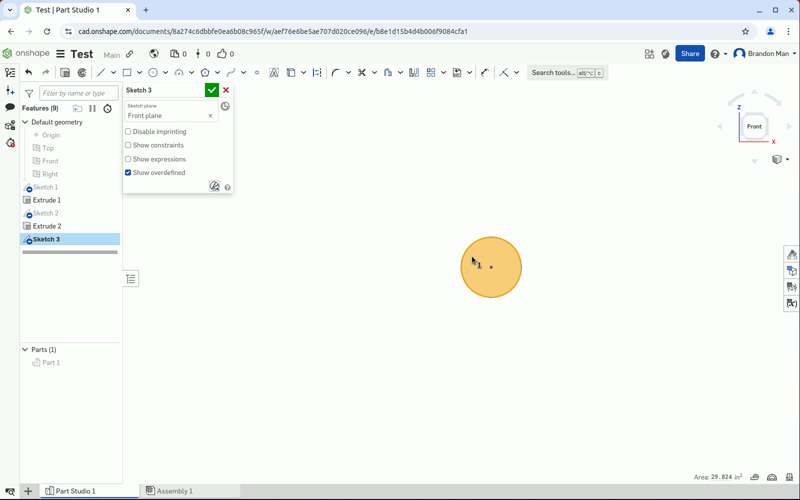
scroll(-6)
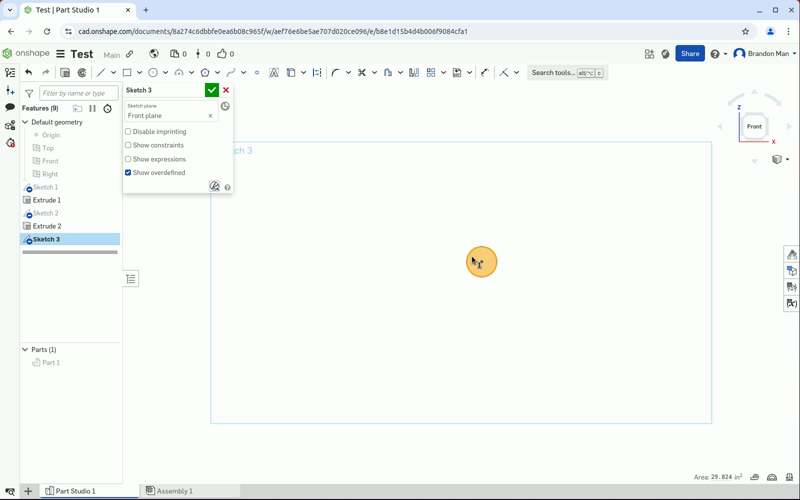
mouse_move(73, 352)
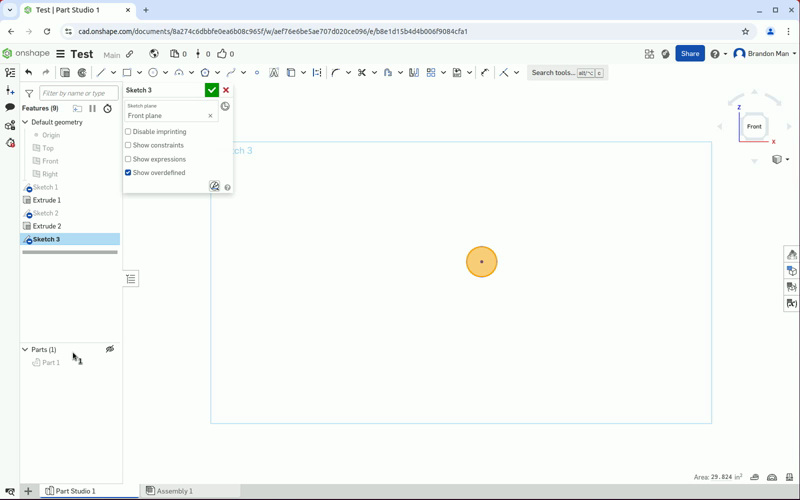
key(shift+y)
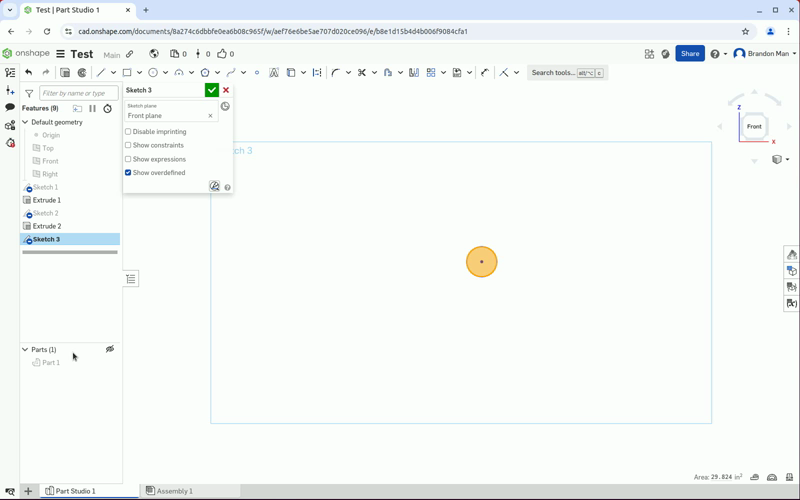
key(shift+e)
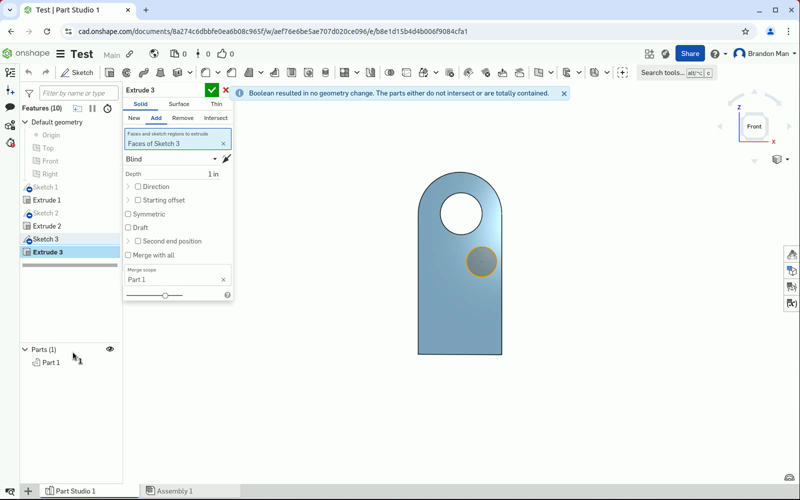
mouse_move(143, 106)
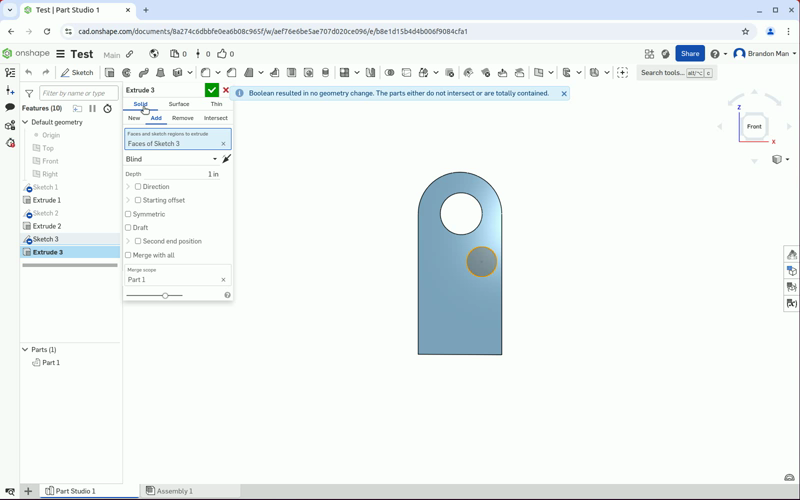
click(143, 106)
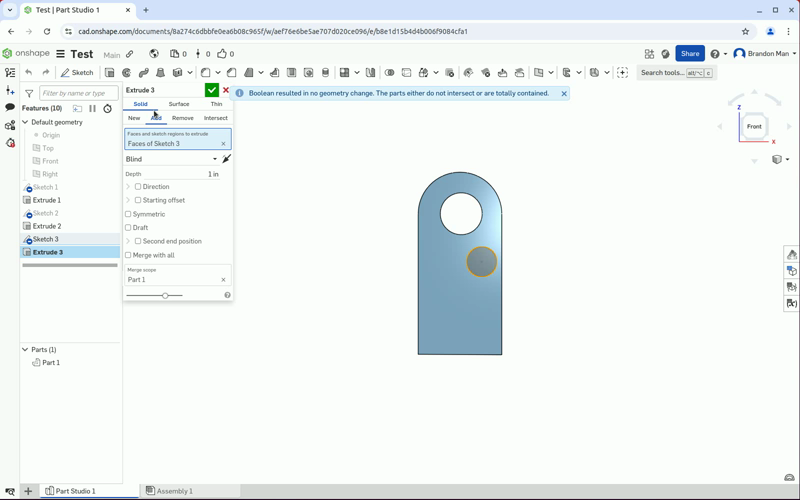
mouse_move(186, 120)
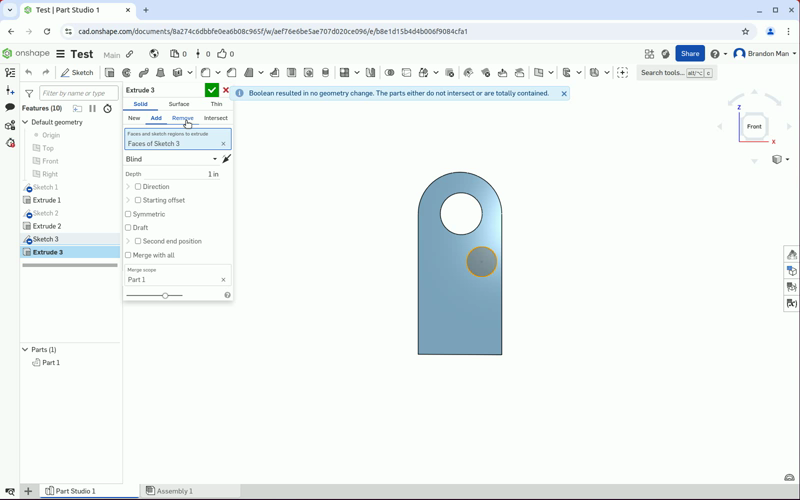
click(186, 120)
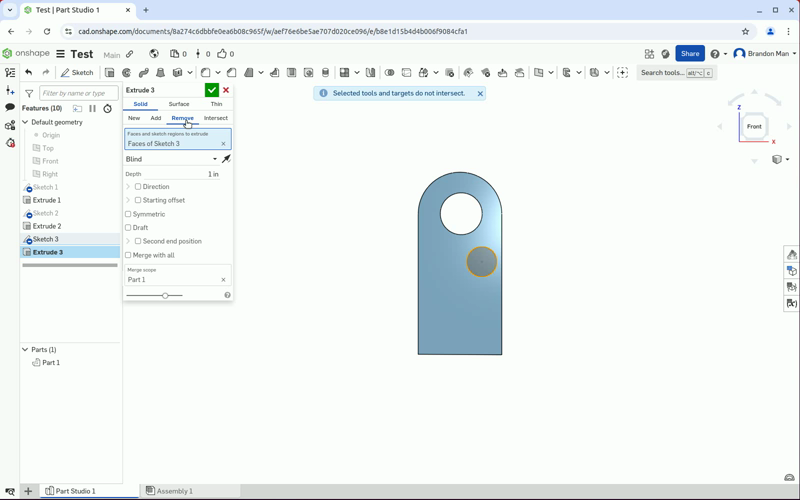
key(tab, 4)
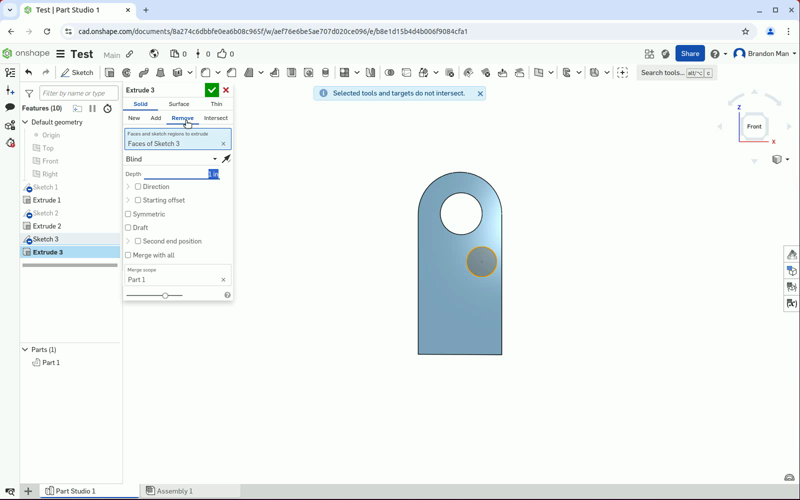
text(-4.814)
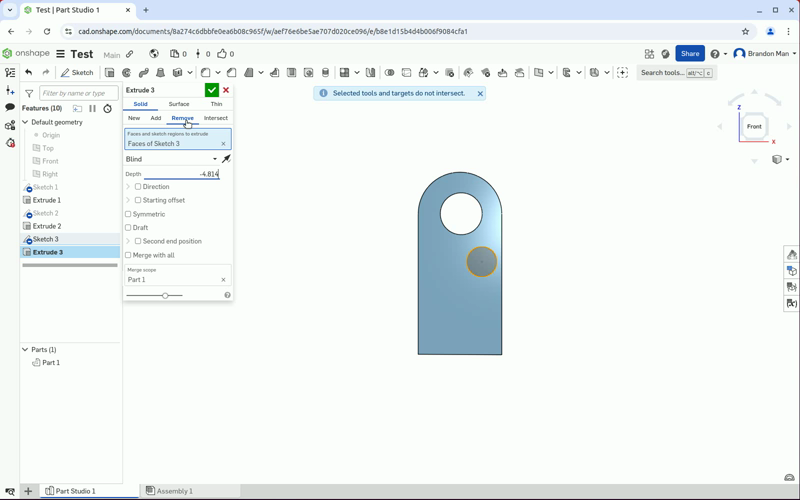
key(tab, 6)
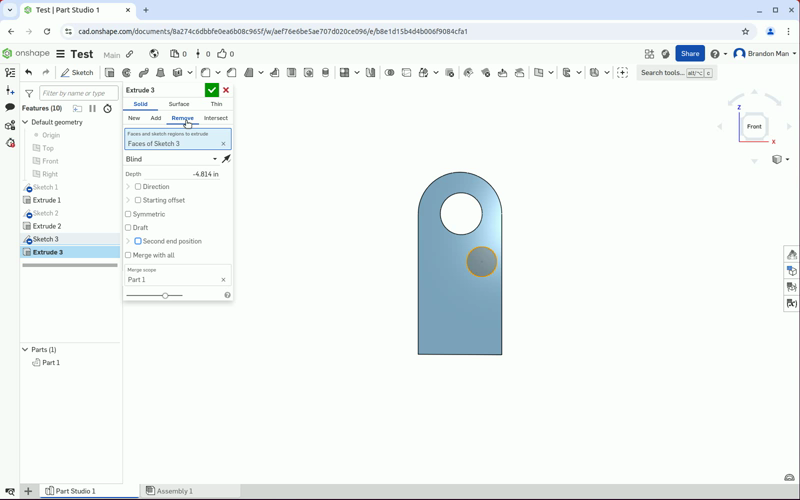
key(space)
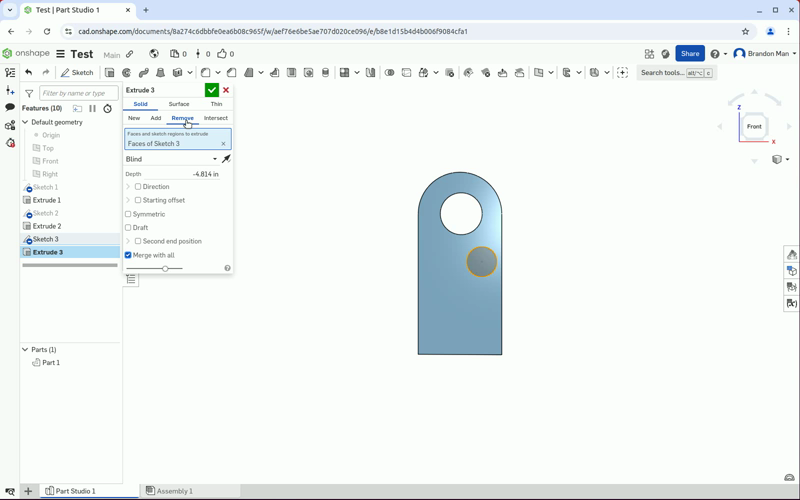
key(enter)
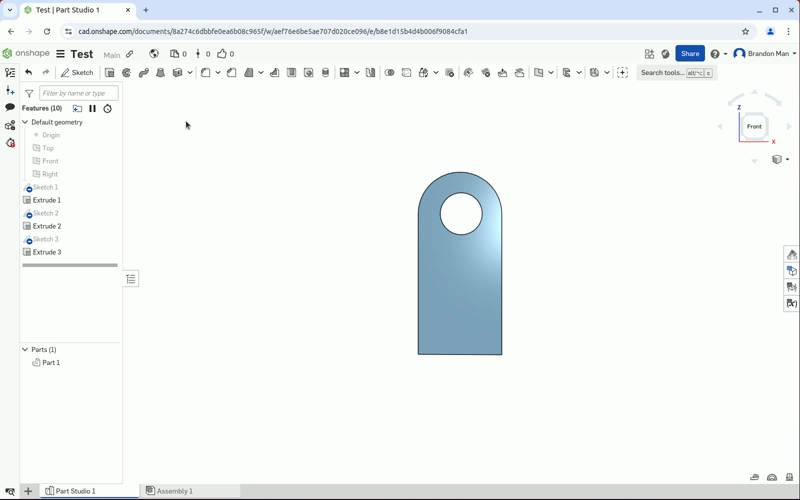
key(shift+h)
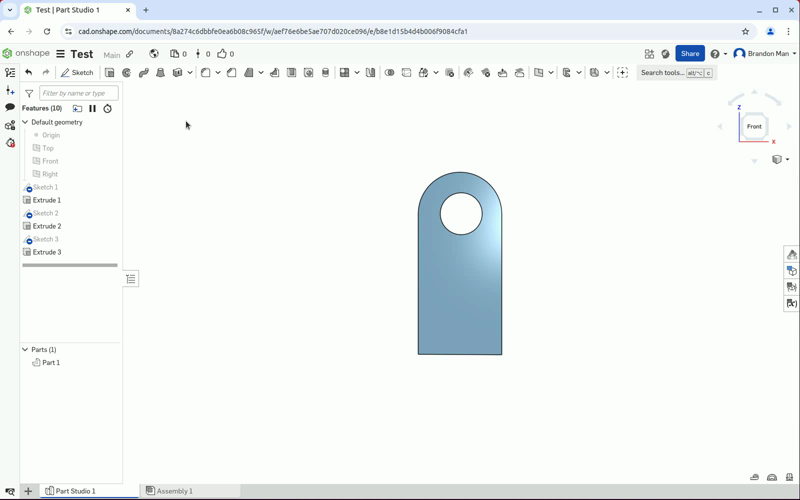
key(shift+h)
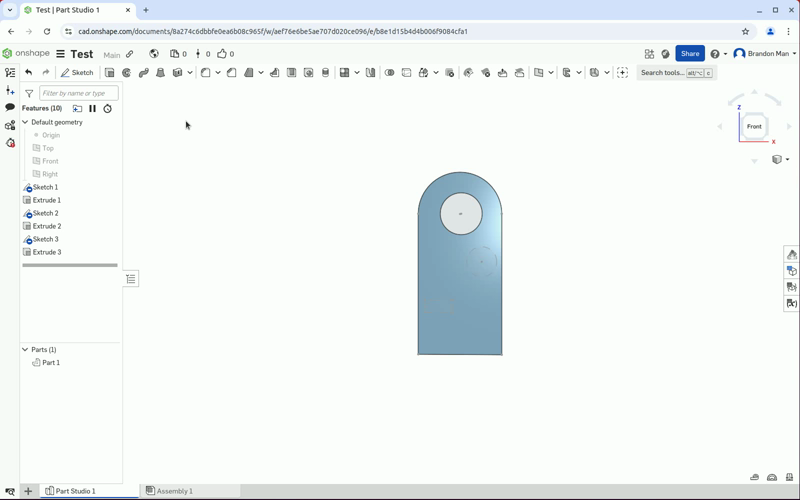
key(shift+7)
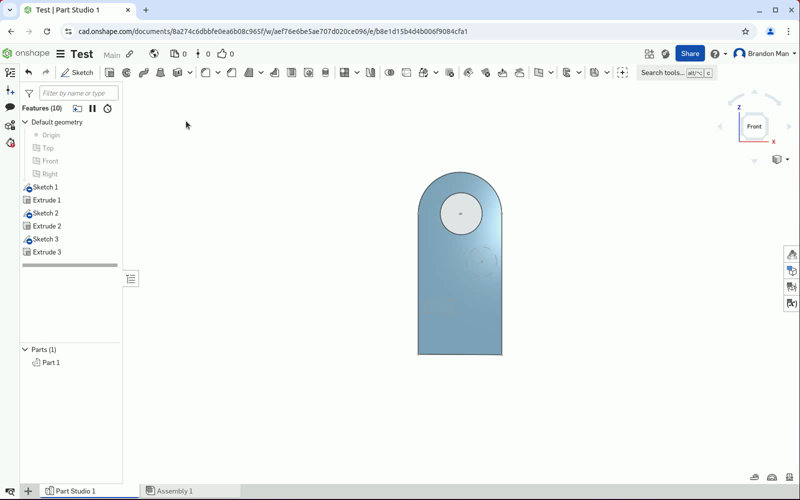
key(left, 2)
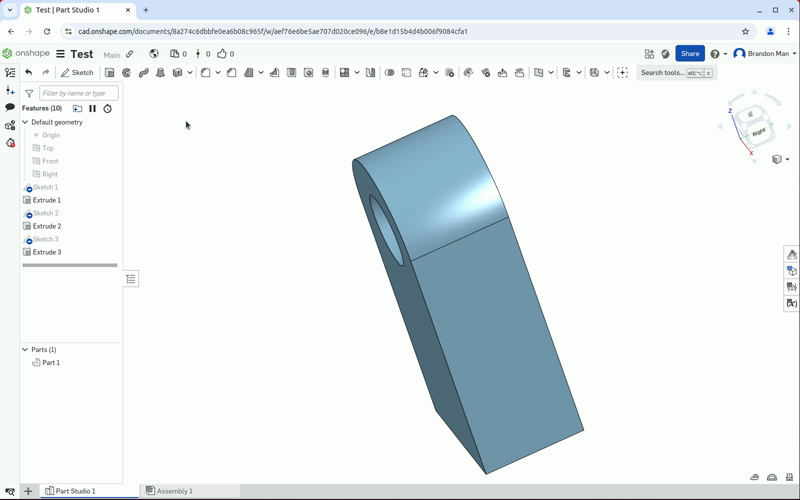
key(down, 2)
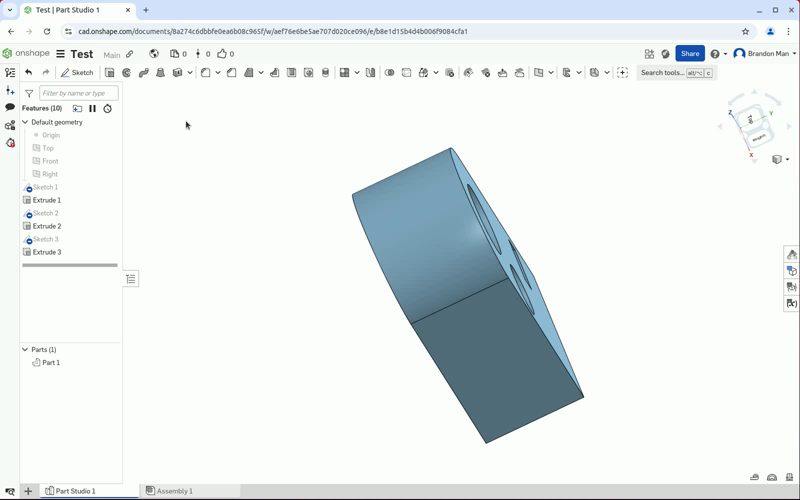
key(up, 2)
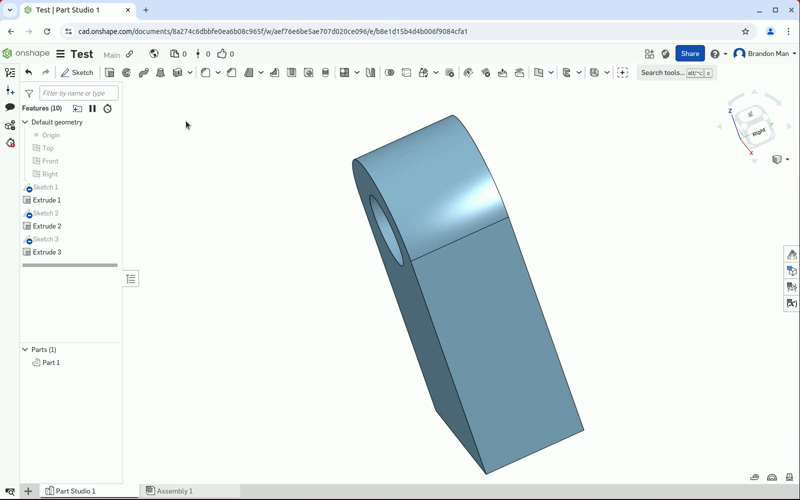
key(right, 2)
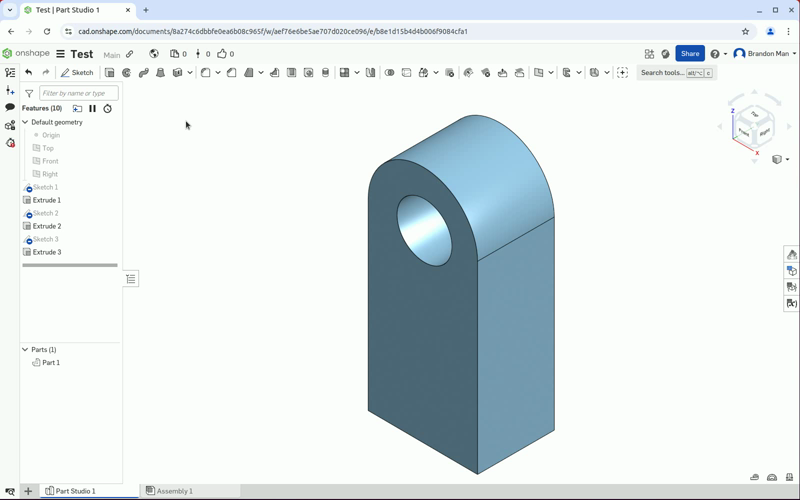
mouse_move(73, 189)
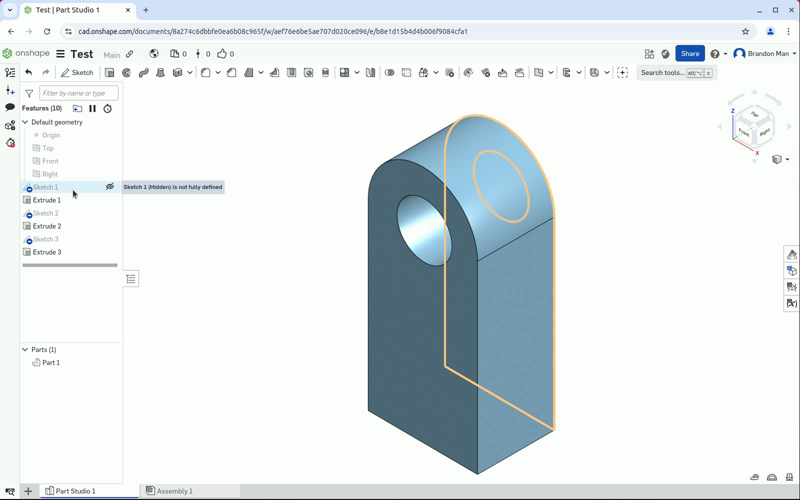
click(73, 189)